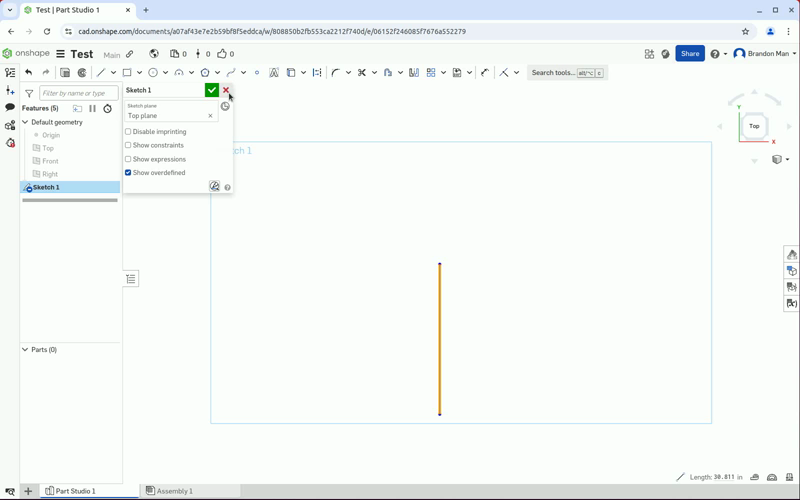
key(shift+h)
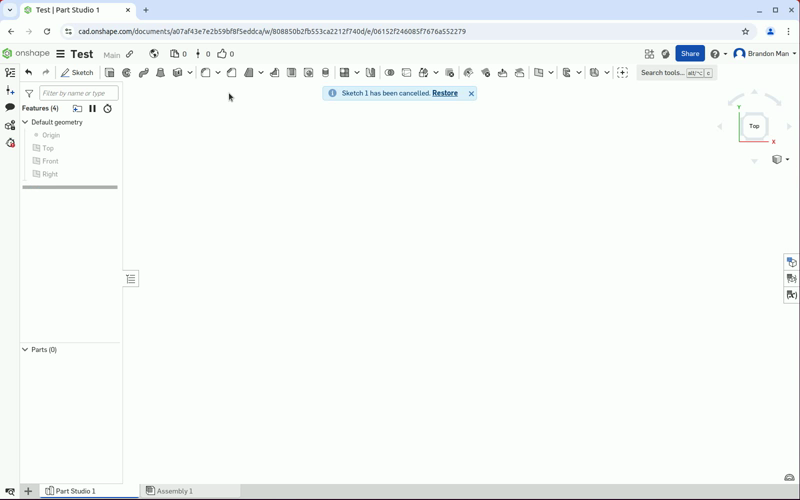
mouse_move(73, 352)
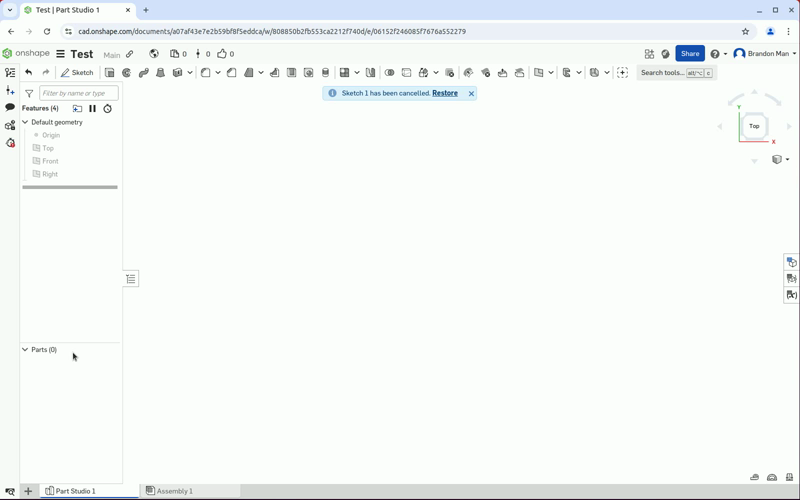
key(y)
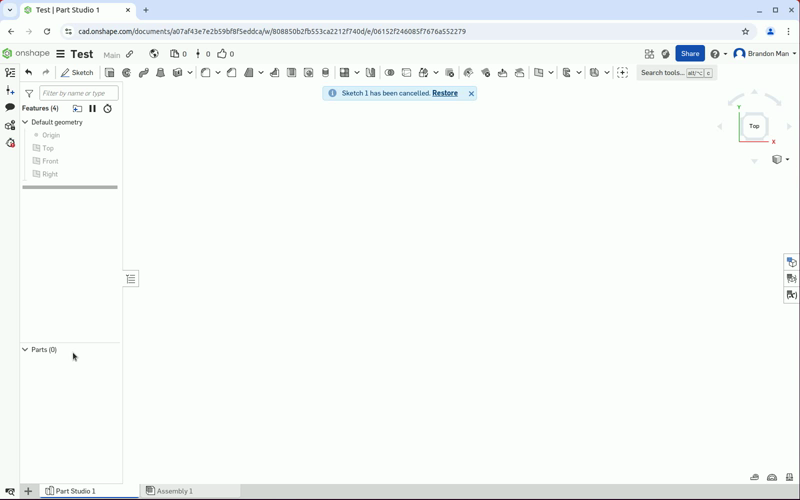
key(shift+p)
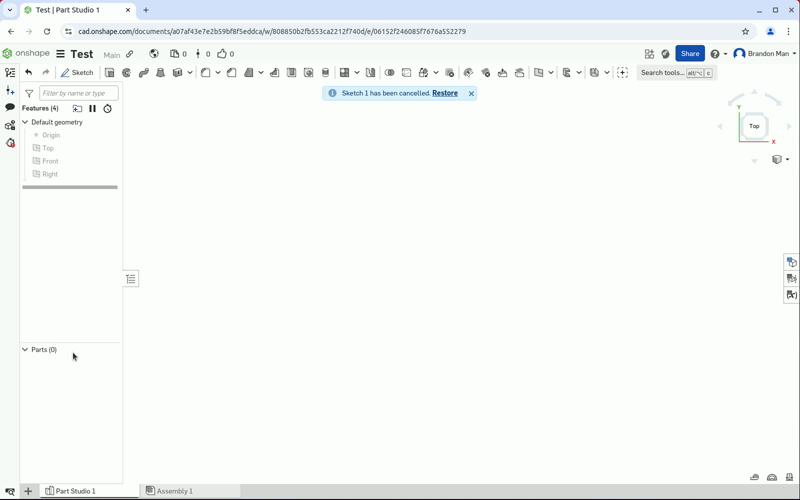
key(space)
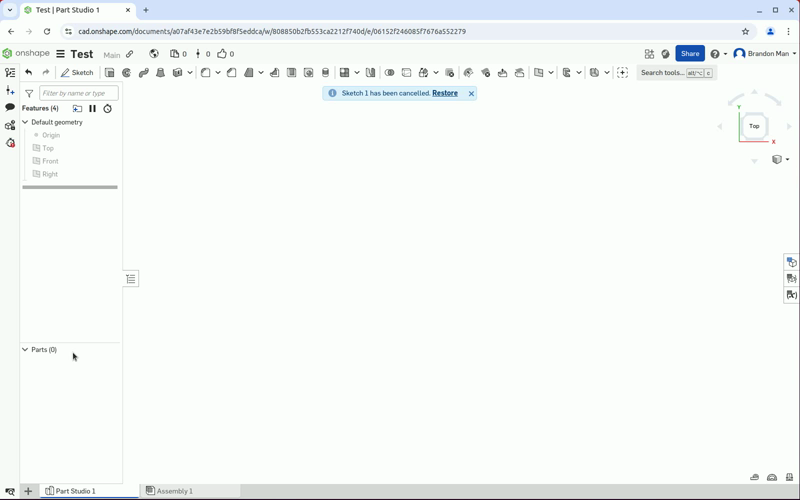
key_down(shift)
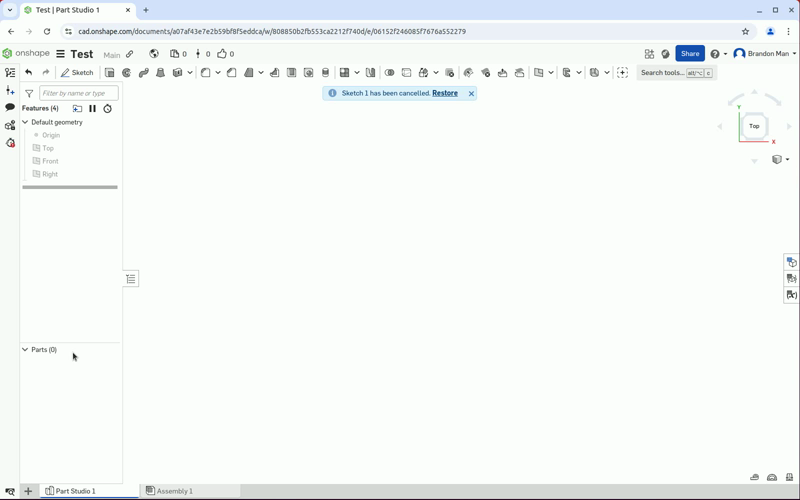
key(up)
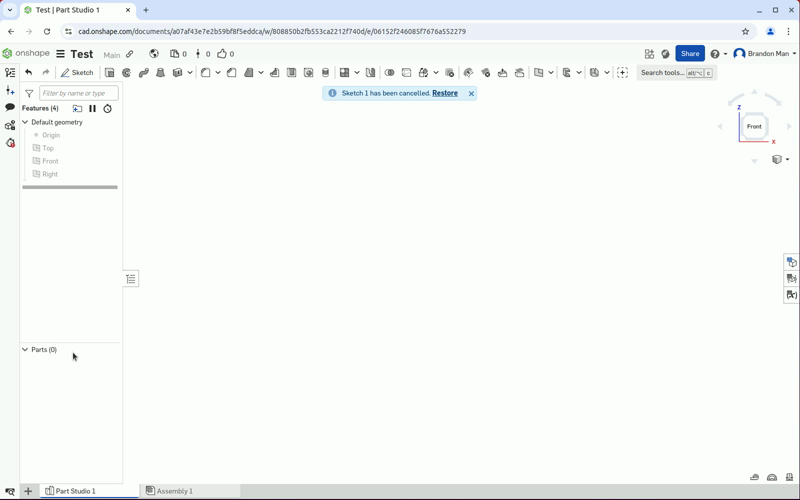
key_up(shift)
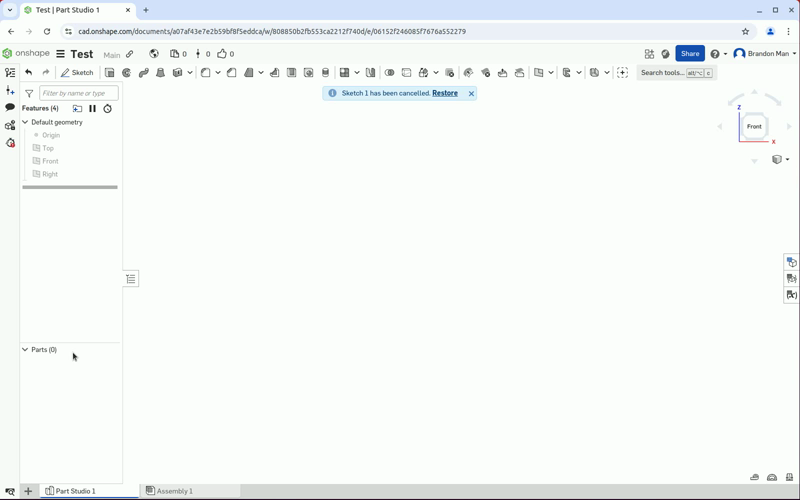
mouse_move(73, 352)
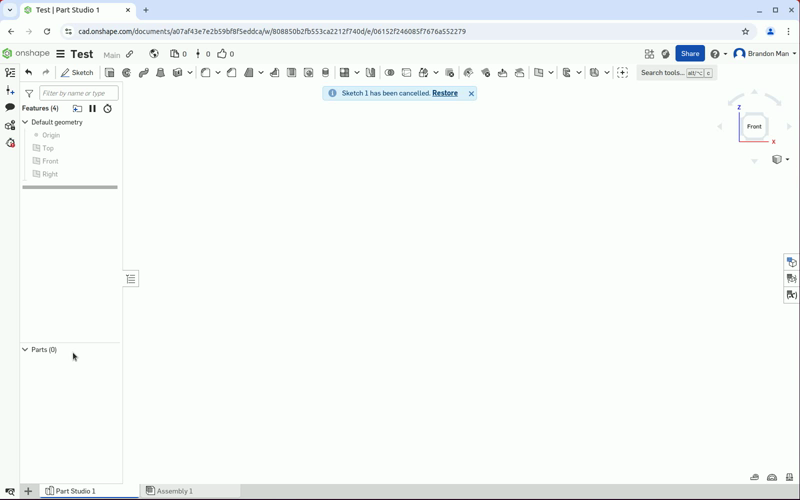
key(shift+y)
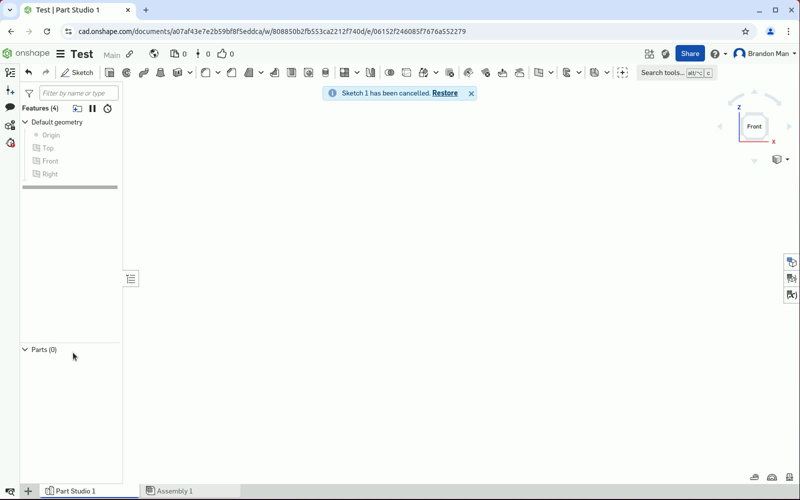
key(shift+s)
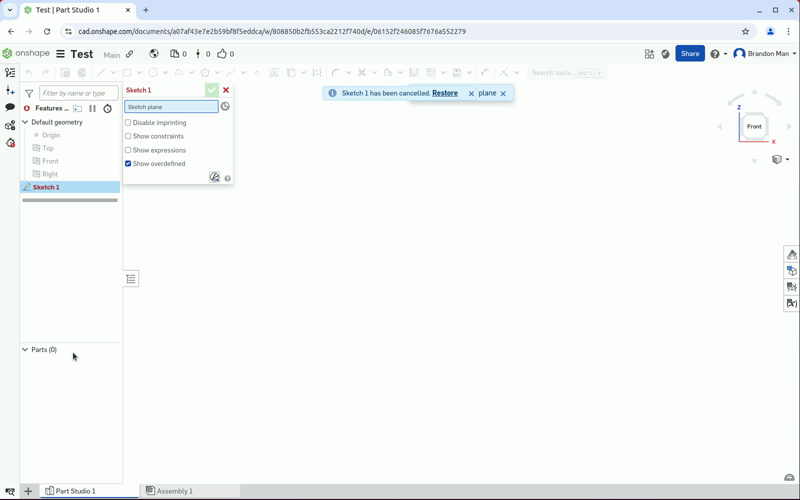
mouse_move(73, 163)
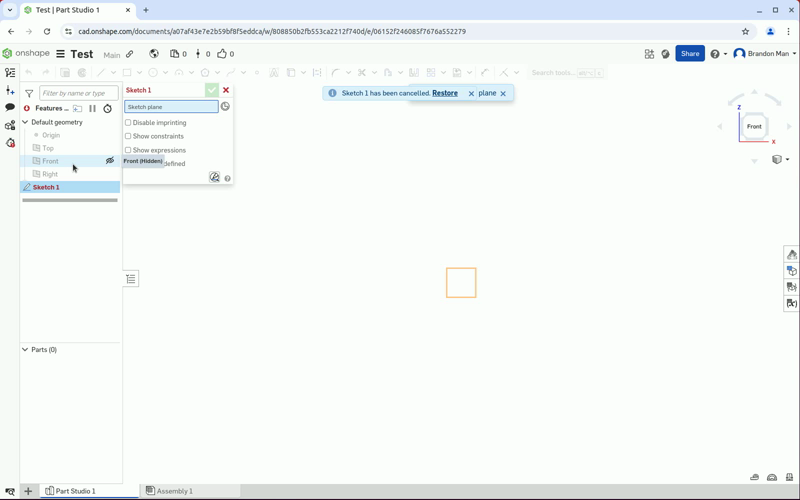
click(73, 163)
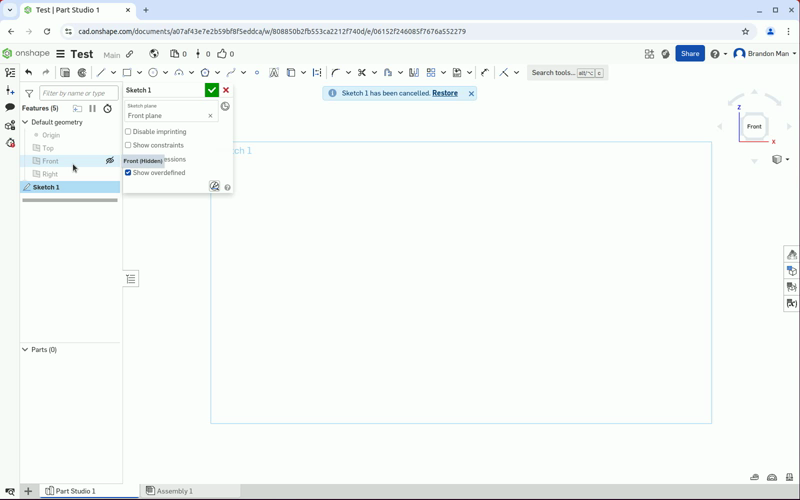
mouse_move(73, 352)
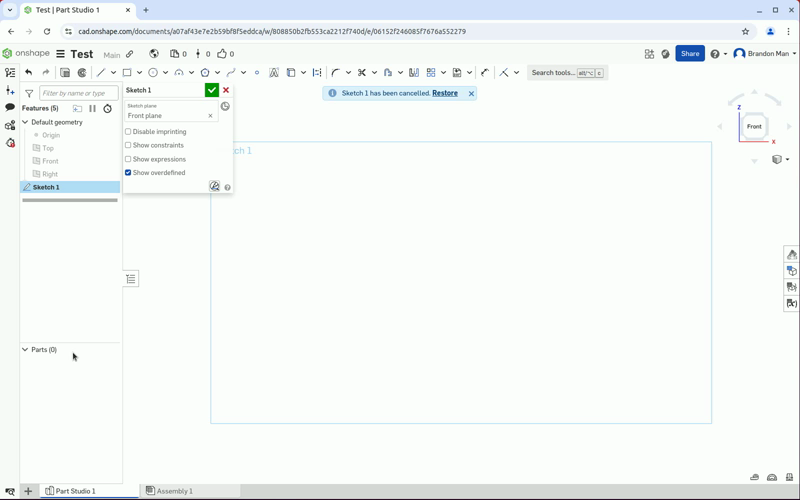
key(y)
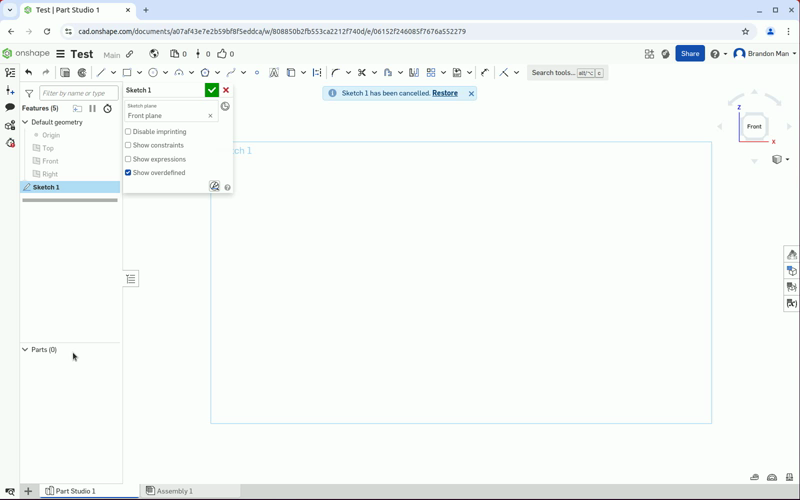
key(l)
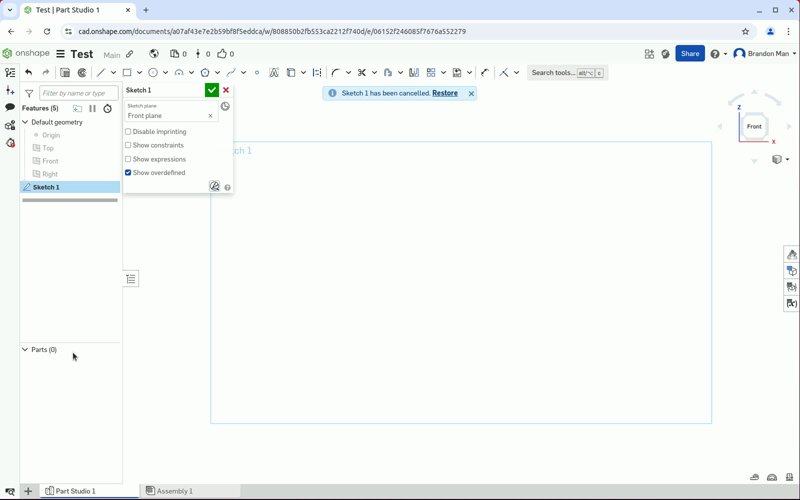
key_down(shift)
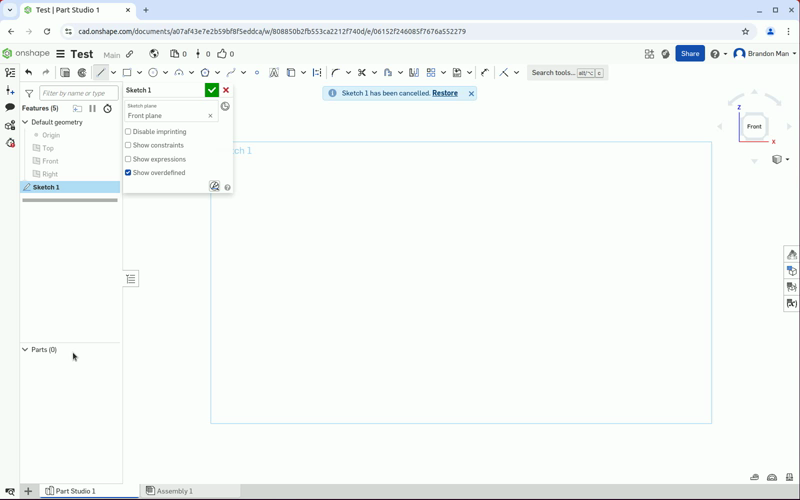
mouse_move(348, 204)
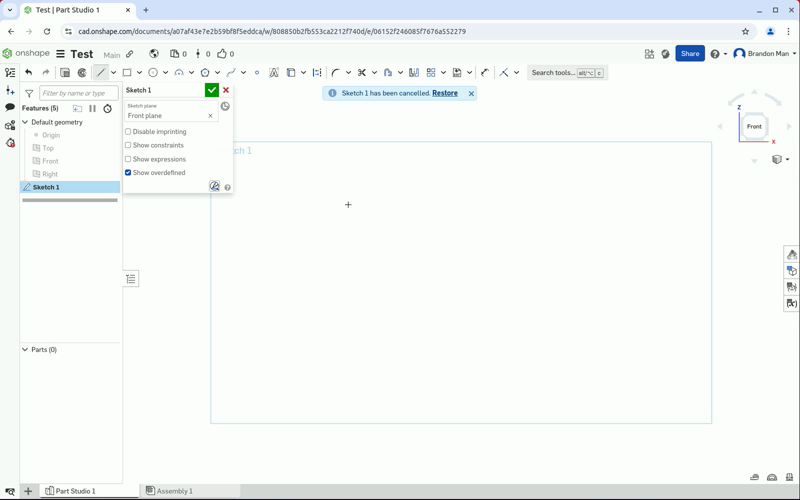
click(348, 204)
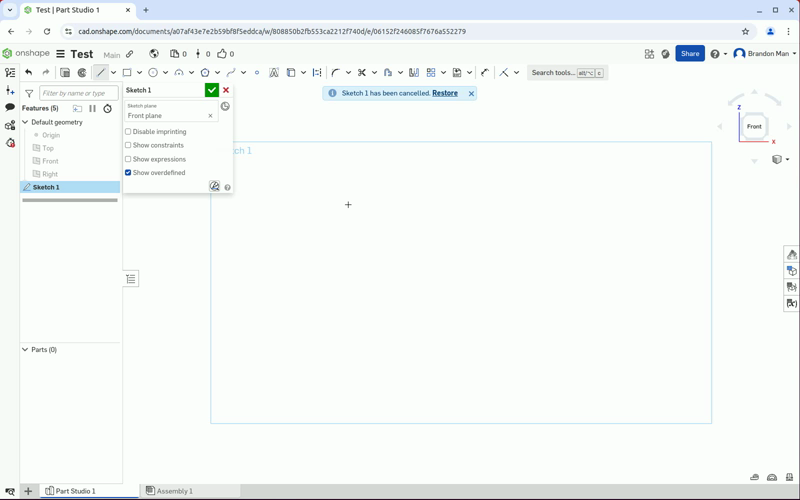
key_up(shift)
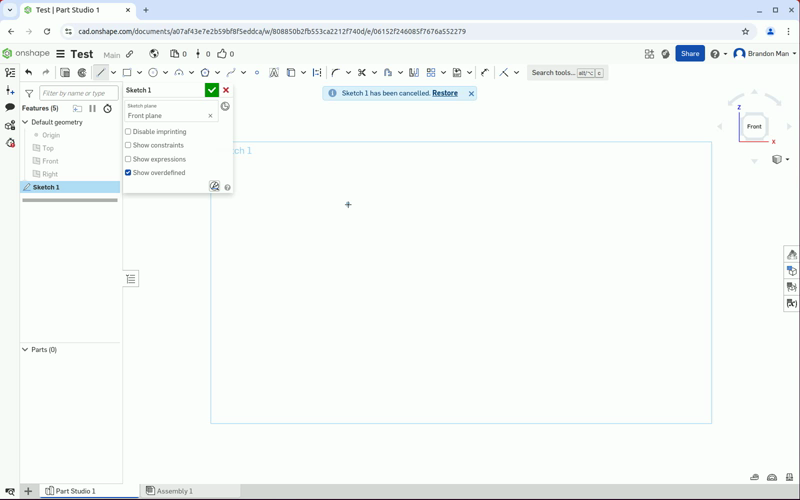
key_down(shift)
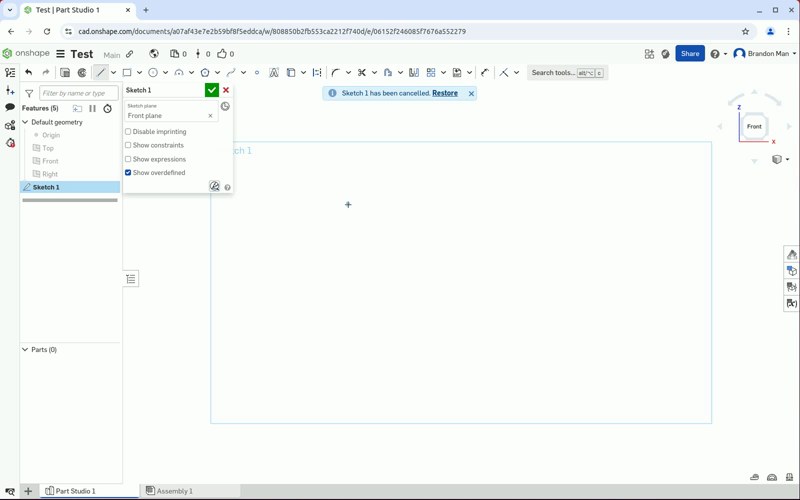
mouse_move(378, 204)
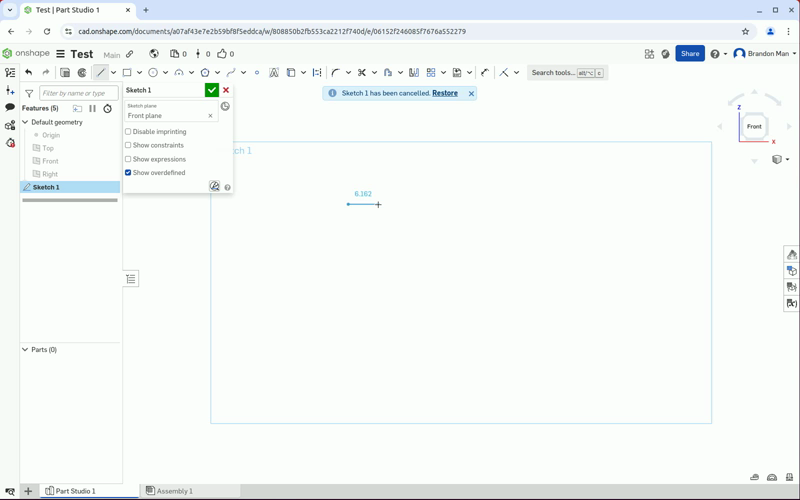
mouse_move(378, 225)
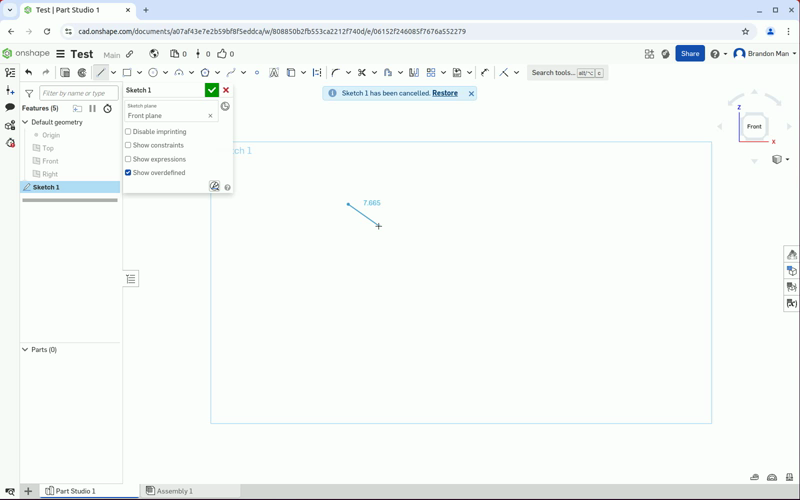
click(378, 225)
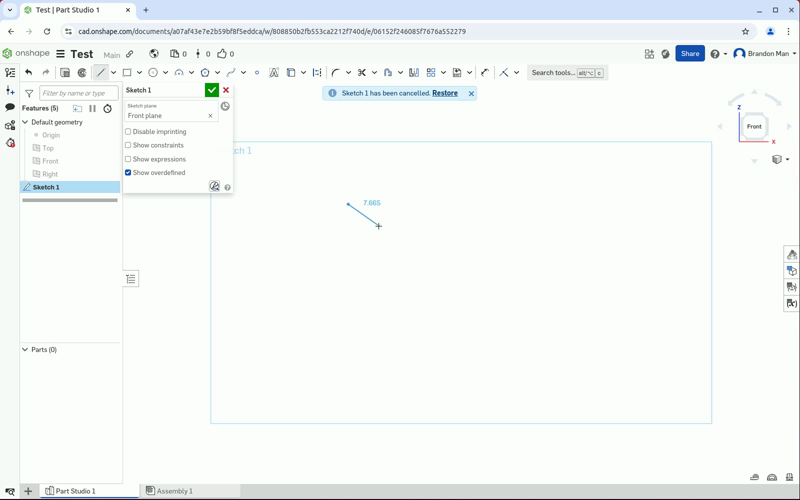
key_up(shift)
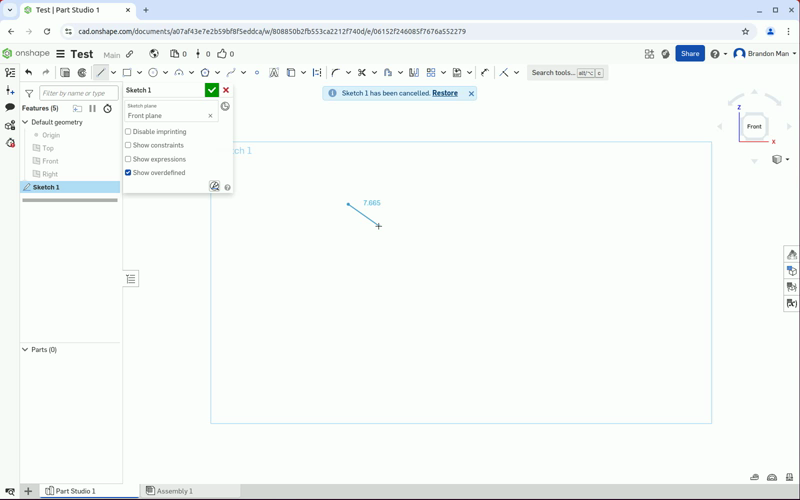
key_down(shift)
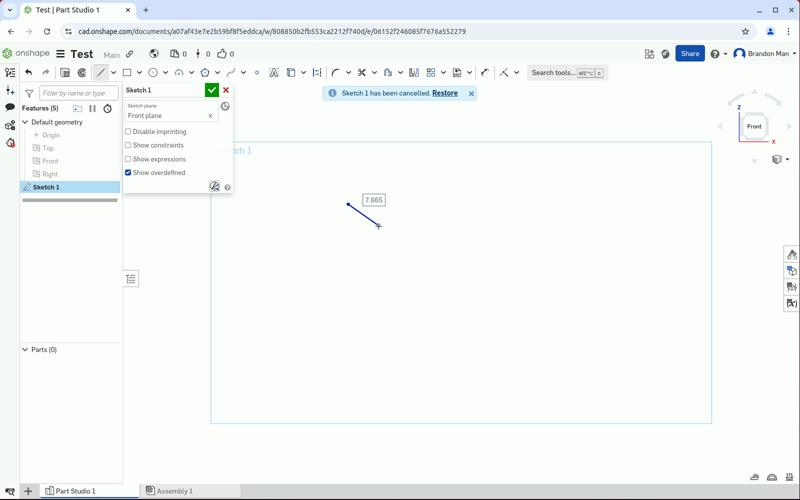
mouse_move(541, 225)
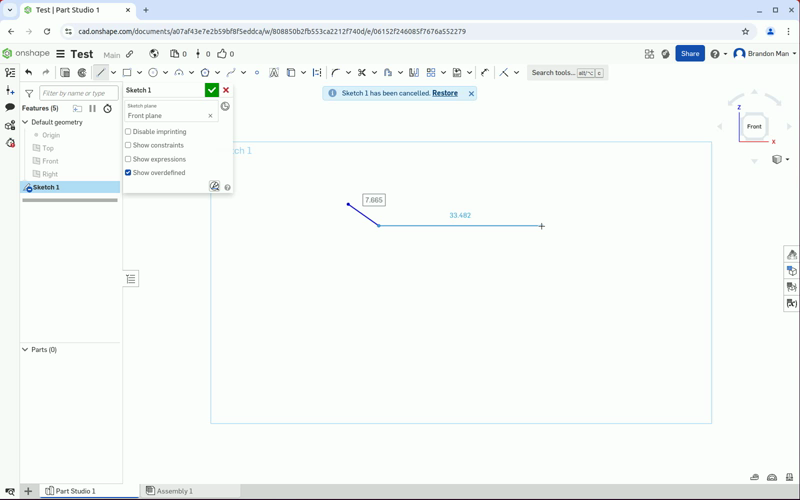
click(541, 225)
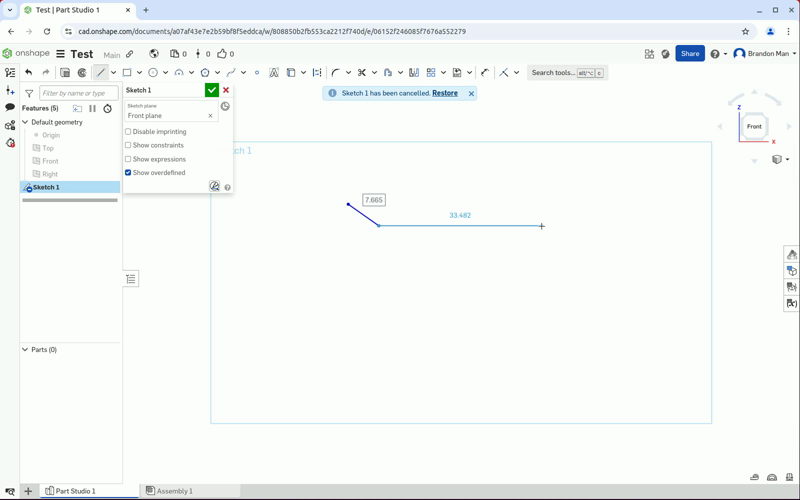
key_up(shift)
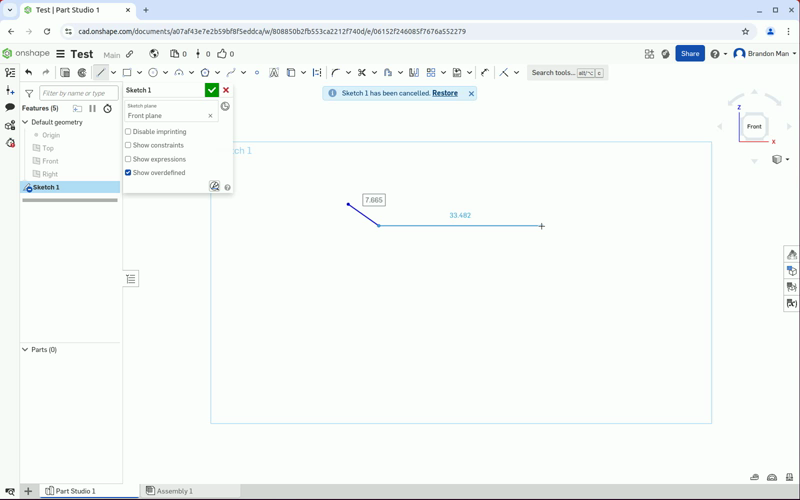
key_down(shift)
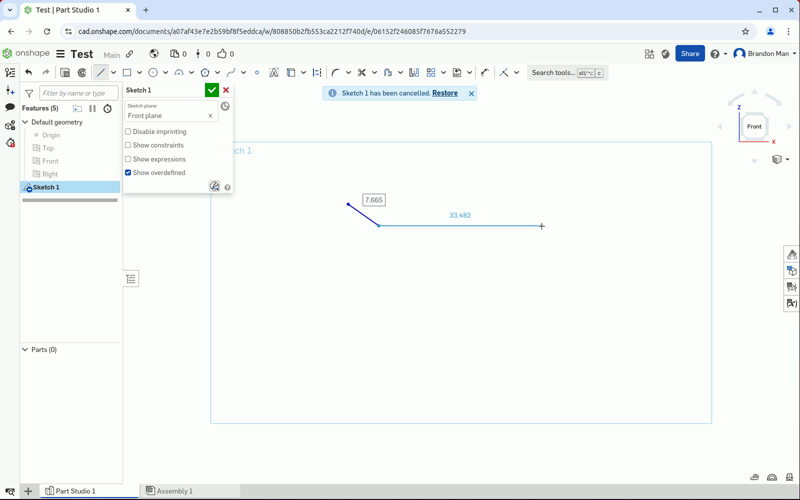
mouse_move(571, 225)
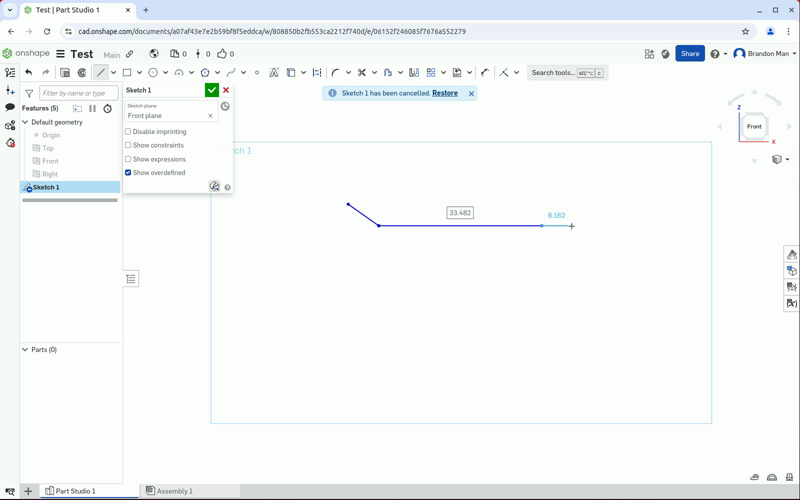
mouse_move(572, 204)
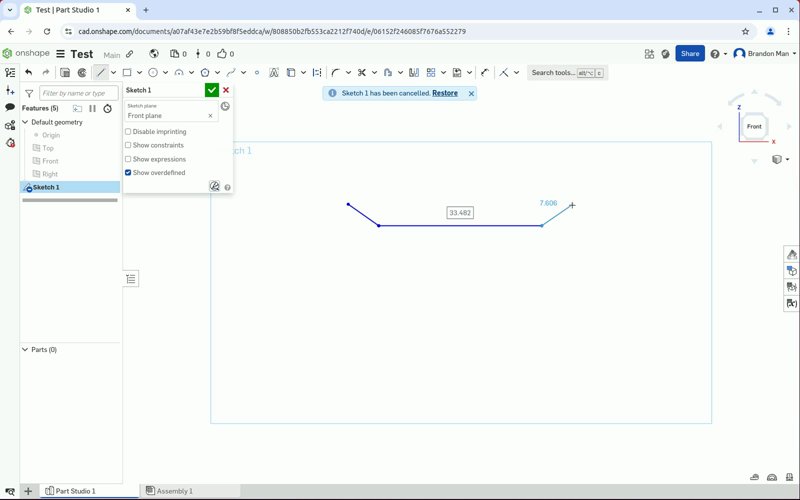
click(572, 204)
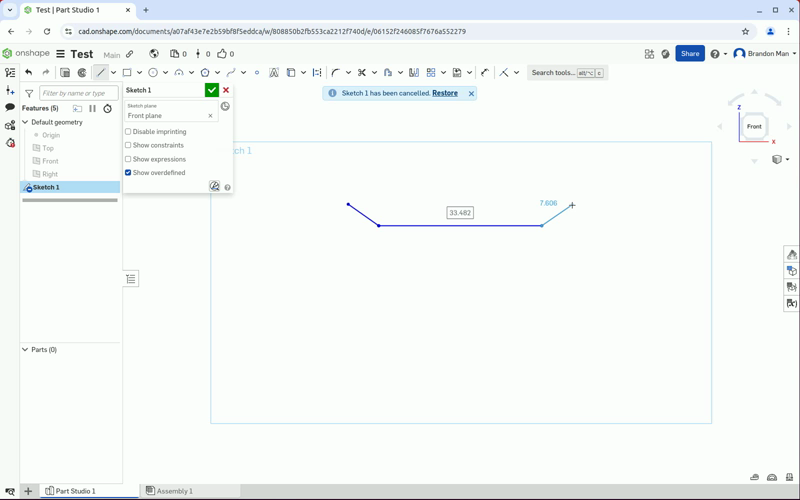
key_up(shift)
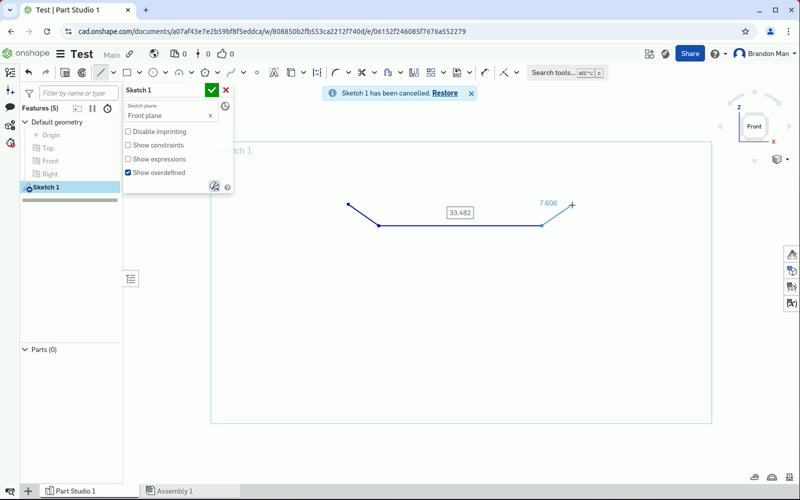
key_down(shift)
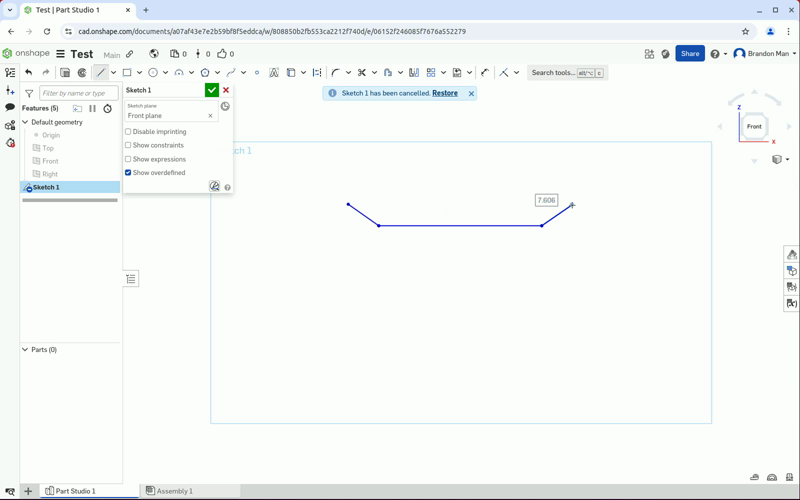
mouse_move(348, 204)
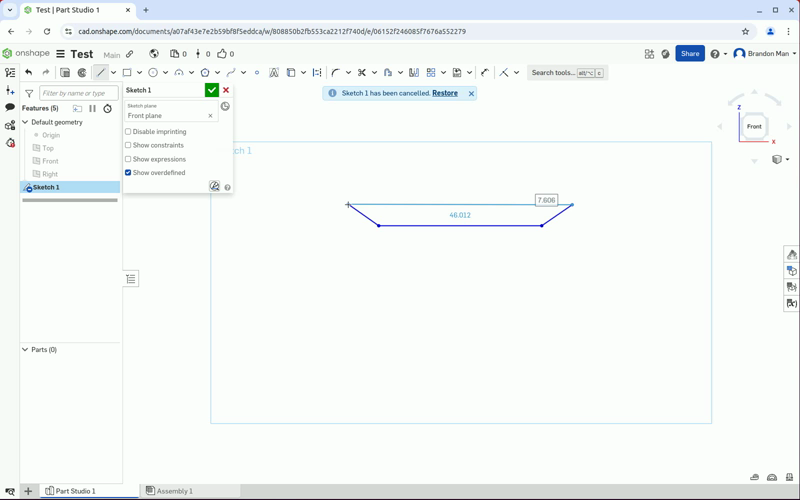
key_up(shift)
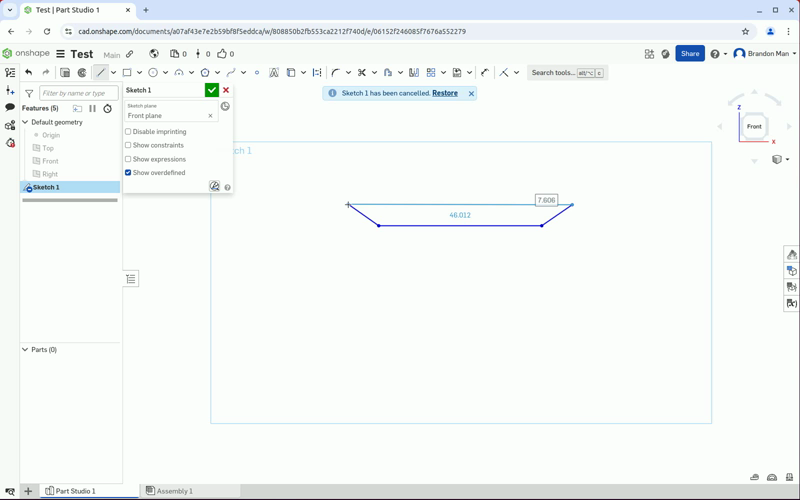
click(348, 204)
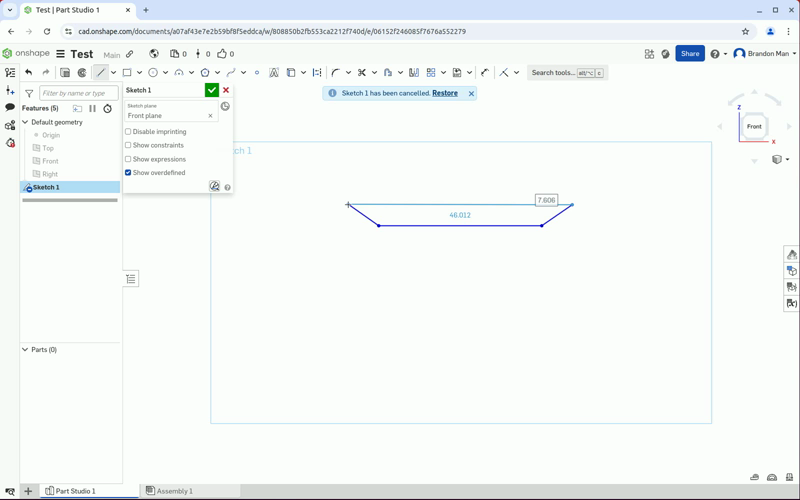
key(esc)
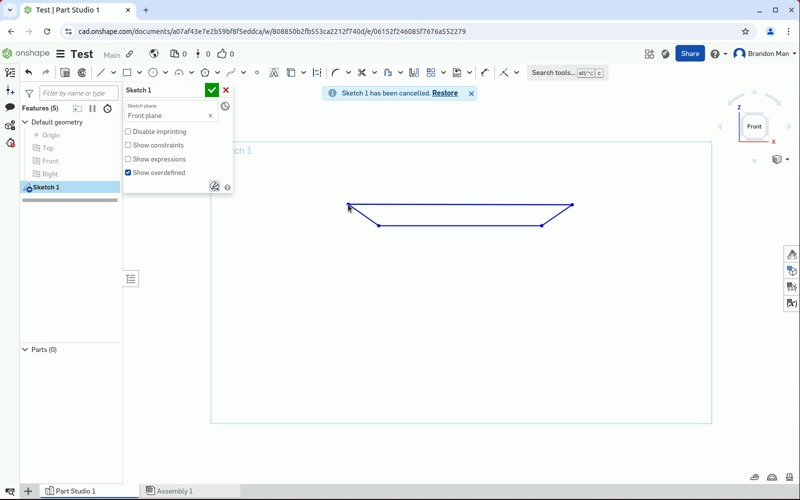
mouse_move(486, 215)
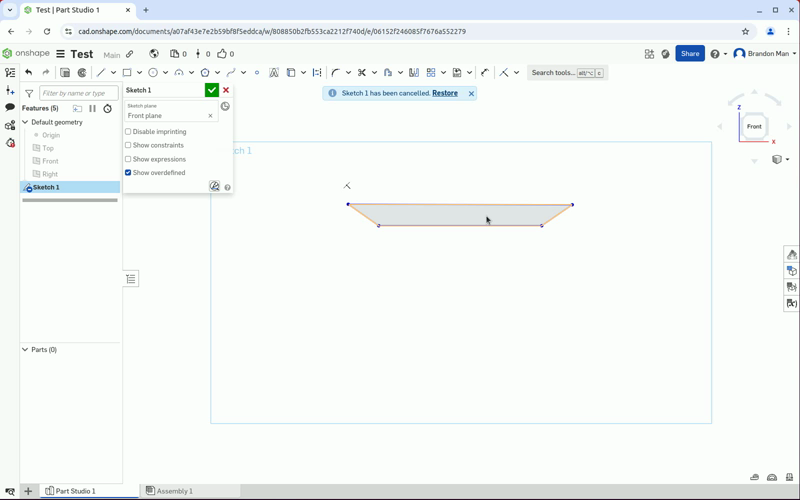
click(486, 215)
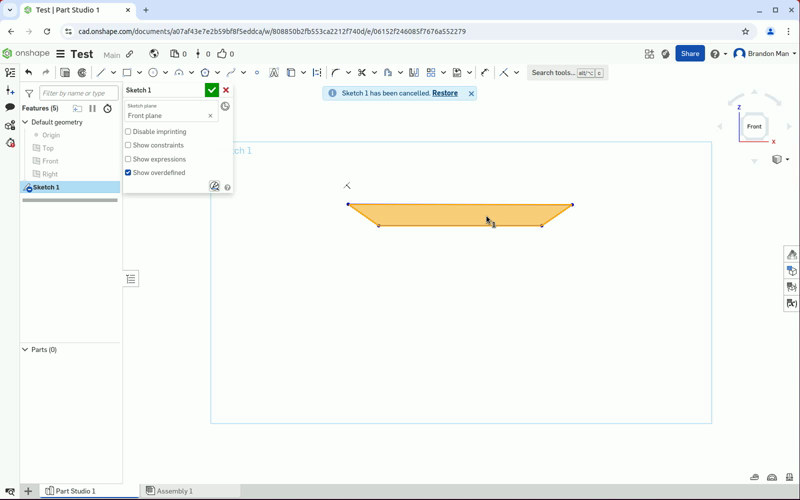
mouse_move(73, 352)
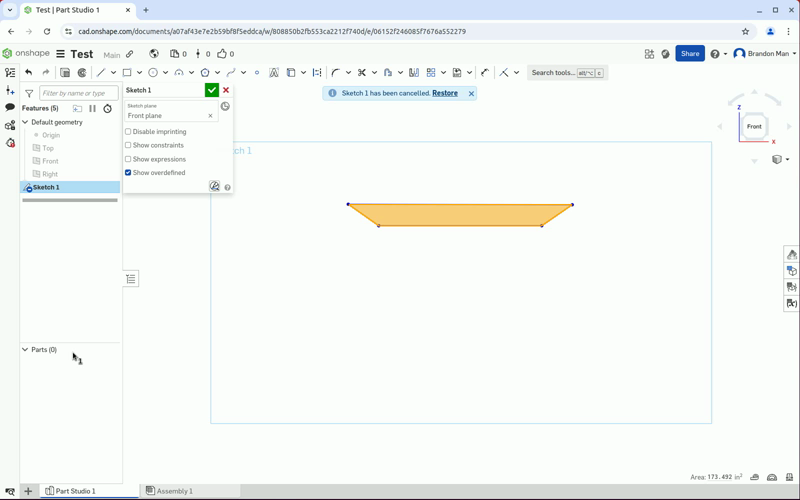
key(shift+y)
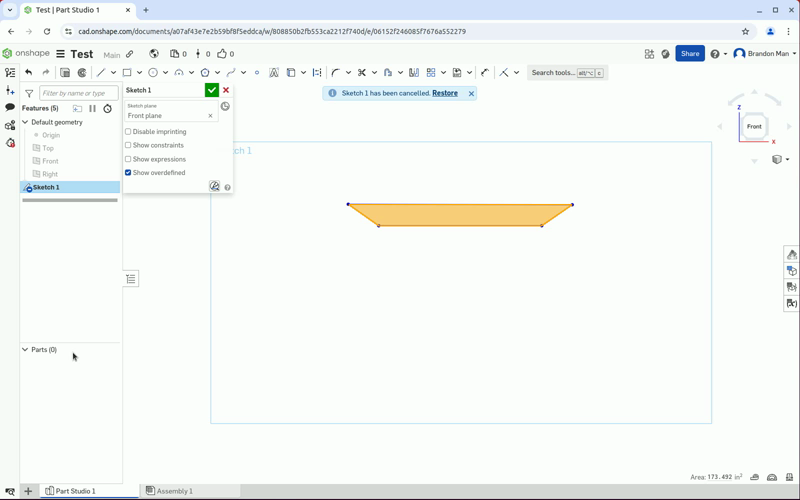
key(shift+e)
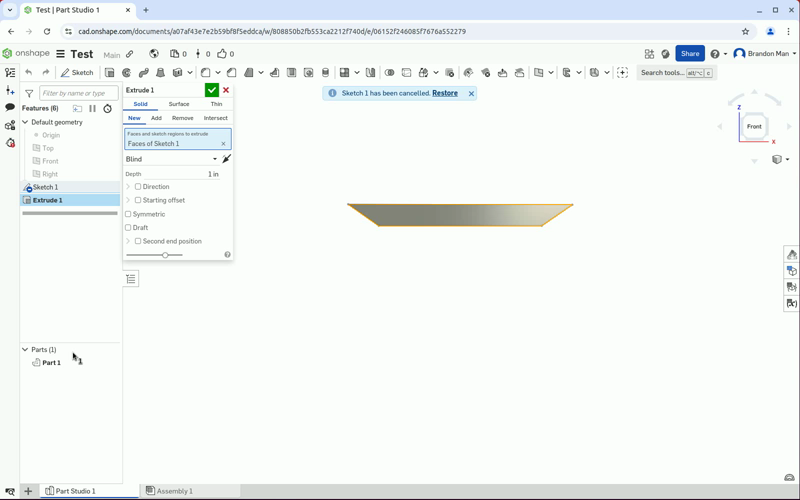
mouse_move(143, 106)
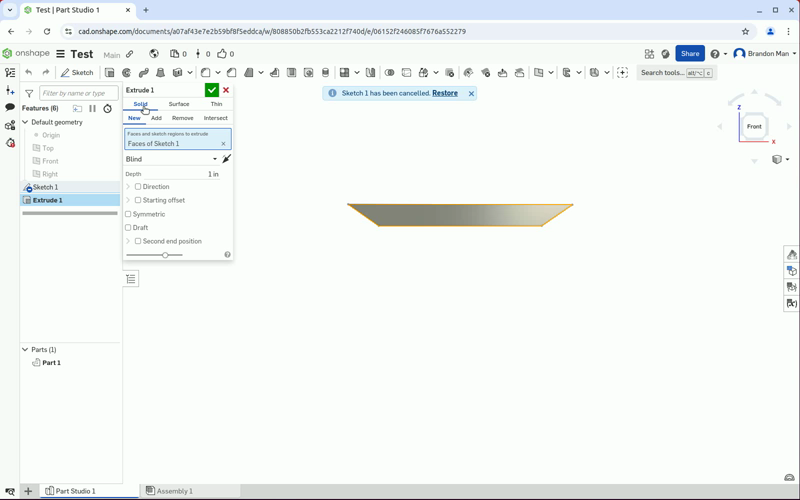
click(143, 106)
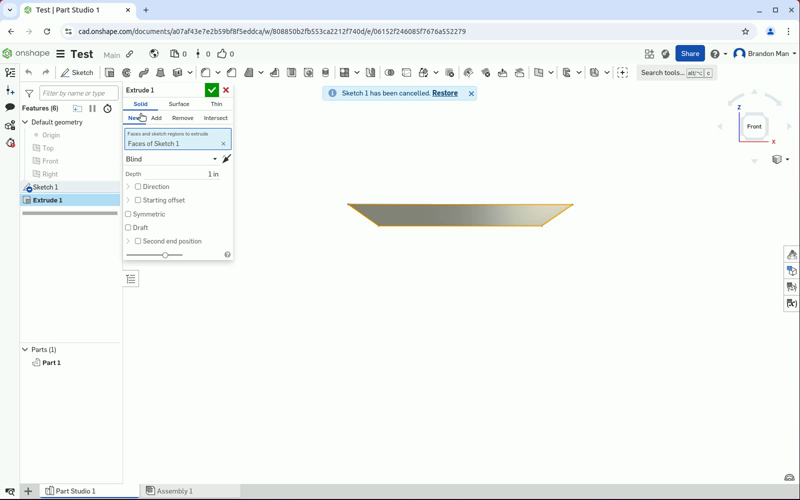
mouse_move(137, 120)
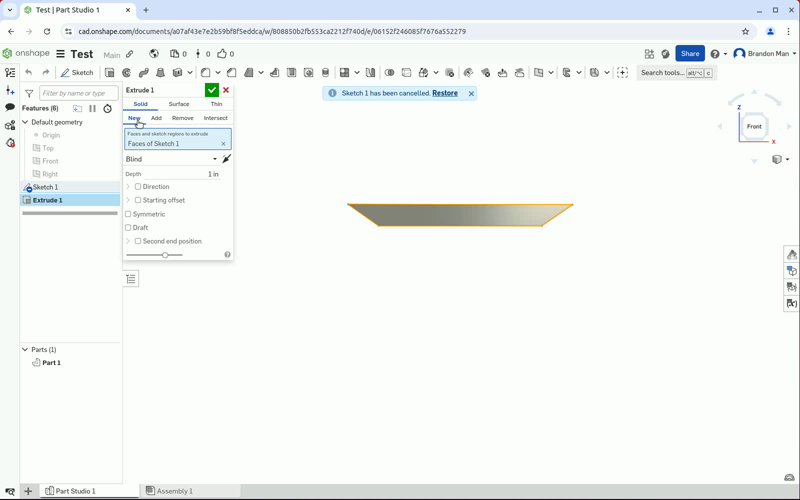
click(137, 120)
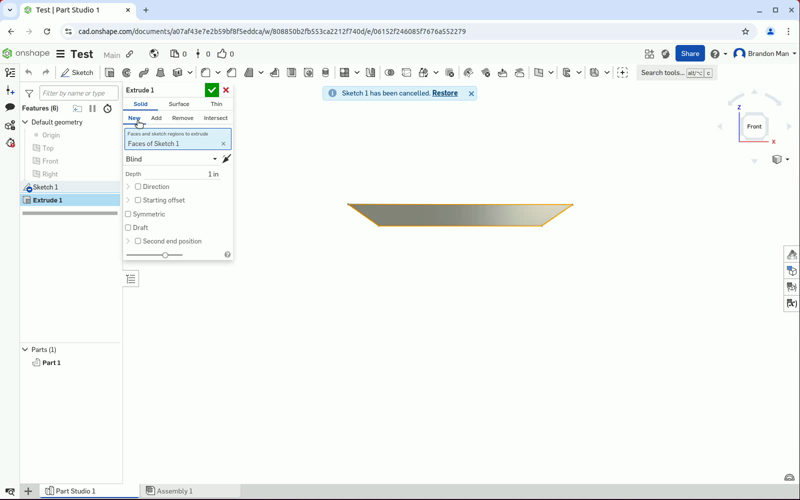
key(tab, 4)
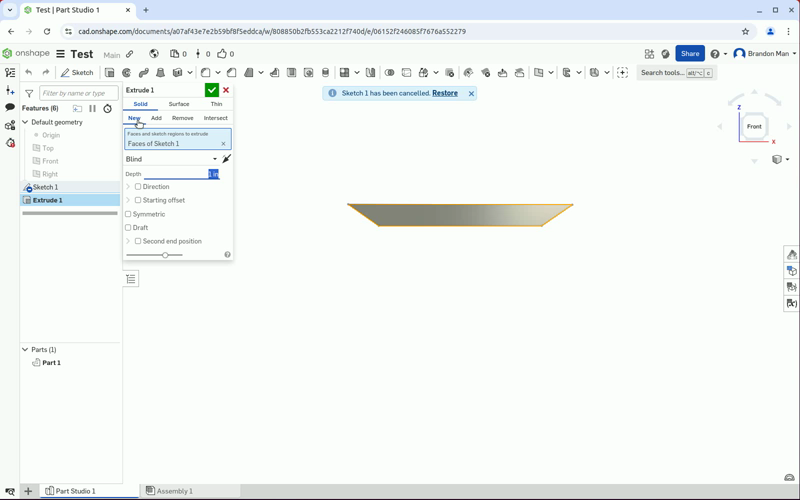
text(15.887)
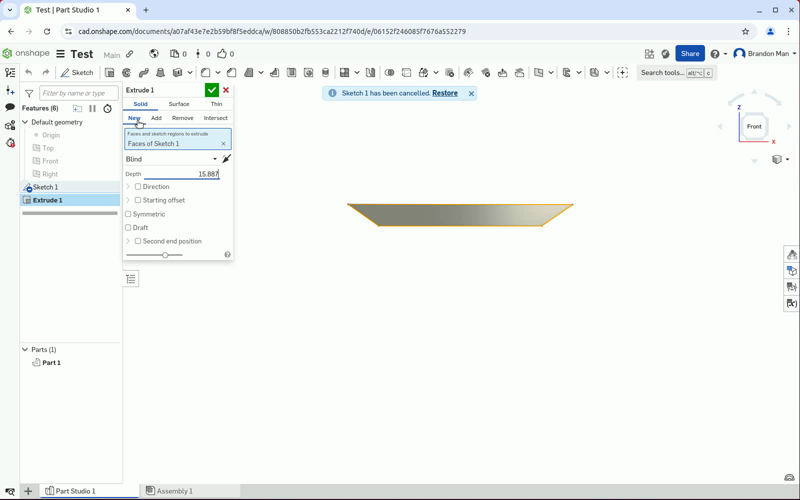
key(enter)
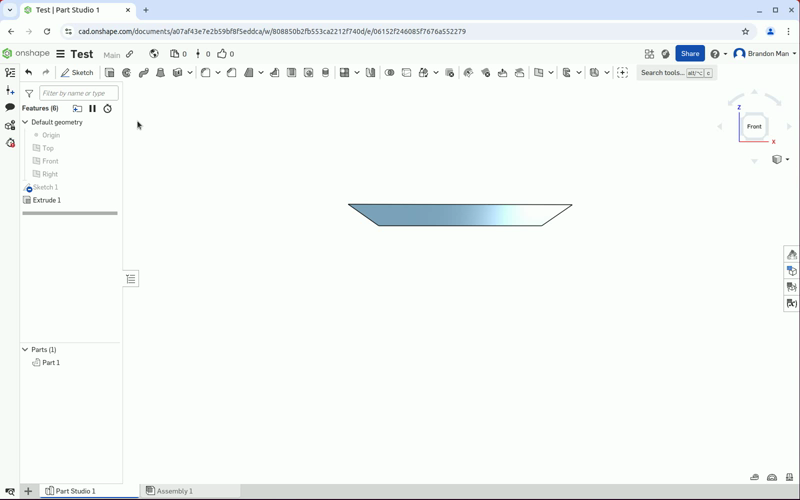
key(shift+h)
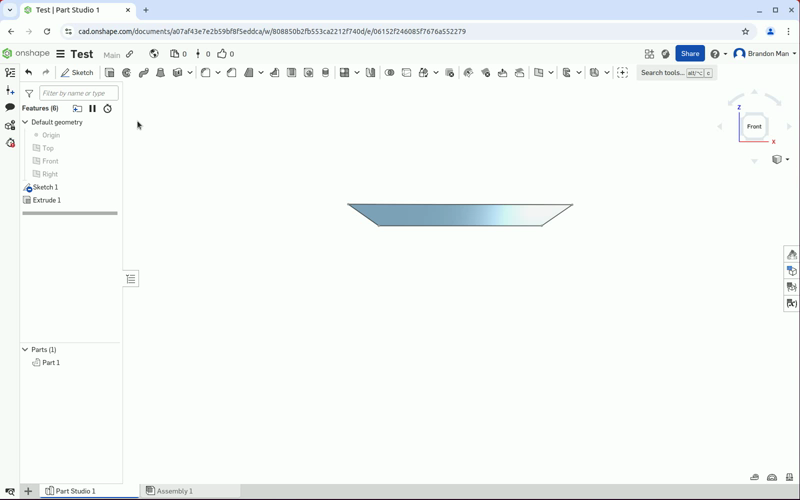
key(shift+h)
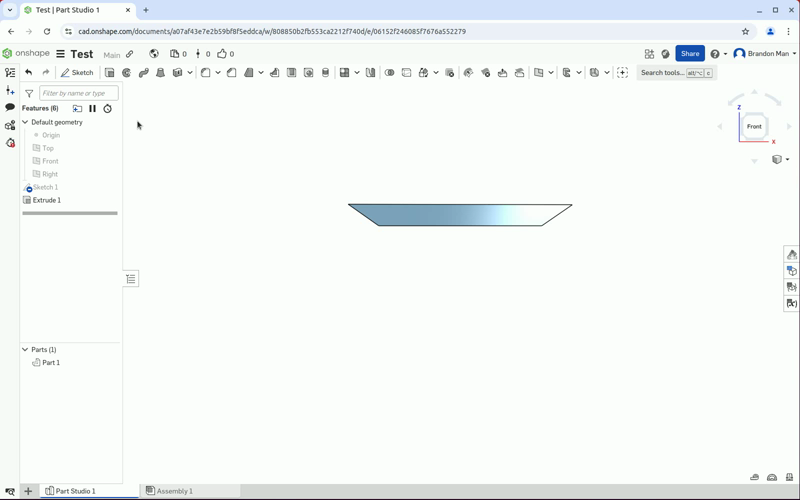
mouse_move(73, 189)
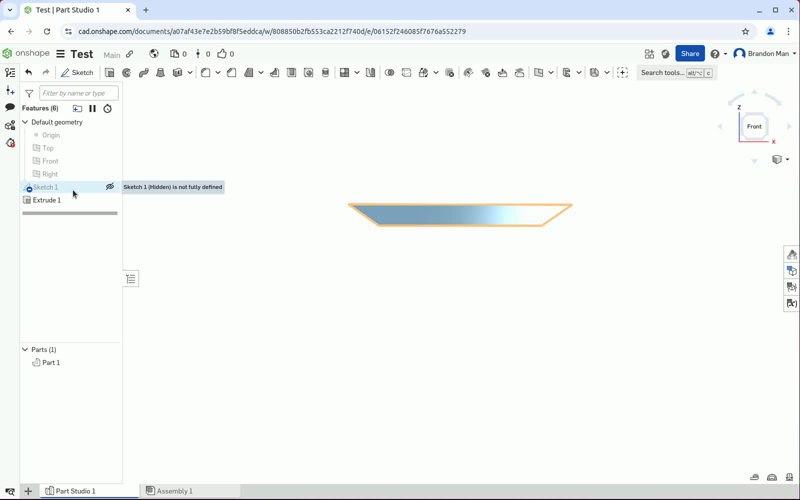
click(73, 189)
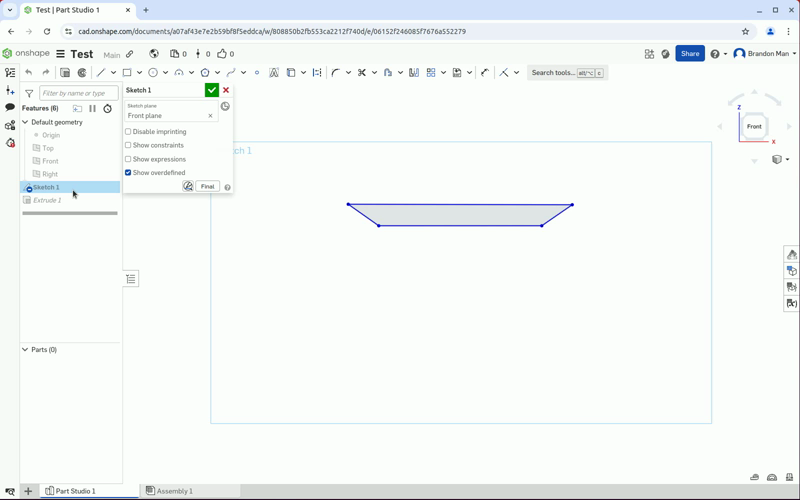
mouse_move(229, 92)
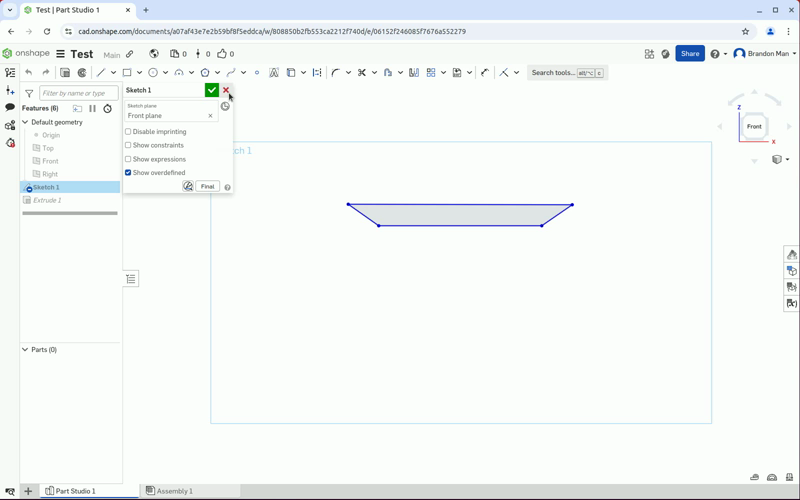
click(229, 92)
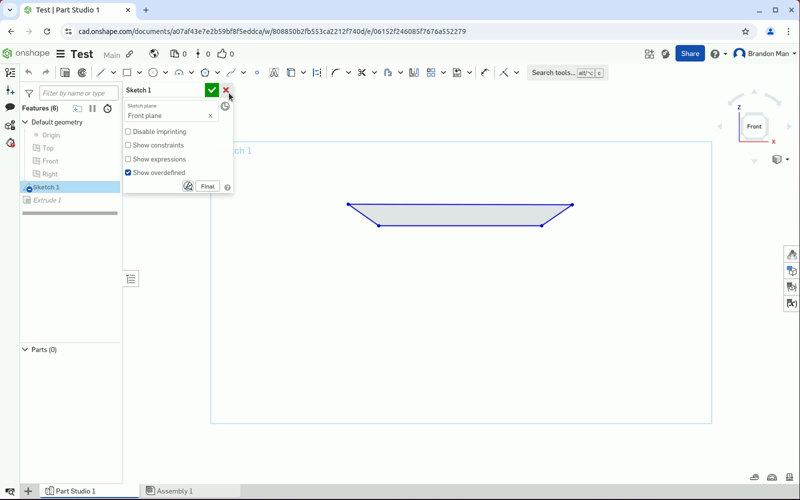
key(shift+s)
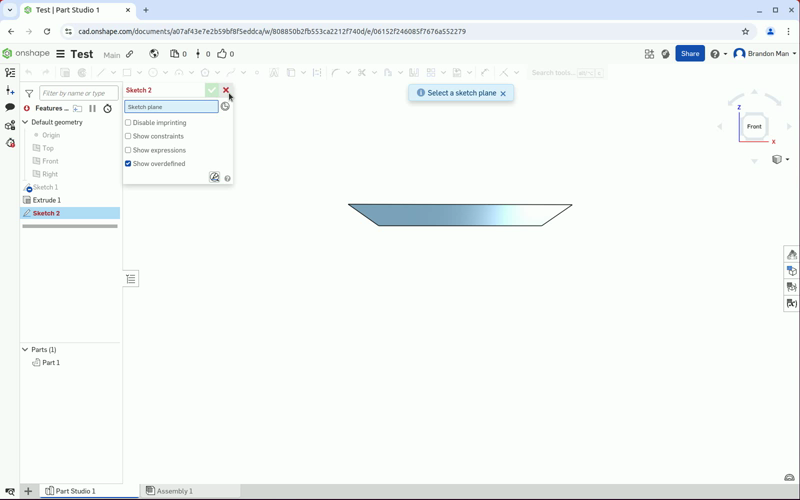
mouse_move(73, 163)
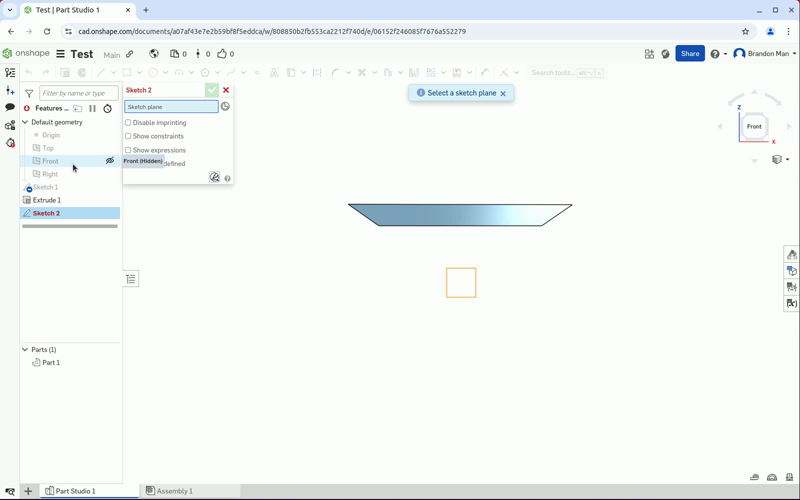
click(73, 163)
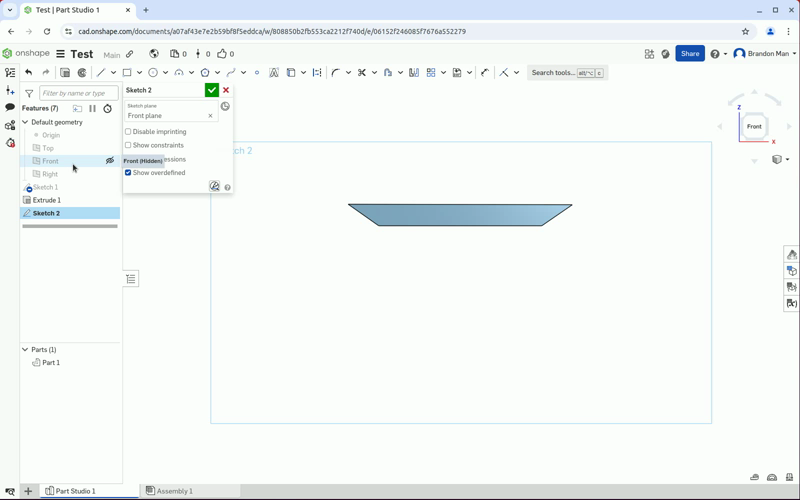
mouse_move(73, 352)
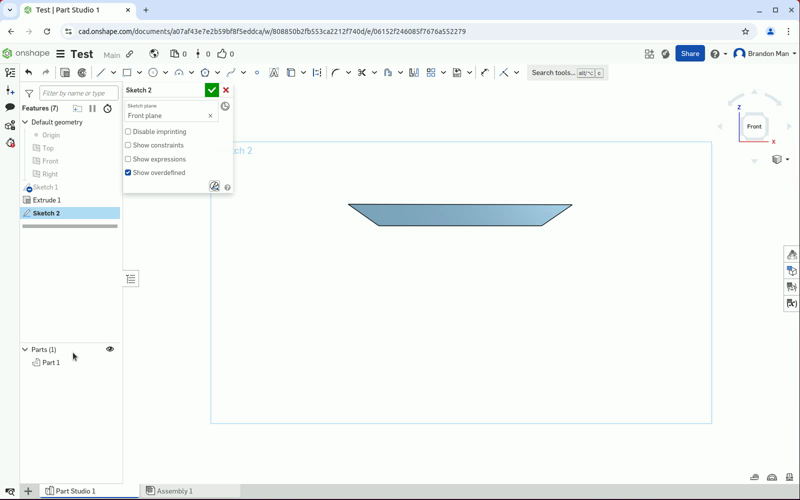
key(y)
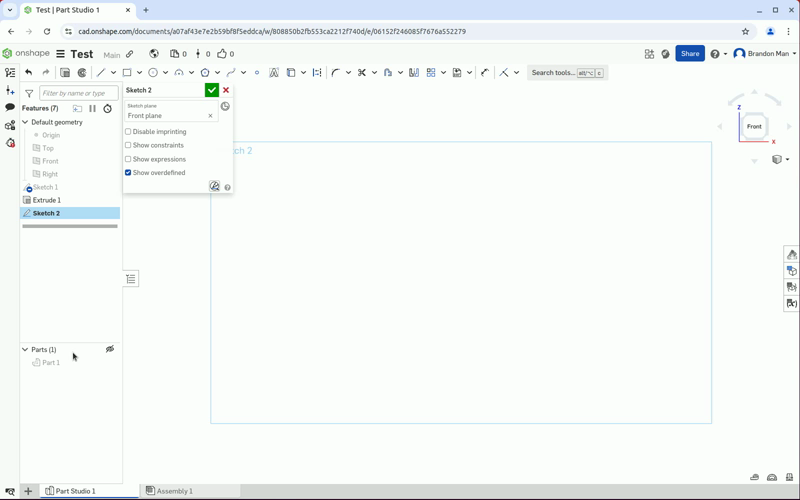
key(l)
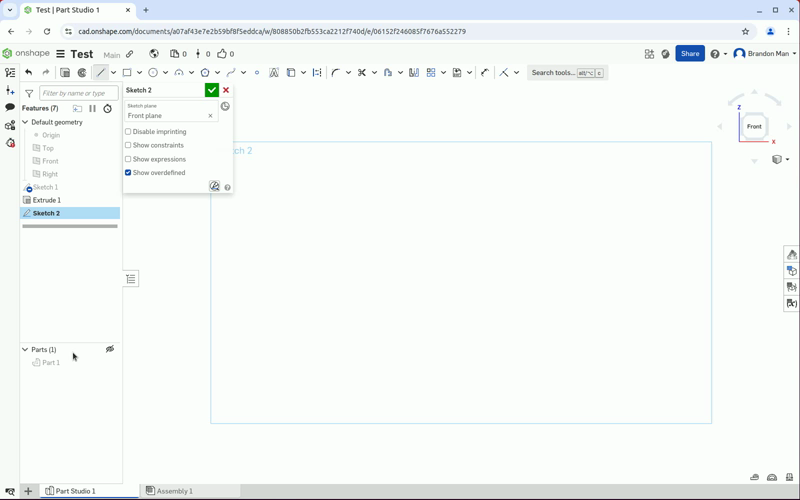
key_down(shift)
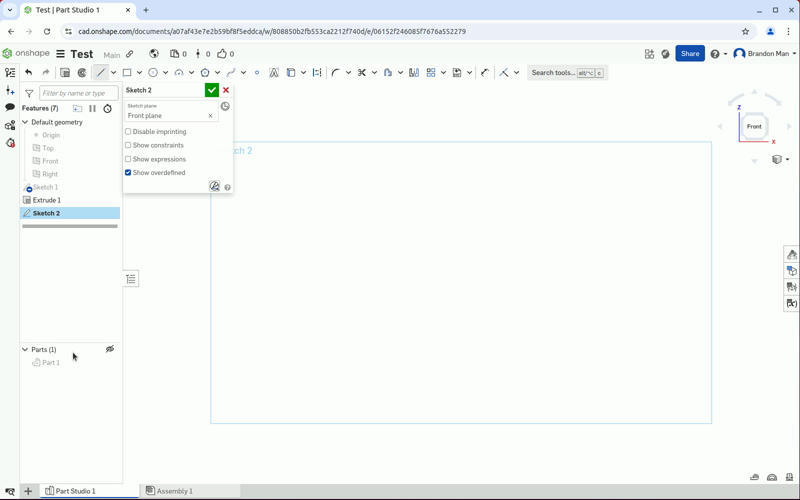
mouse_move(348, 361)
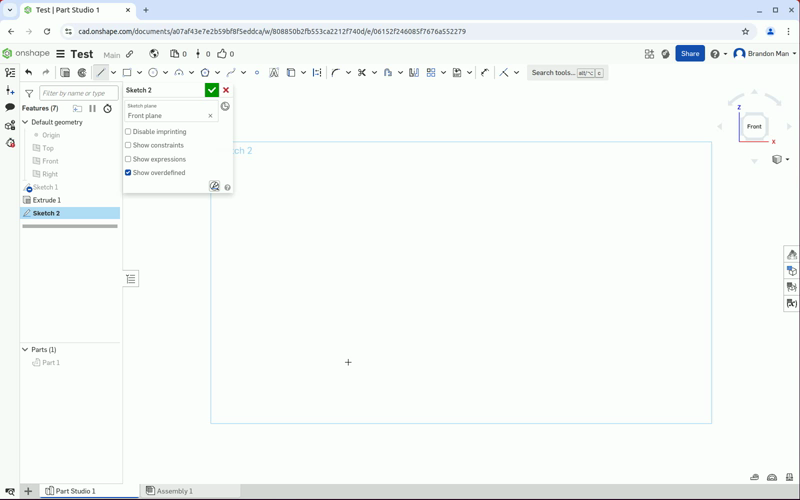
click(348, 361)
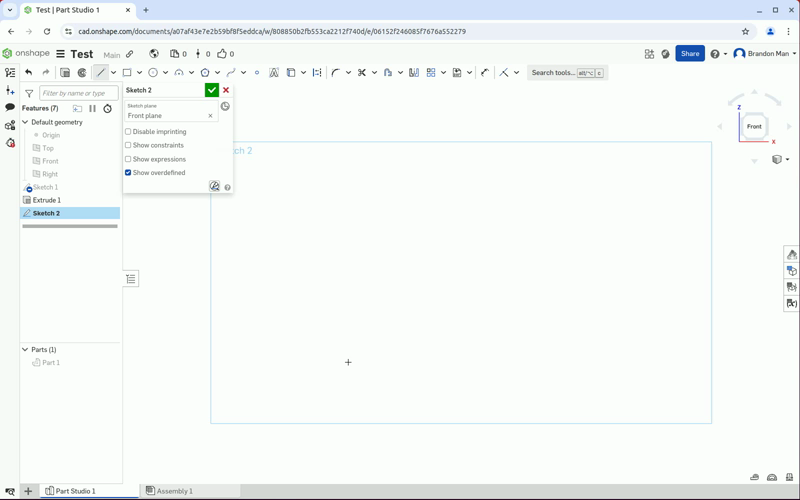
key_up(shift)
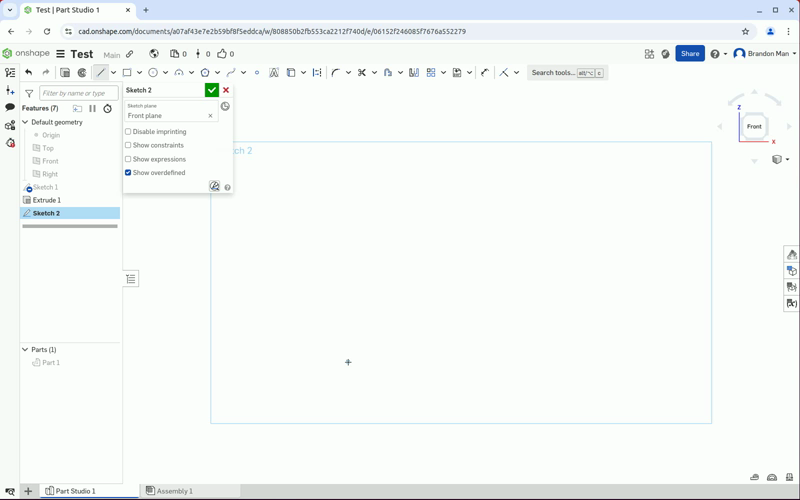
key_down(shift)
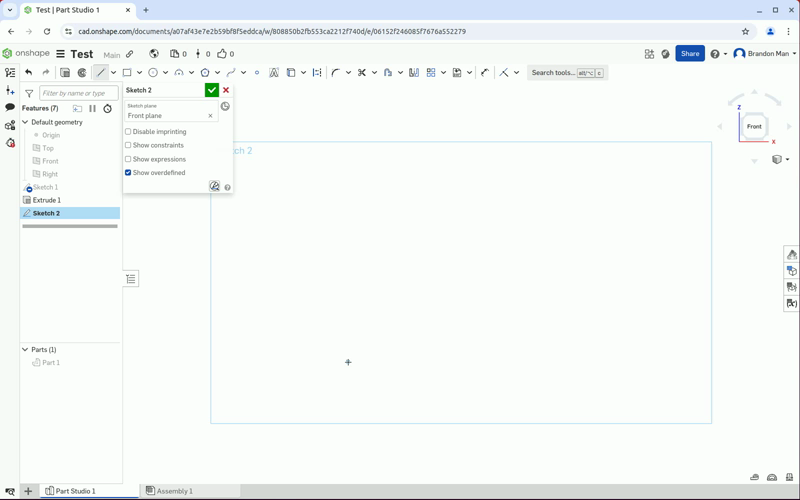
mouse_move(572, 361)
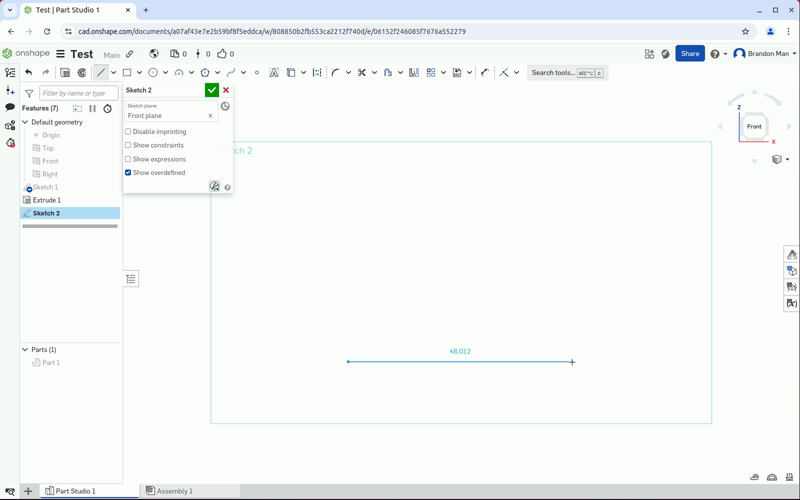
click(572, 361)
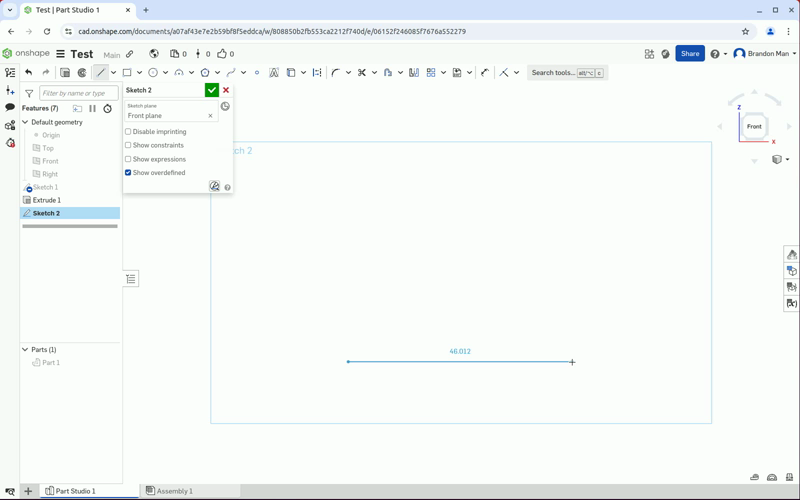
key_up(shift)
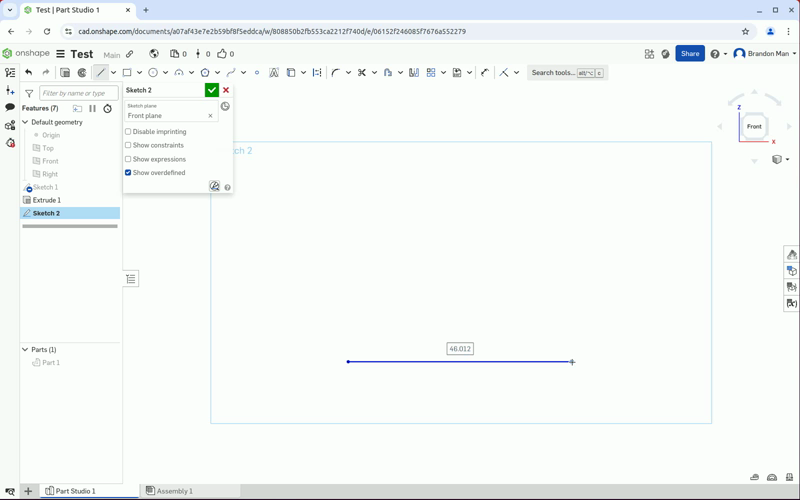
key_down(shift)
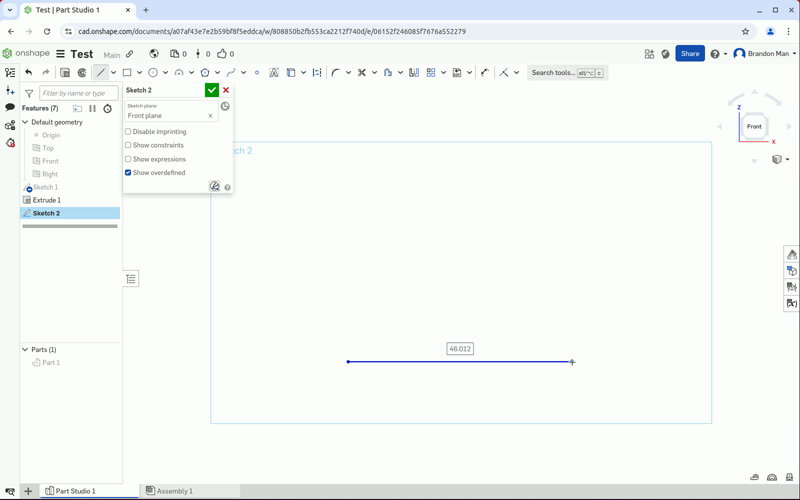
mouse_move(589, 361)
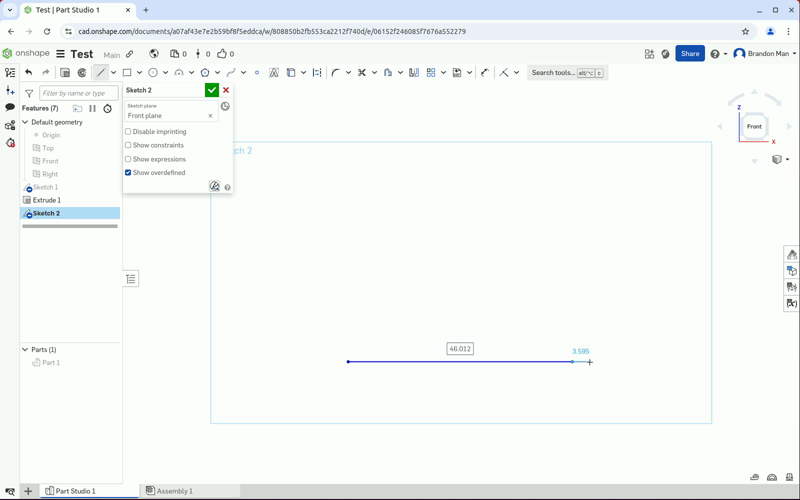
mouse_move(541, 340)
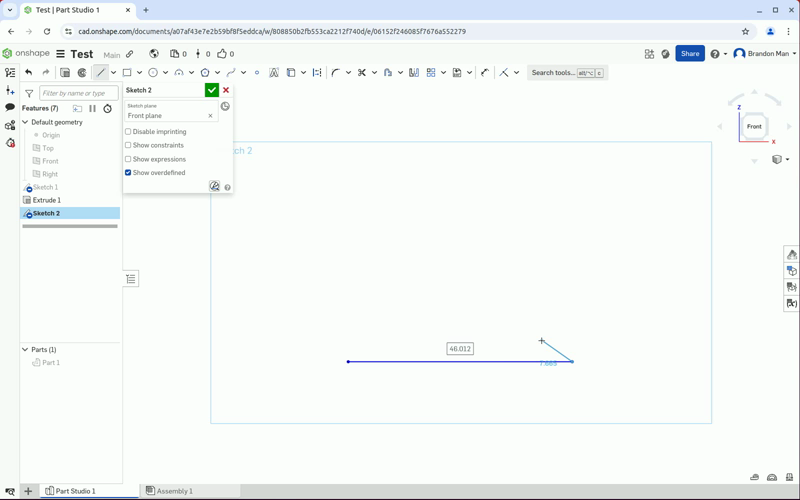
click(541, 340)
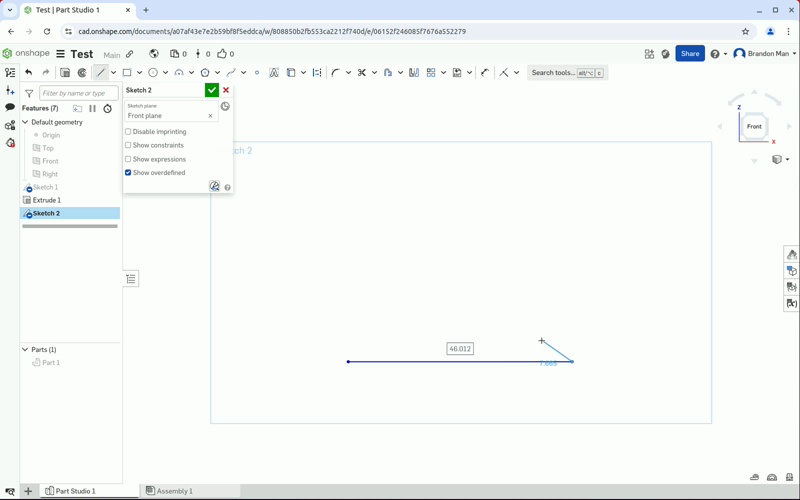
key_up(shift)
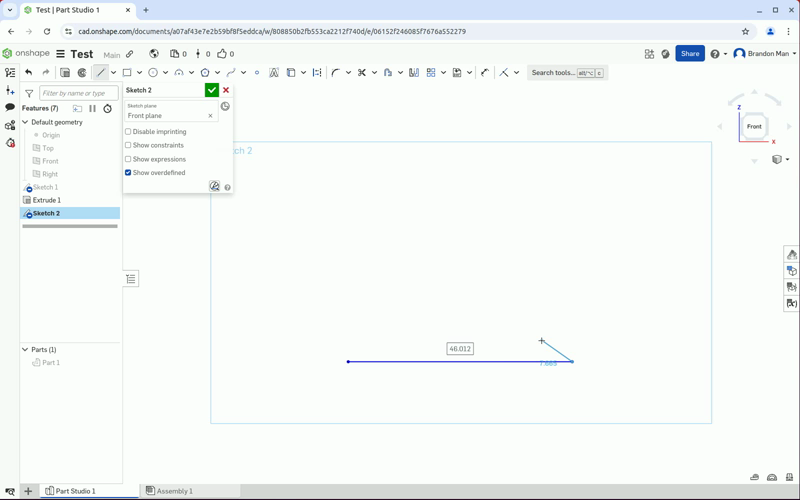
key_down(shift)
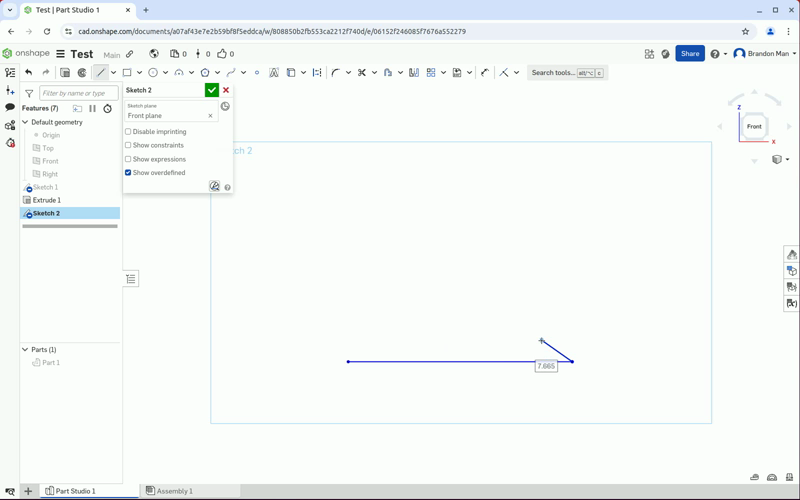
mouse_move(378, 340)
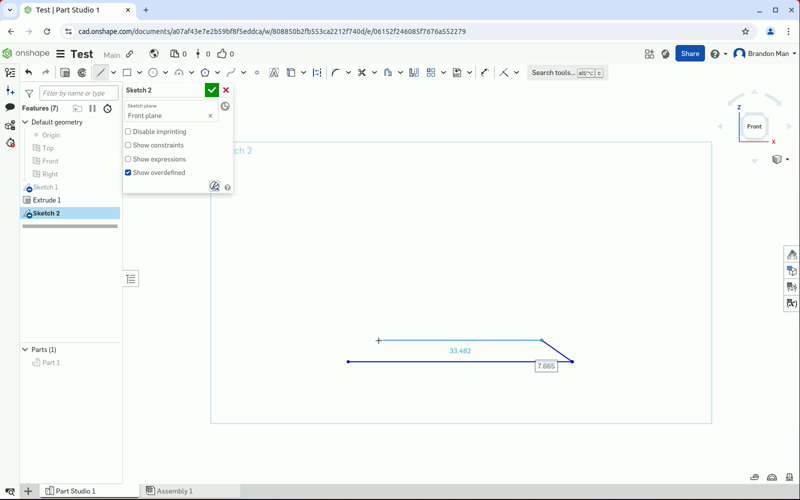
click(378, 340)
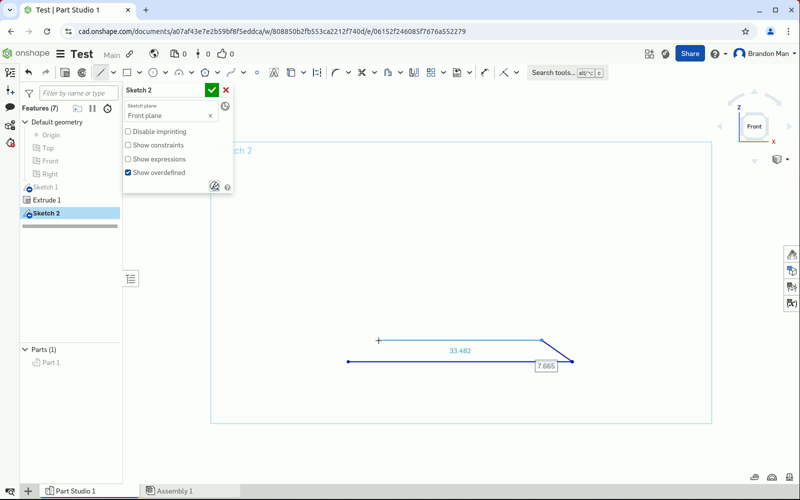
key_up(shift)
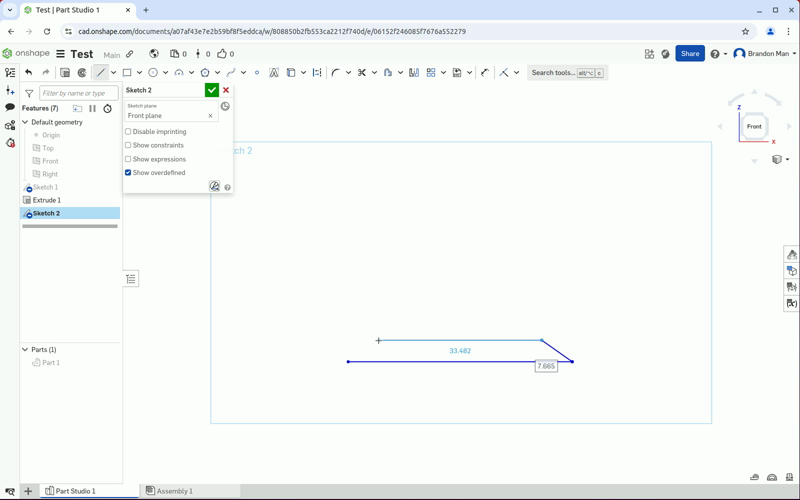
mouse_move(408, 340)
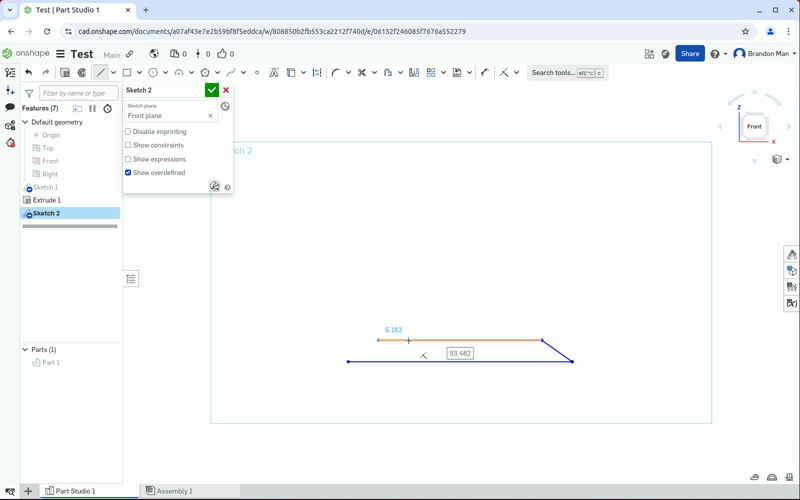
key_down(shift)
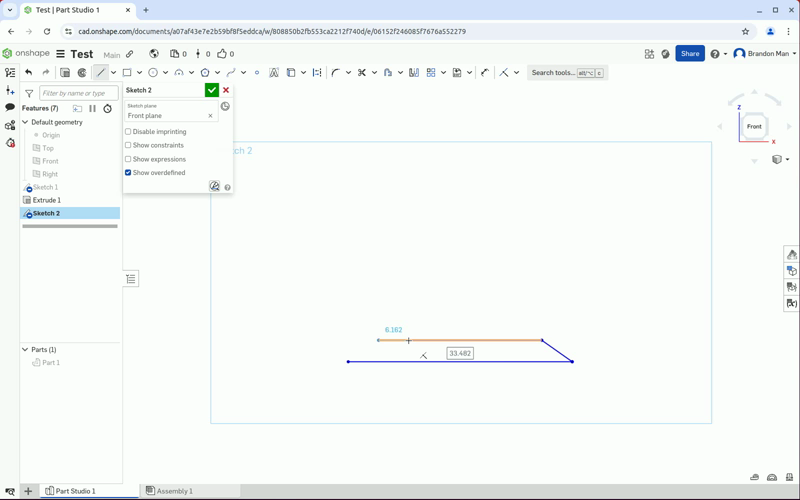
mouse_move(348, 361)
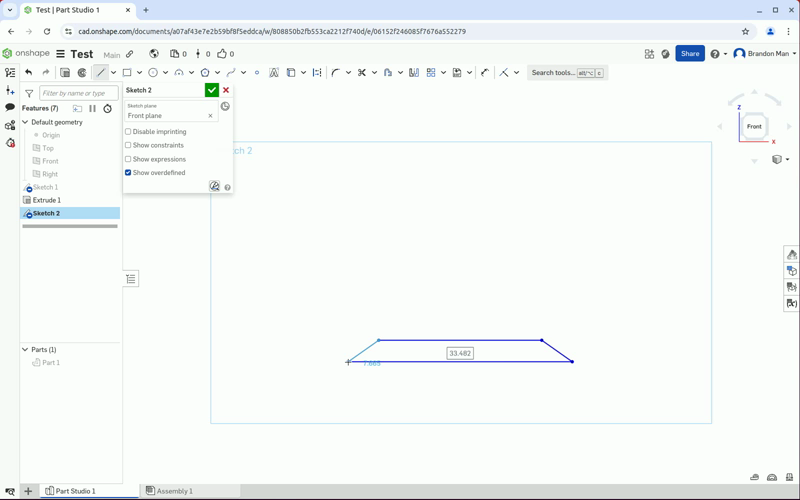
key_up(shift)
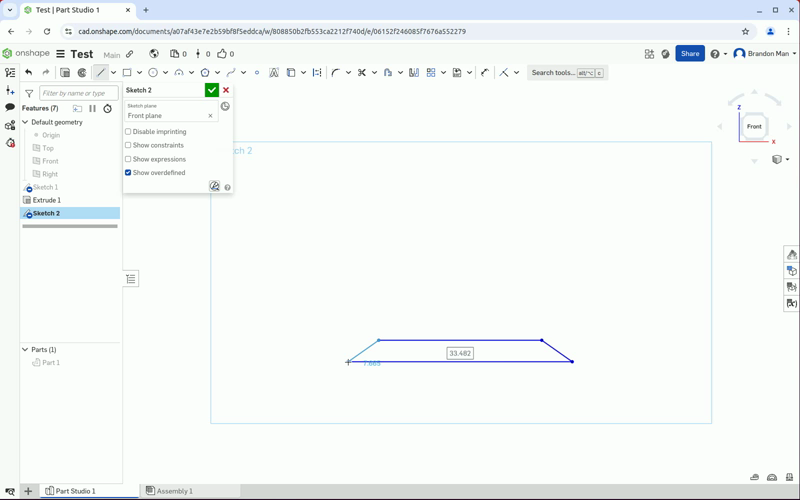
click(348, 361)
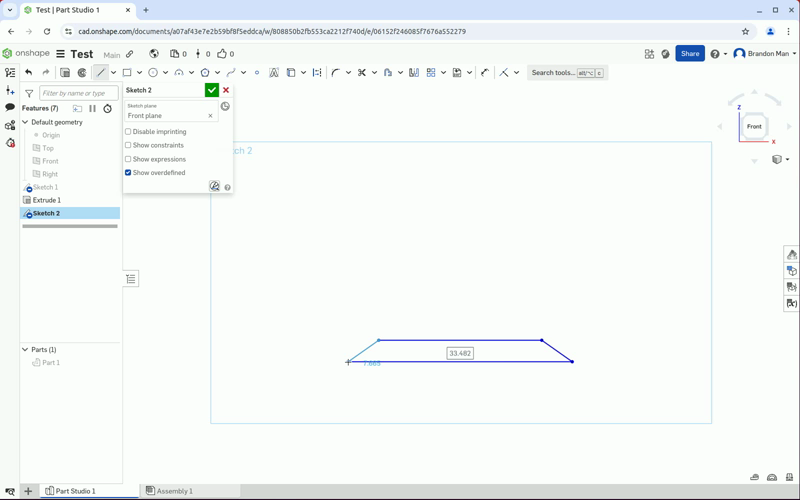
key(esc)
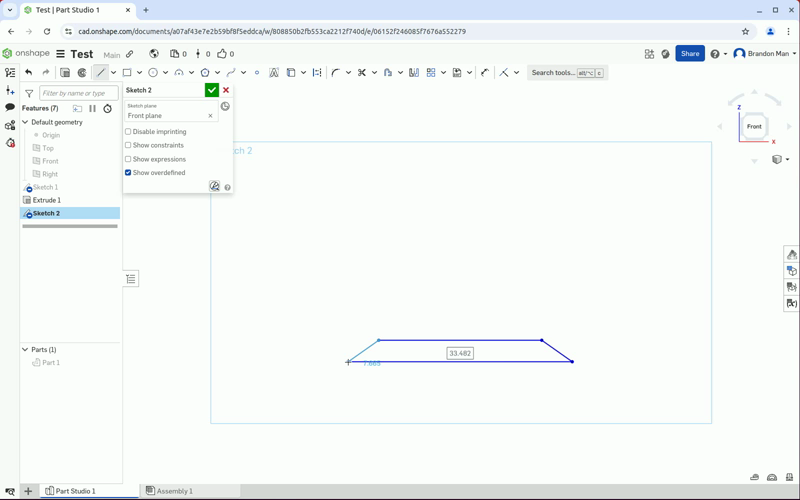
mouse_move(412, 347)
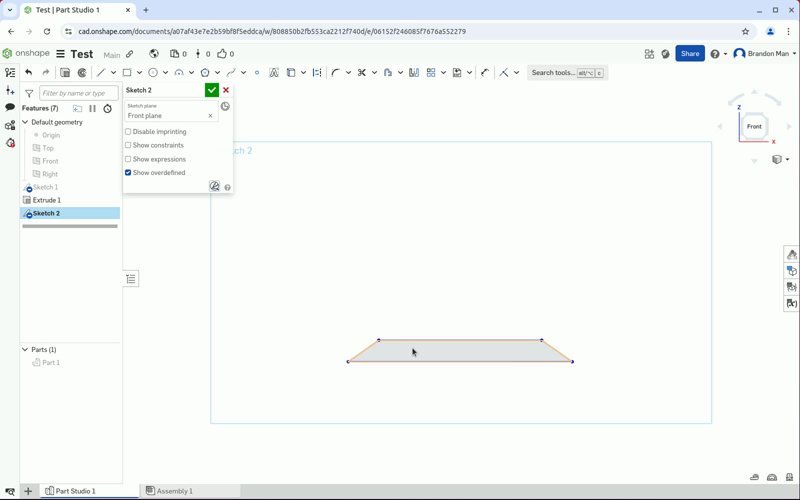
click(412, 347)
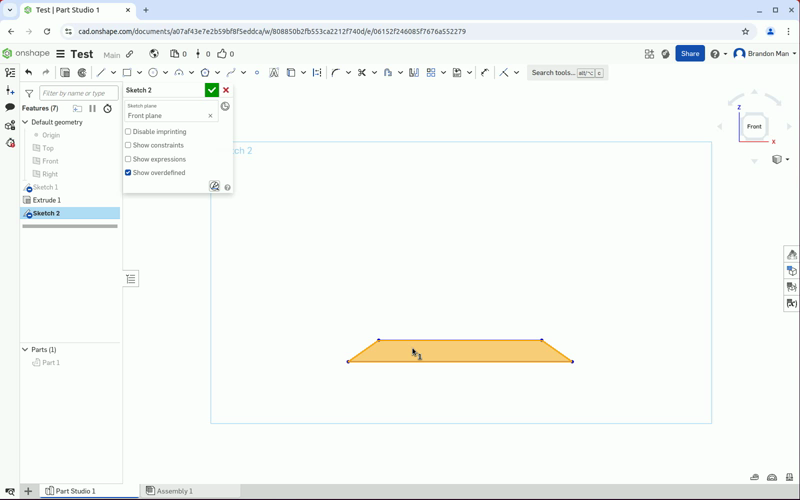
mouse_move(73, 352)
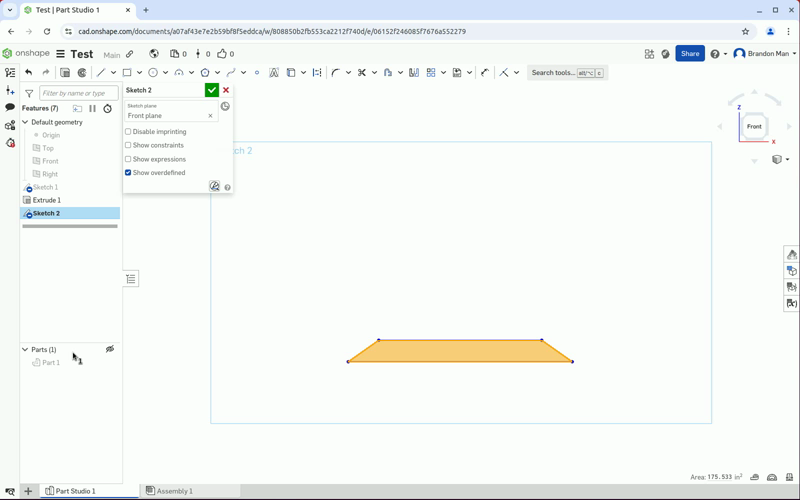
key(shift+y)
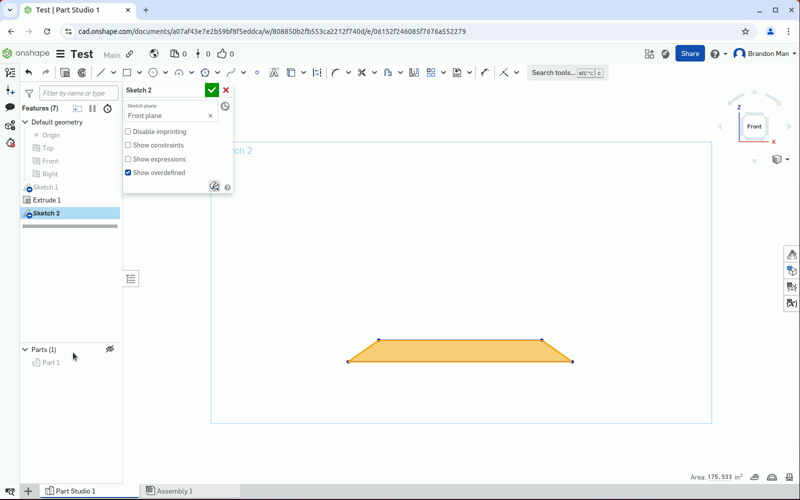
key(shift+e)
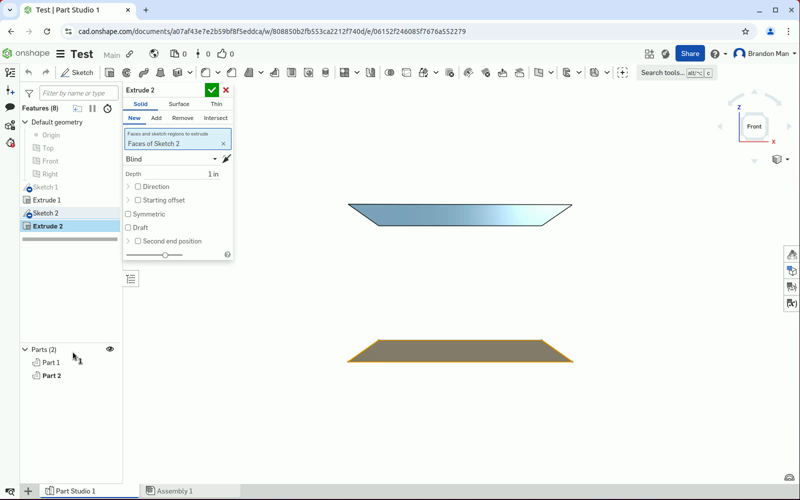
mouse_move(143, 106)
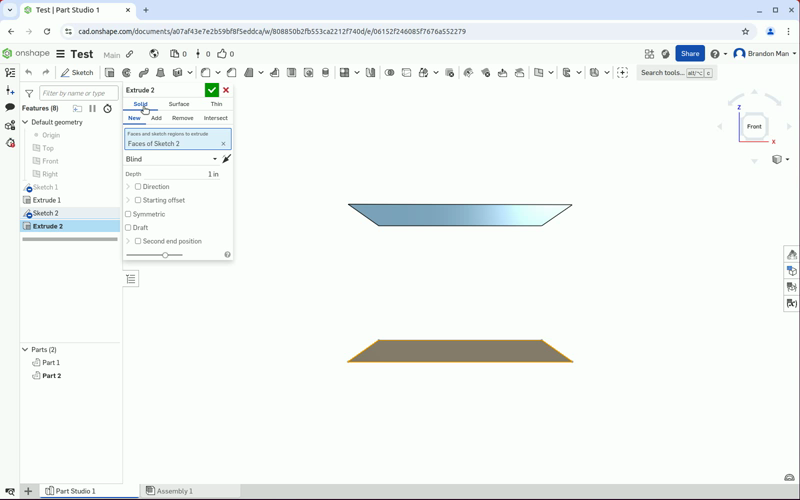
click(143, 106)
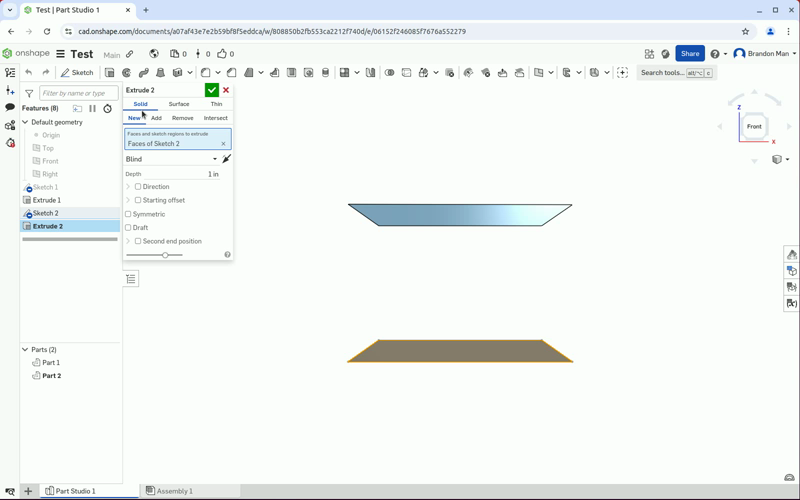
mouse_move(137, 120)
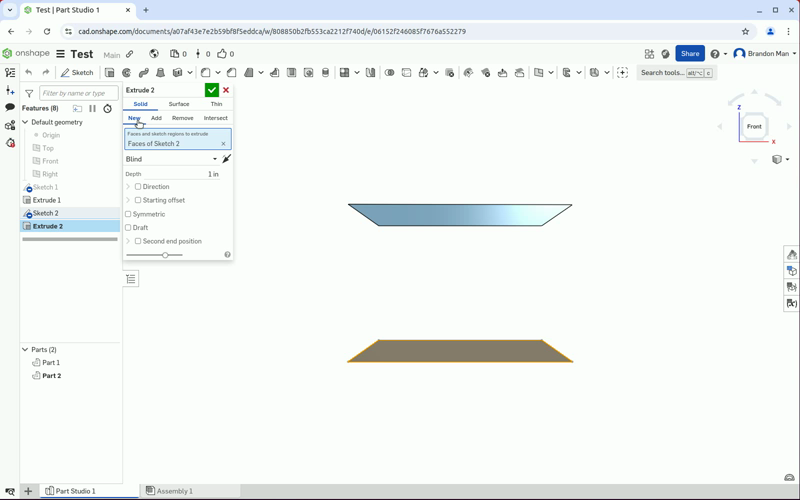
click(137, 120)
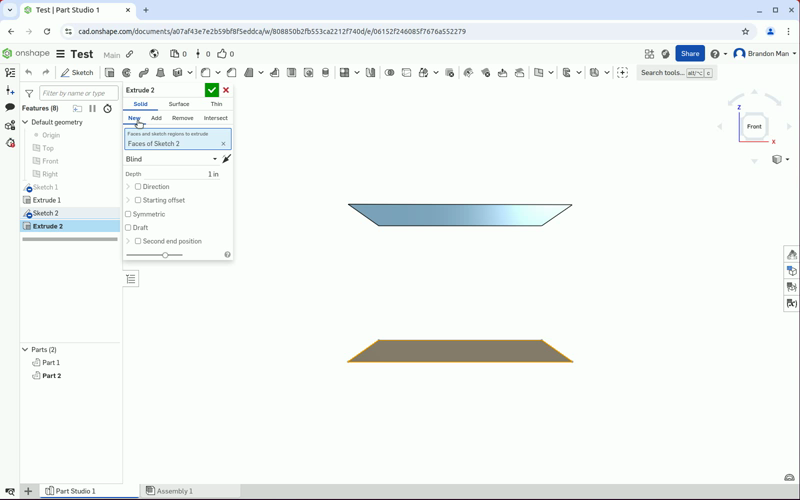
key(tab, 4)
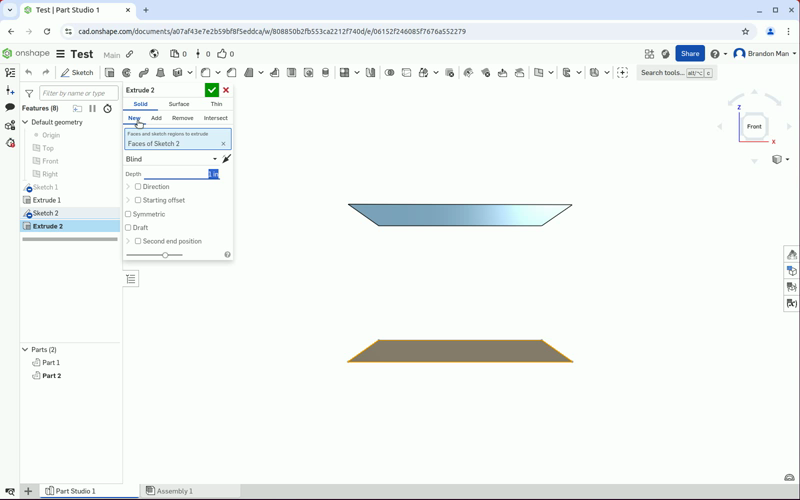
text(15.887)
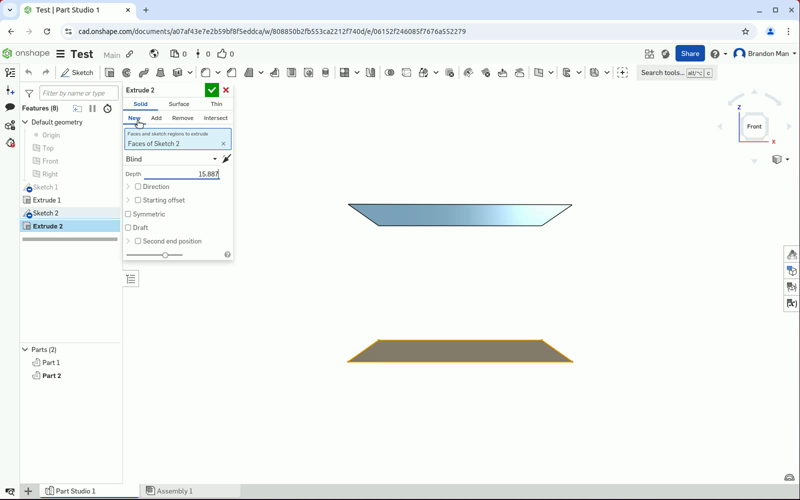
key(enter)
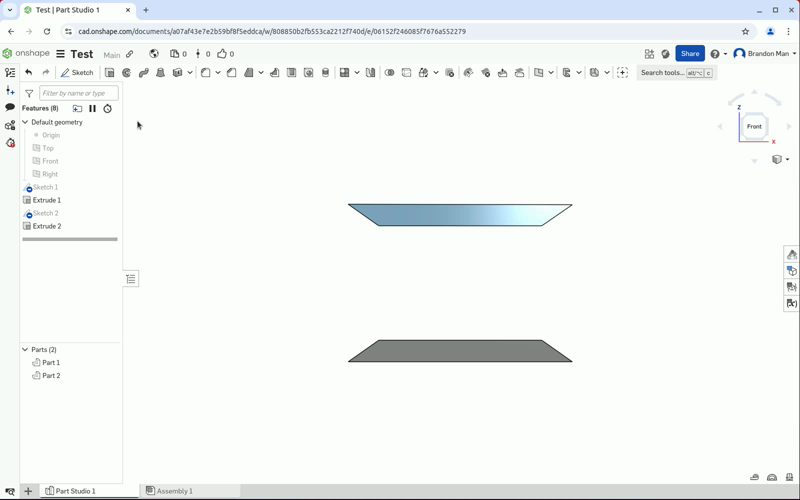
key(shift+h)
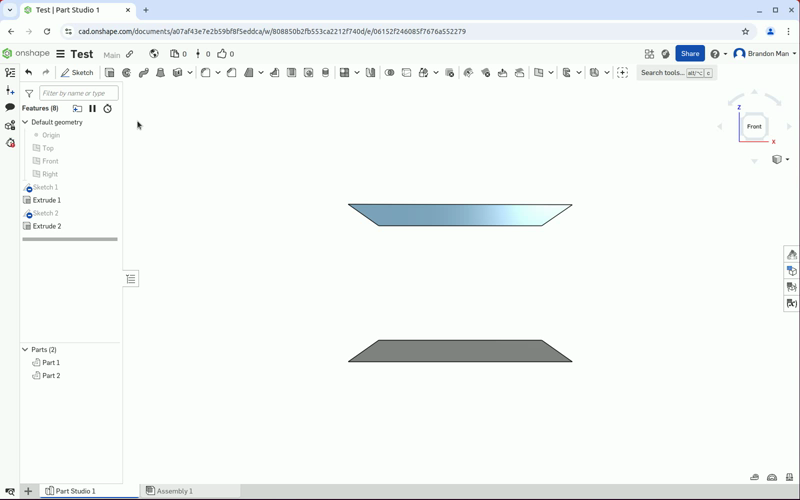
key(shift+h)
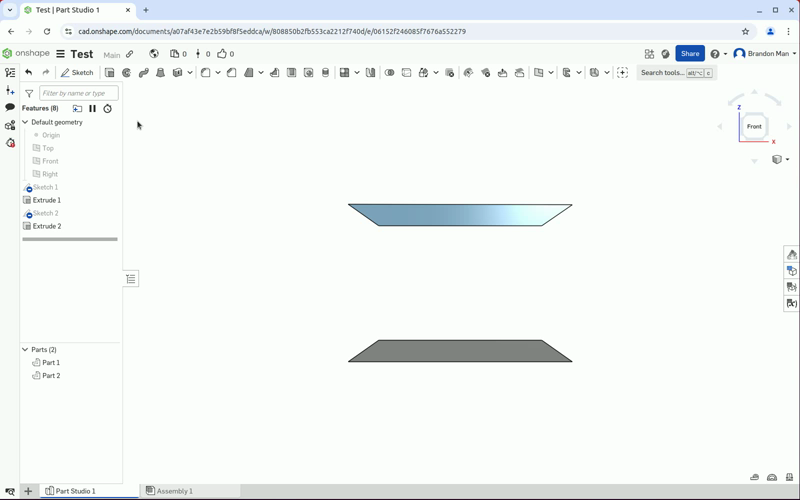
mouse_move(73, 189)
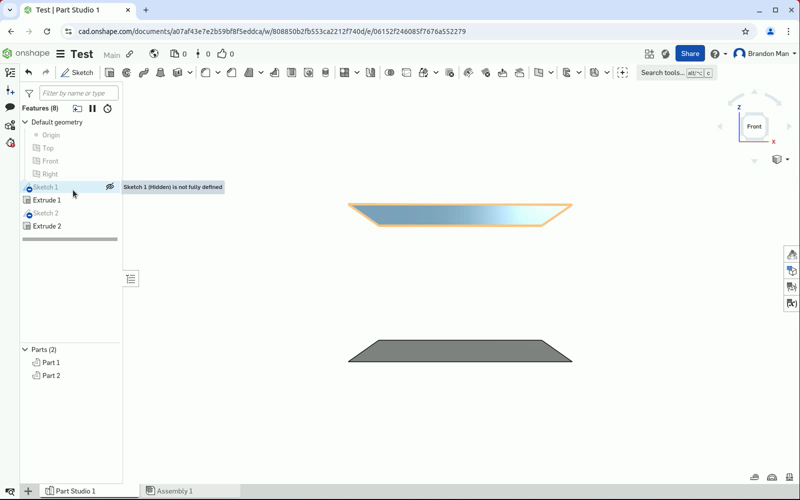
click(73, 189)
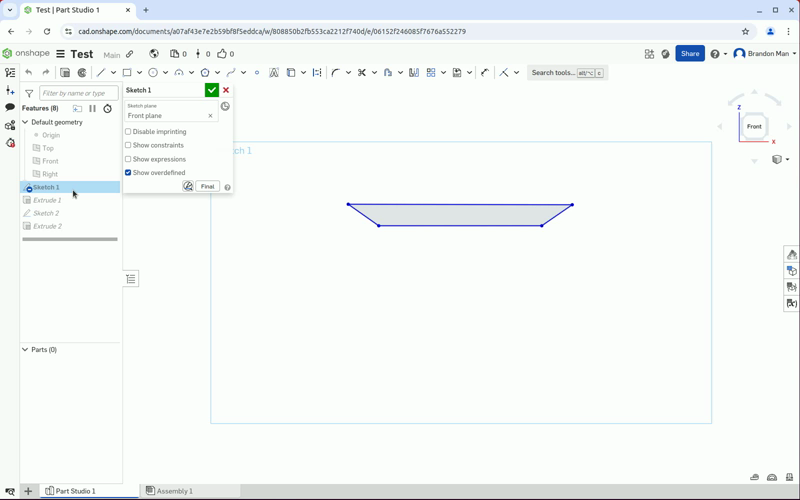
mouse_move(229, 92)
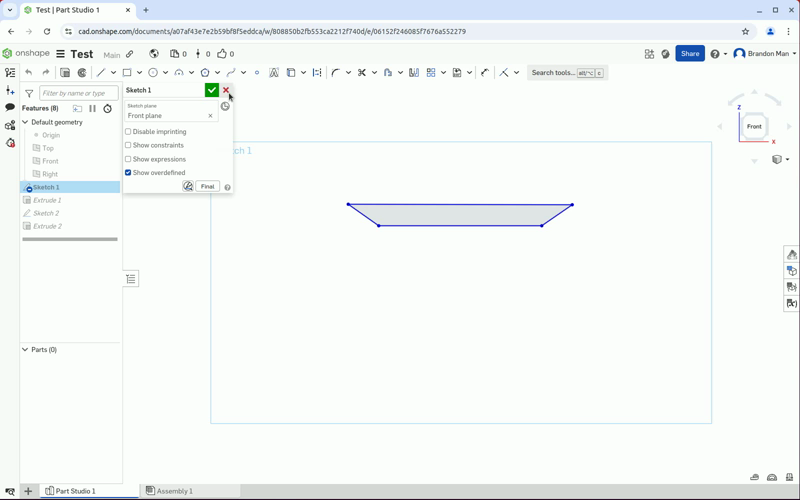
click(229, 92)
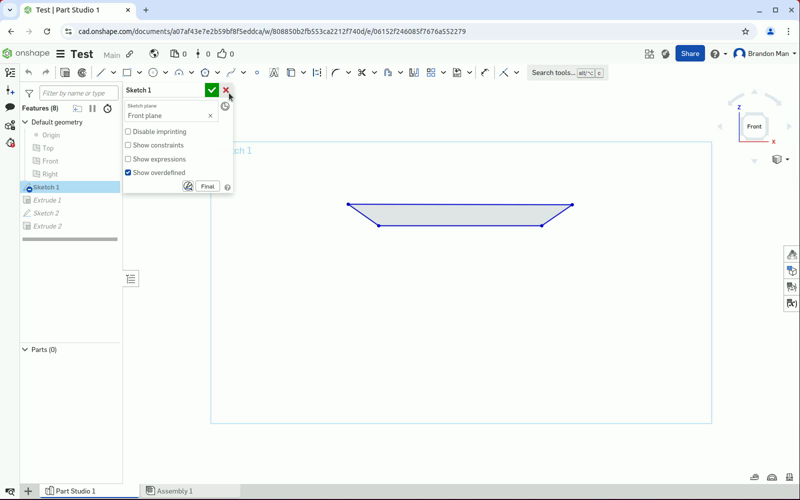
key(shift+s)
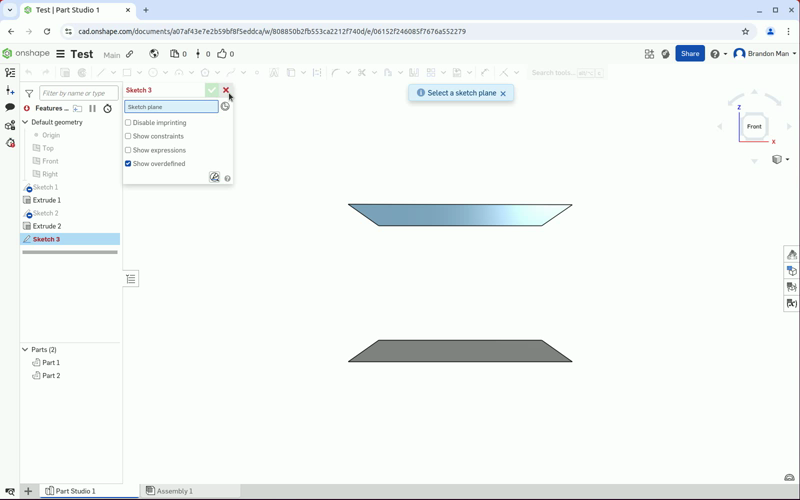
mouse_move(73, 163)
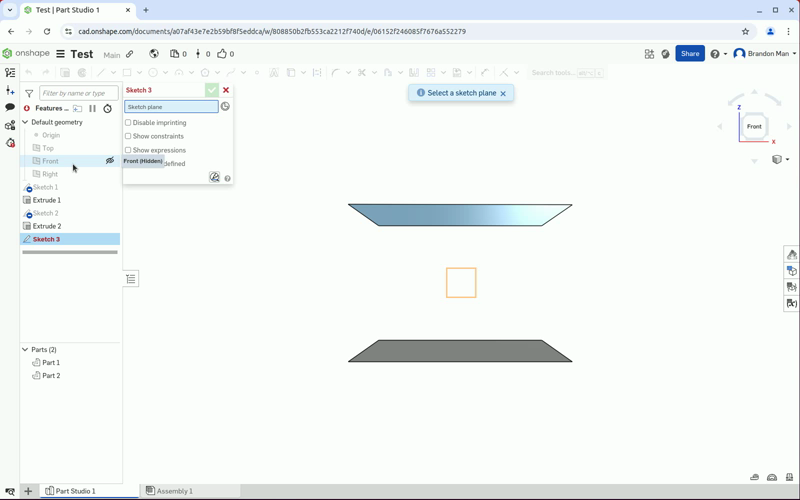
click(73, 163)
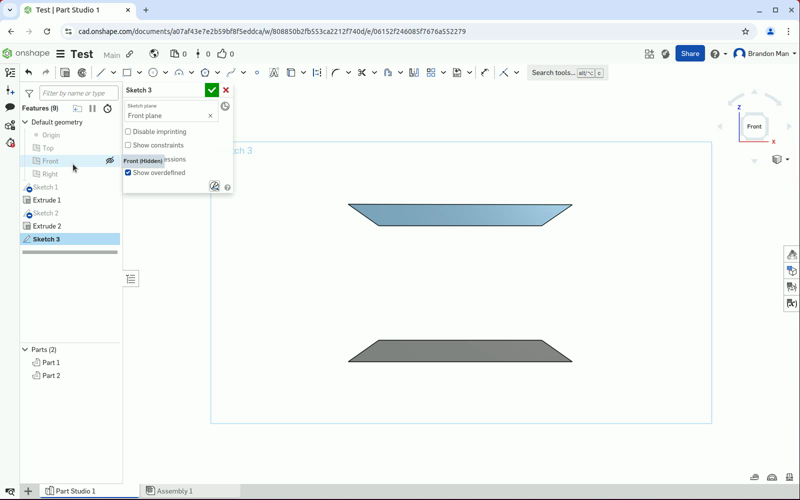
mouse_move(73, 352)
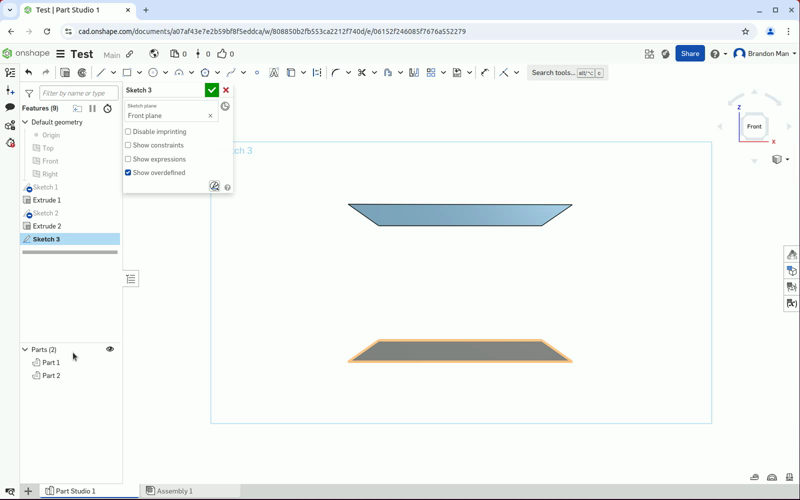
key(y)
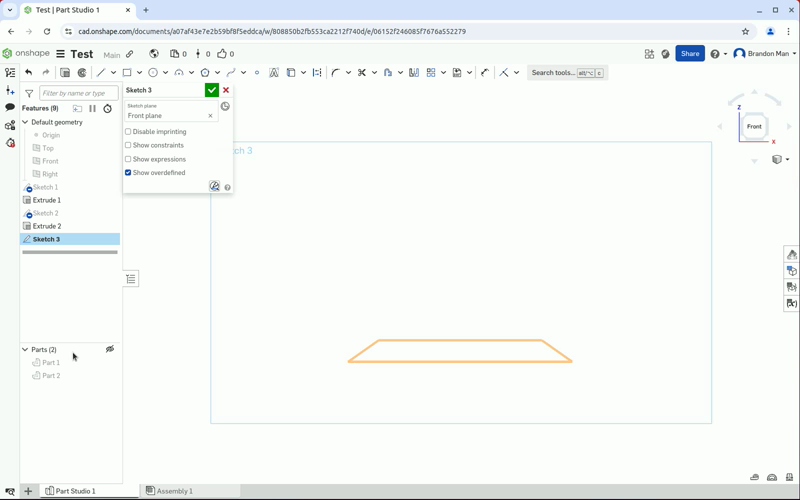
key(l)
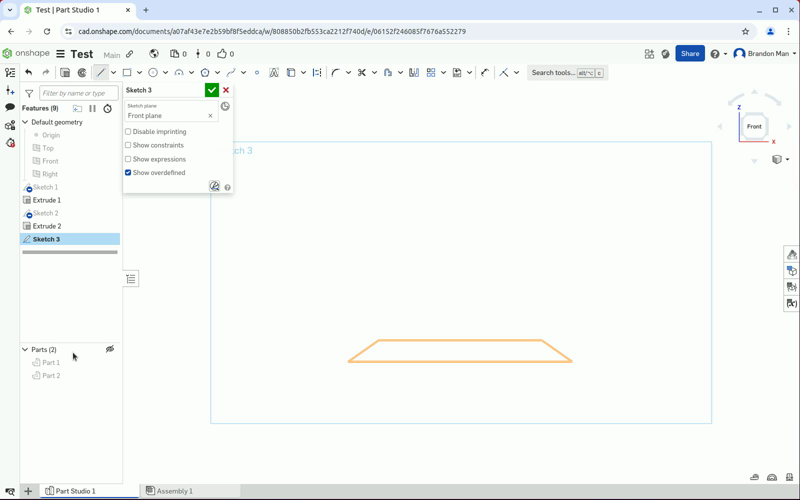
key_down(shift)
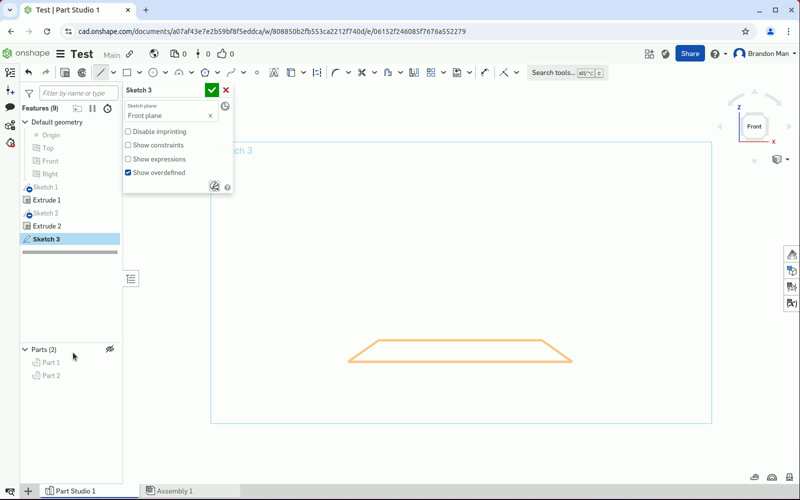
mouse_move(348, 361)
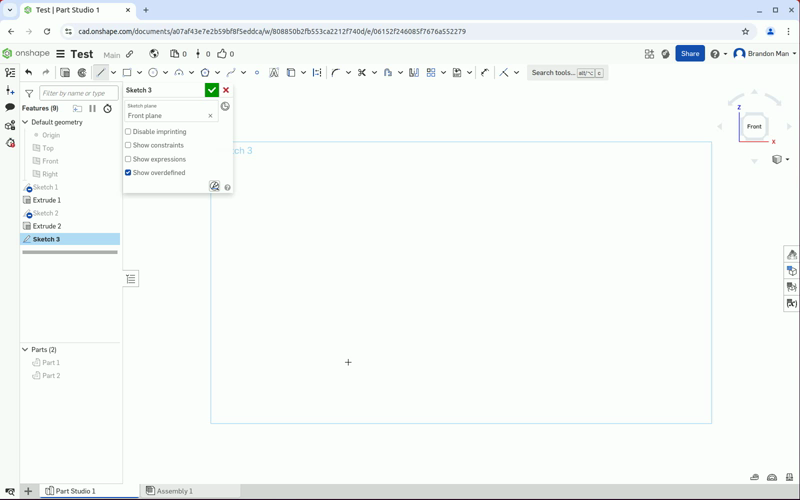
click(348, 361)
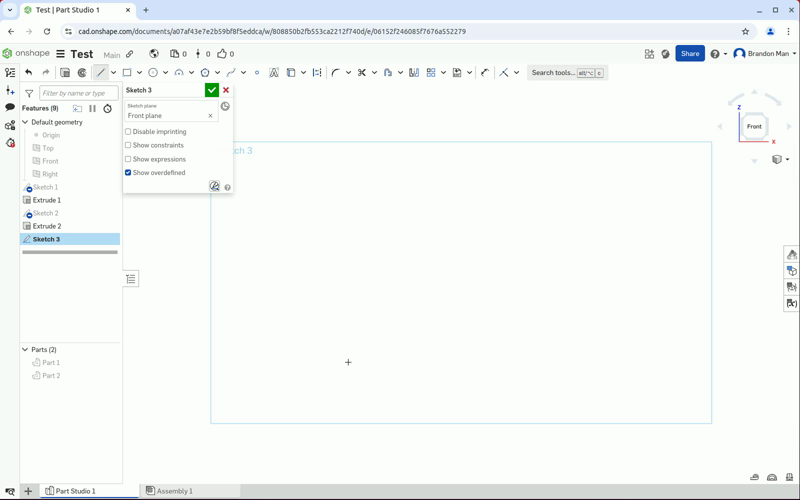
key_up(shift)
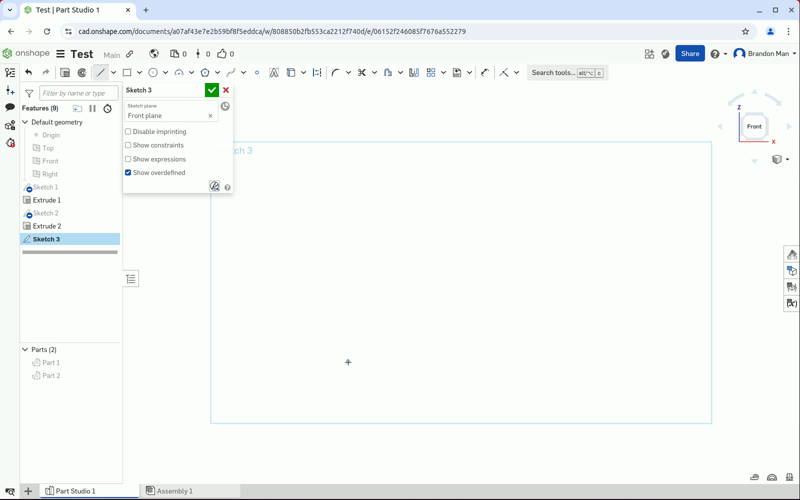
key_down(shift)
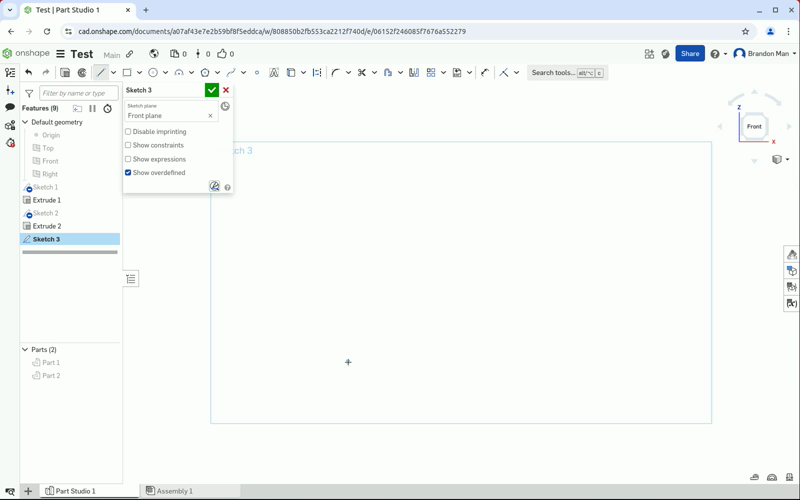
mouse_move(378, 361)
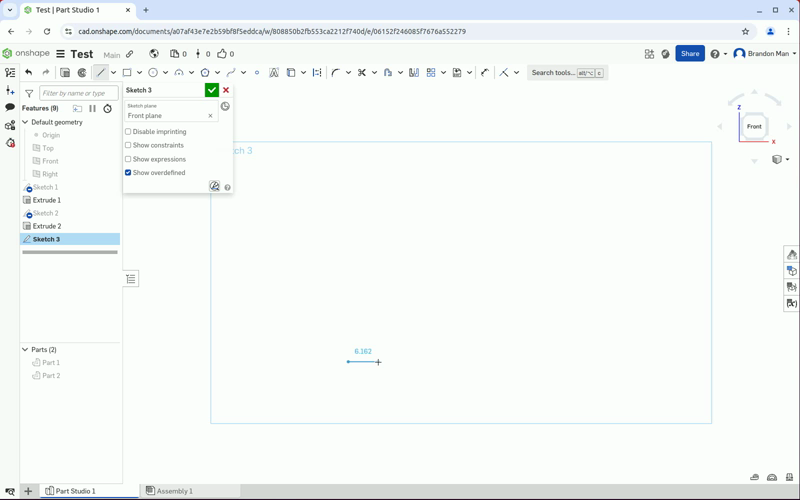
mouse_move(377, 339)
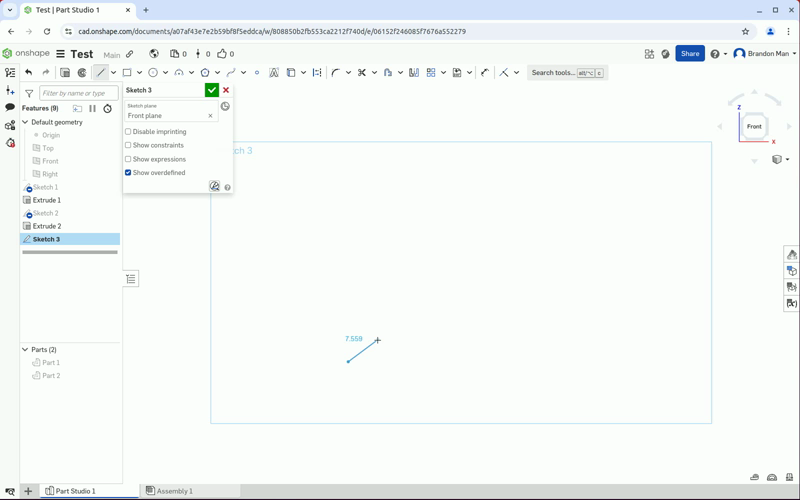
click(377, 339)
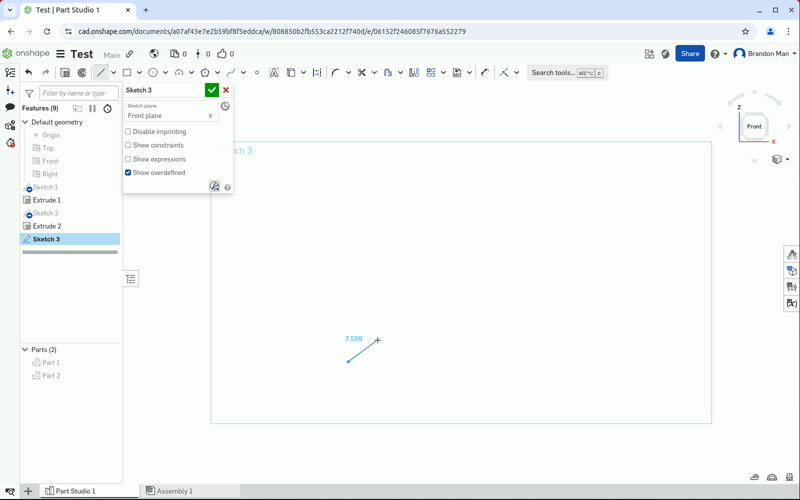
key_up(shift)
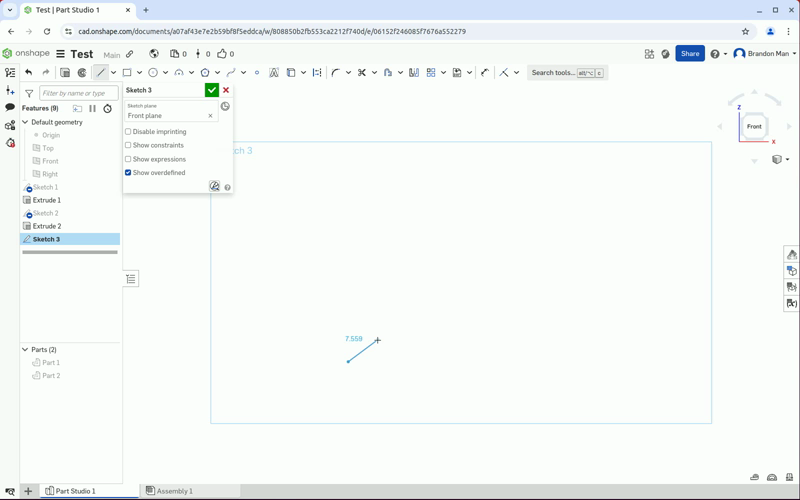
key_down(shift)
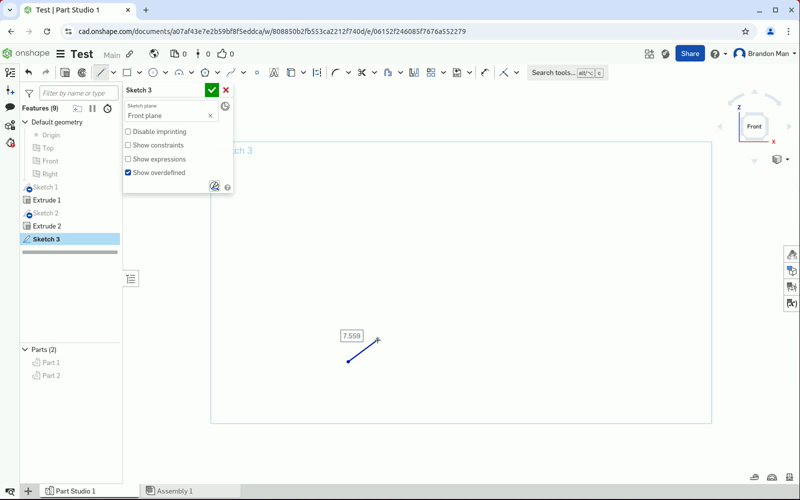
mouse_move(377, 226)
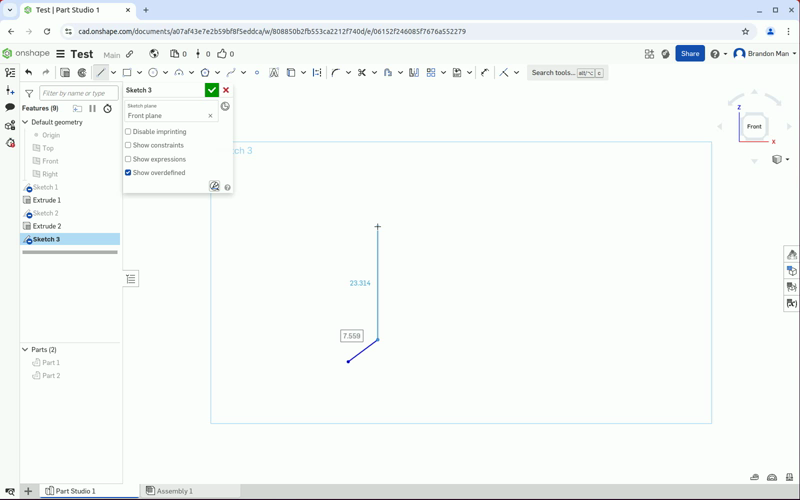
click(377, 226)
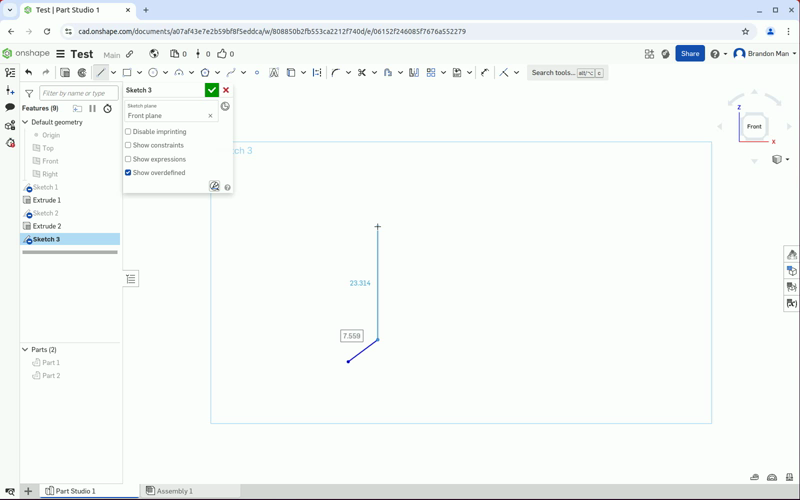
key_up(shift)
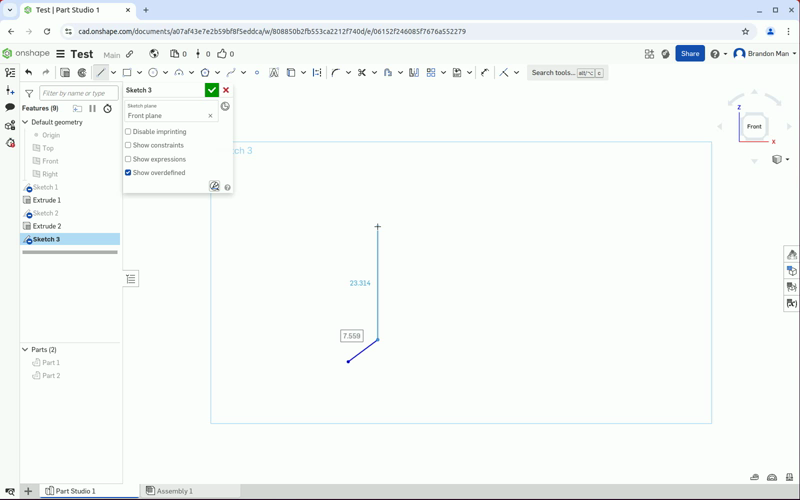
key_down(shift)
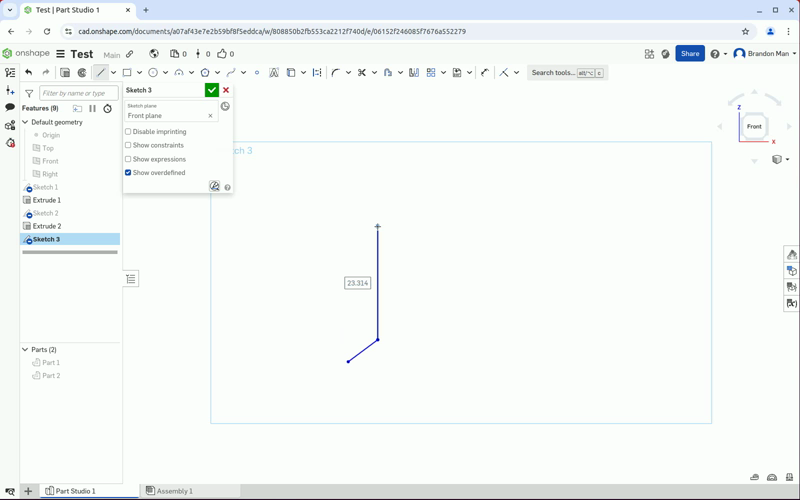
mouse_move(407, 226)
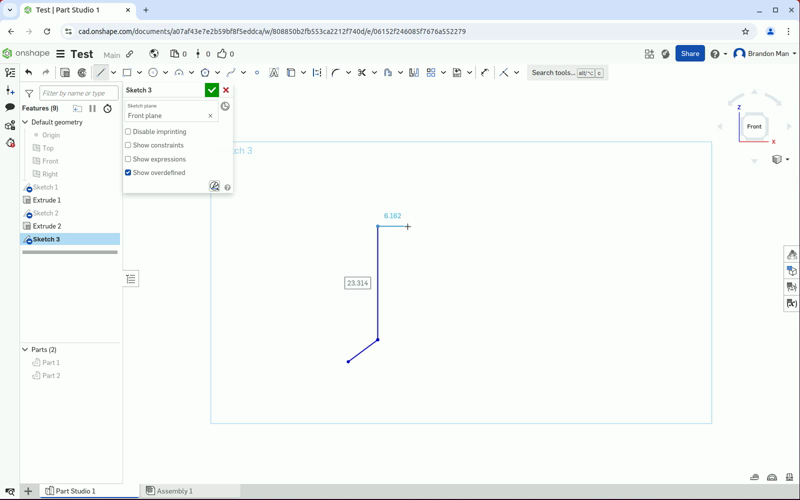
mouse_move(348, 204)
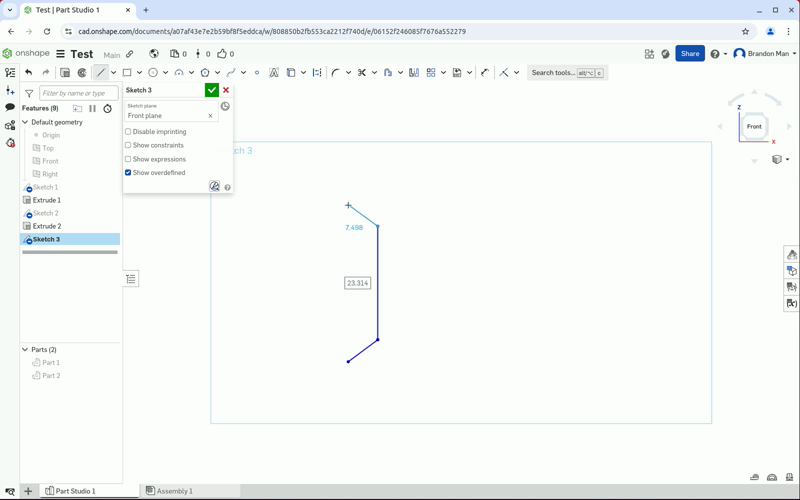
click(348, 204)
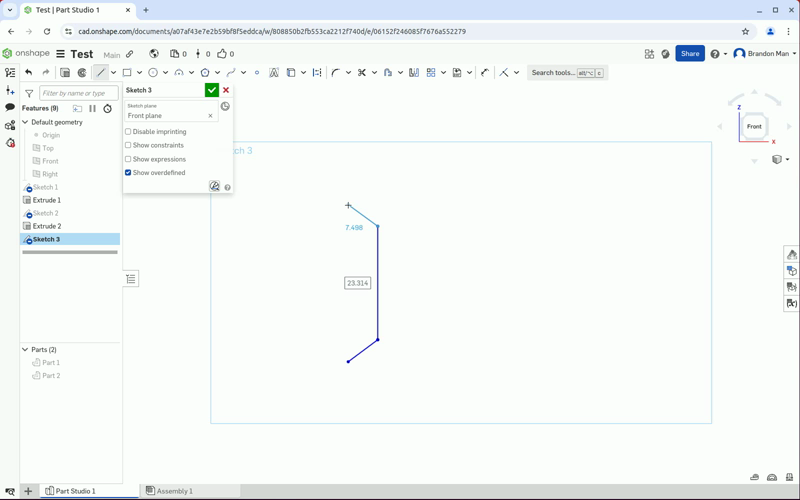
key_up(shift)
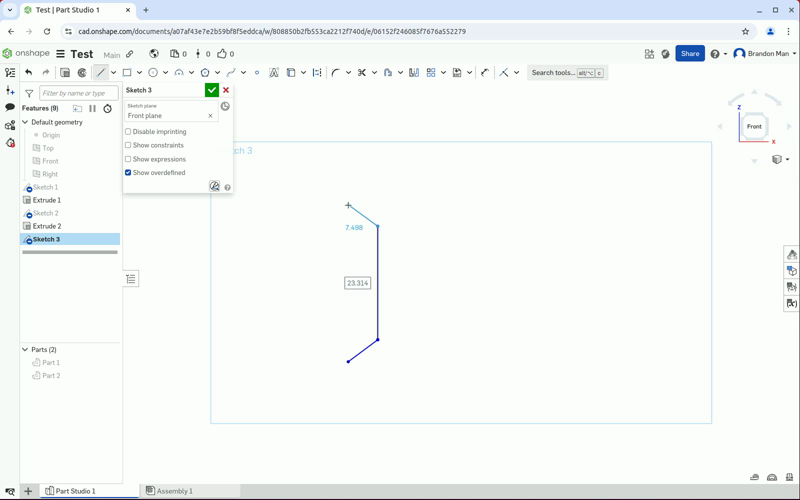
key_down(shift)
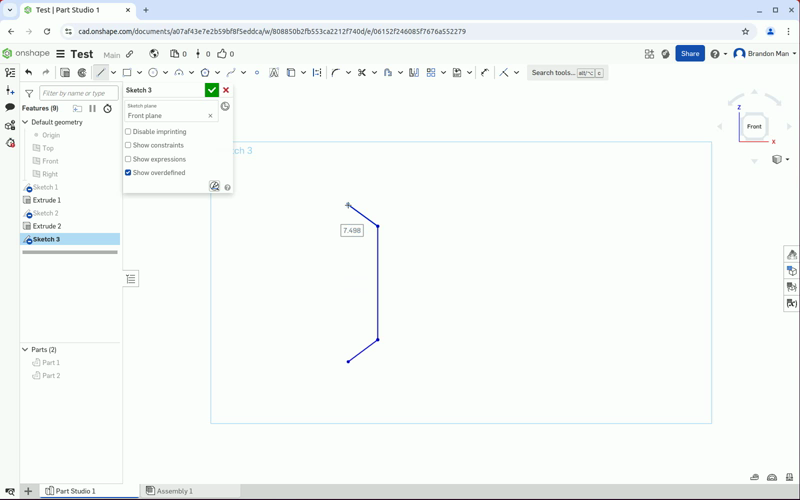
mouse_move(348, 361)
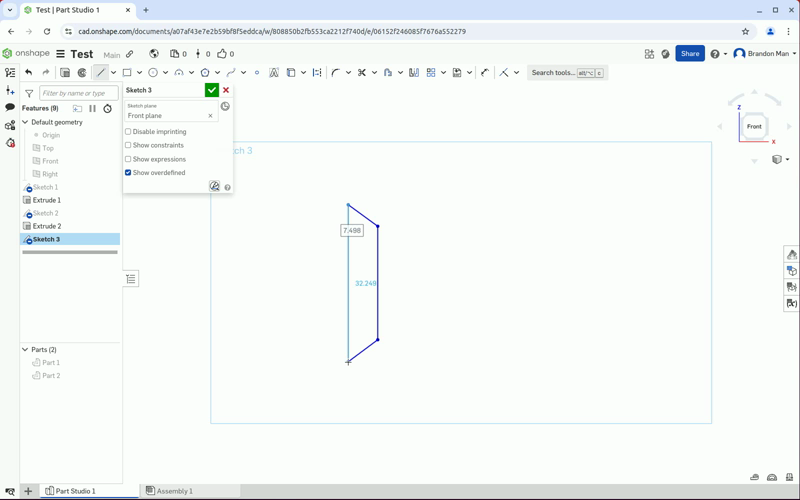
key_up(shift)
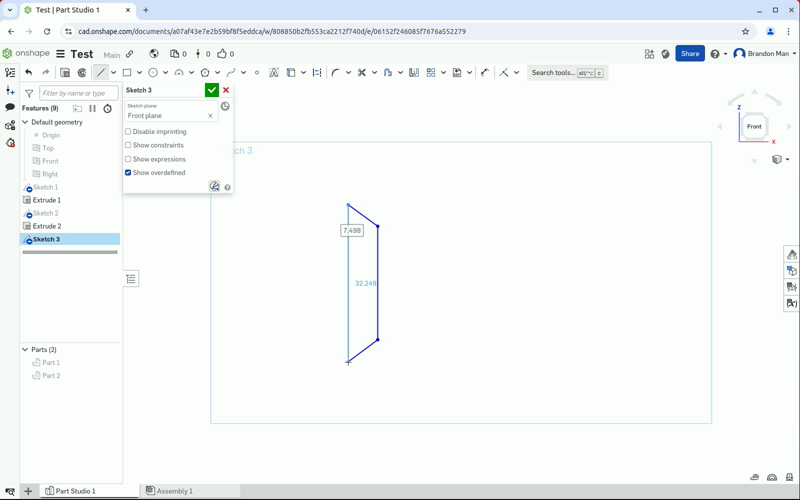
click(348, 361)
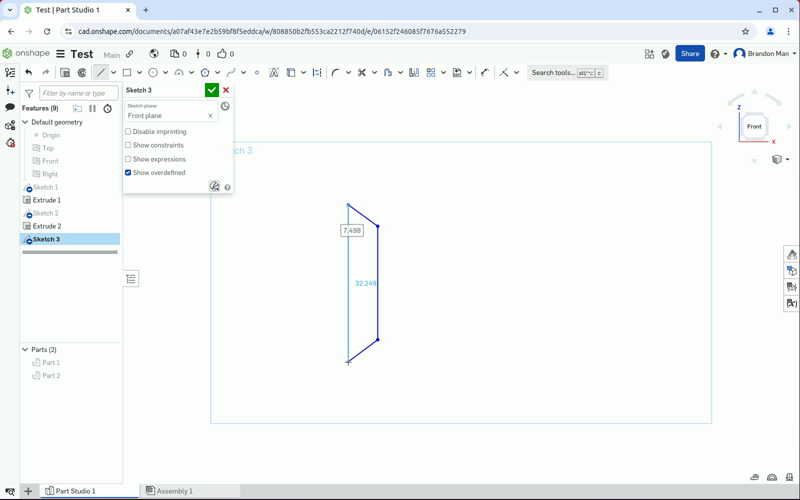
key(esc)
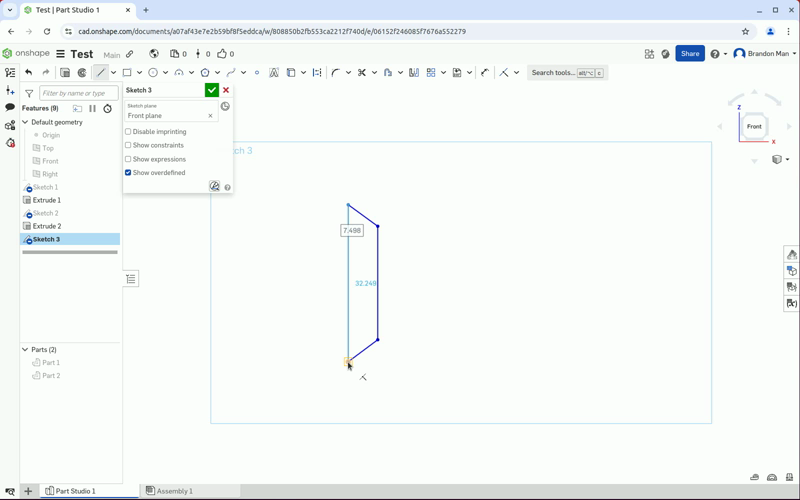
mouse_move(353, 219)
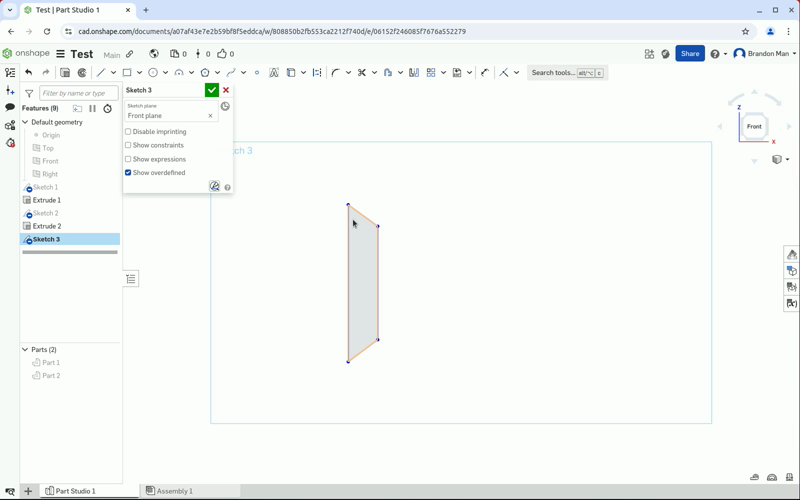
click(353, 219)
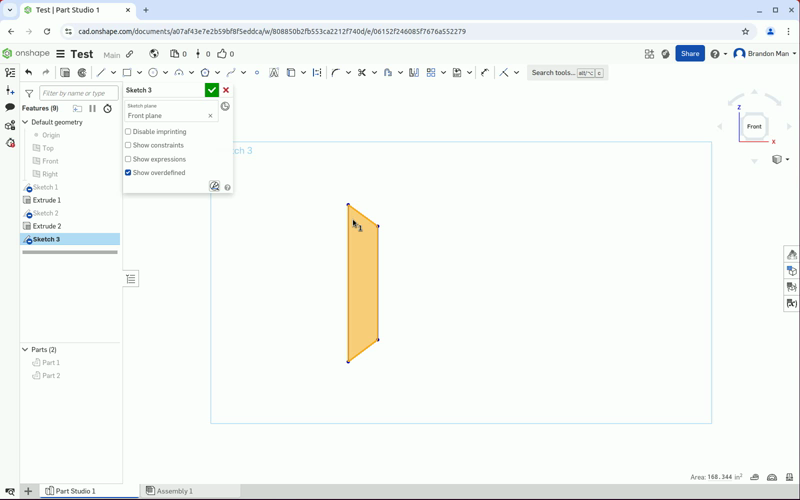
mouse_move(73, 352)
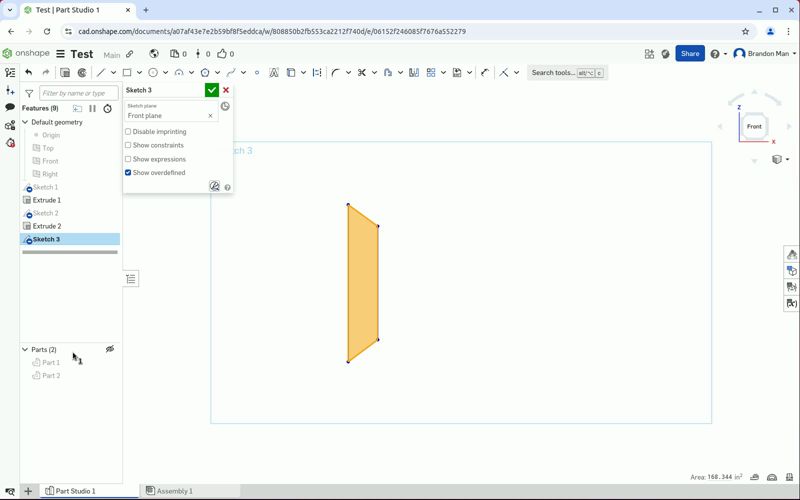
key(shift+y)
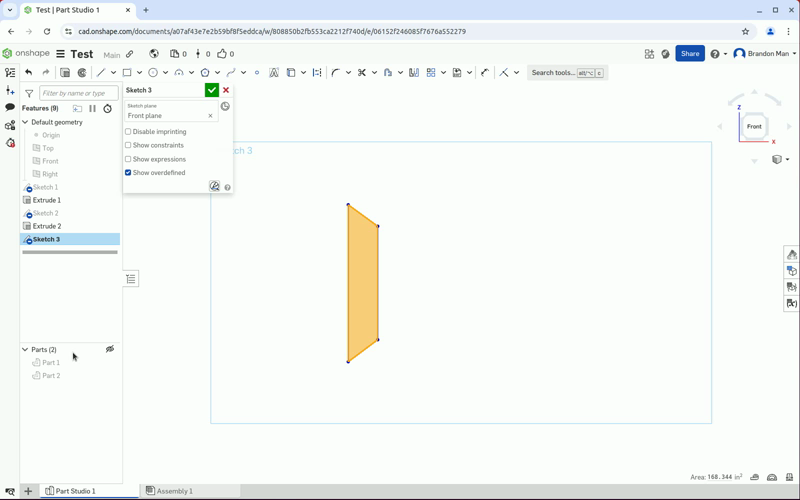
key(shift+e)
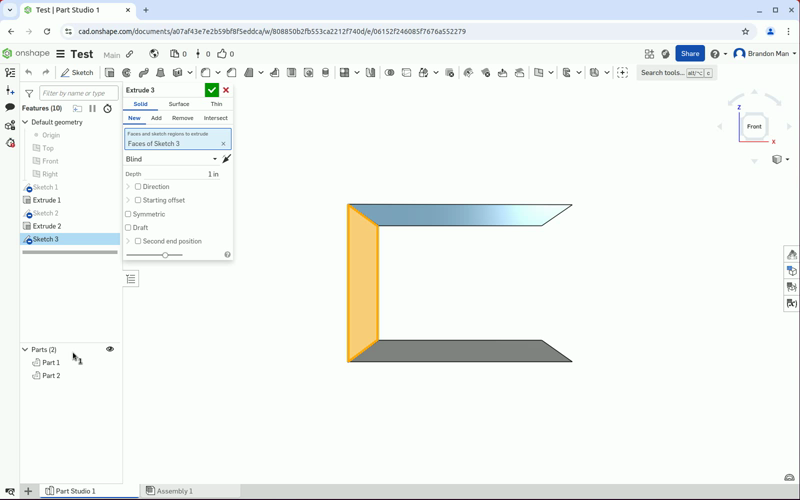
mouse_move(143, 106)
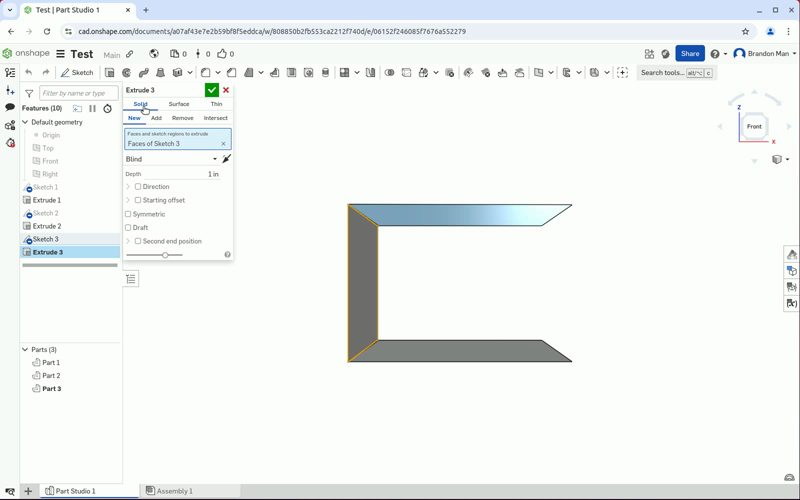
click(143, 106)
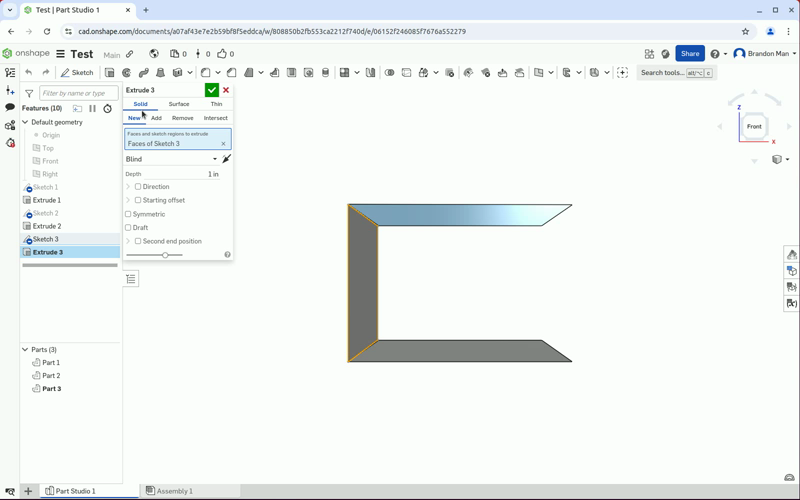
mouse_move(137, 120)
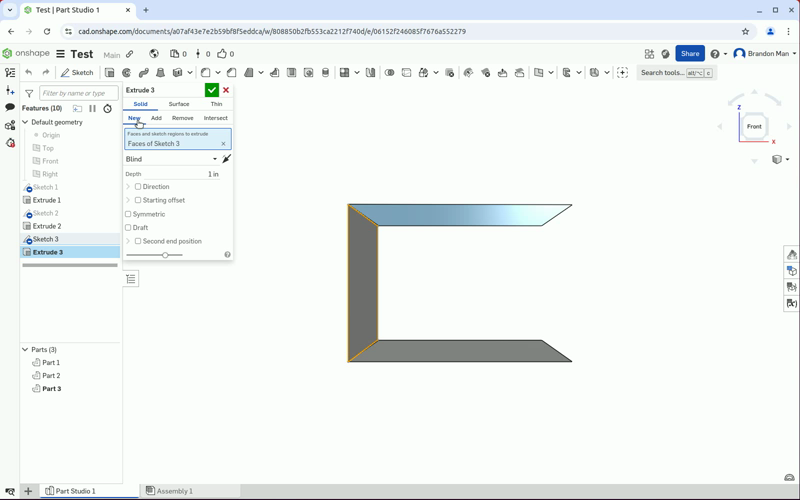
click(137, 120)
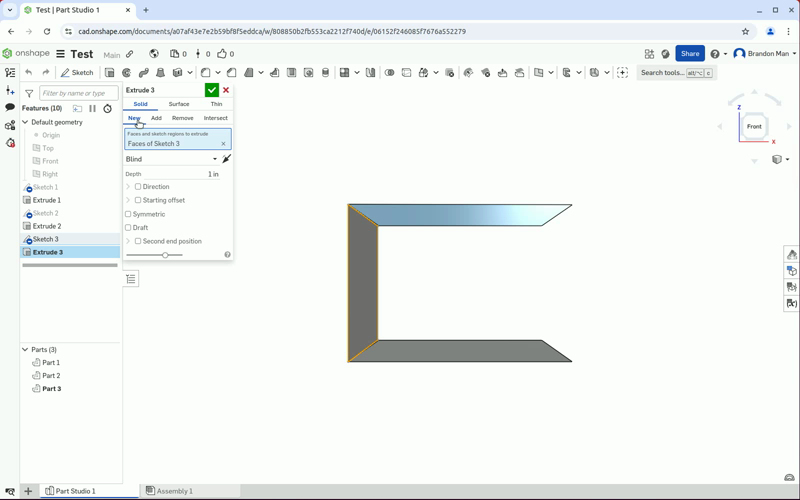
key(tab, 4)
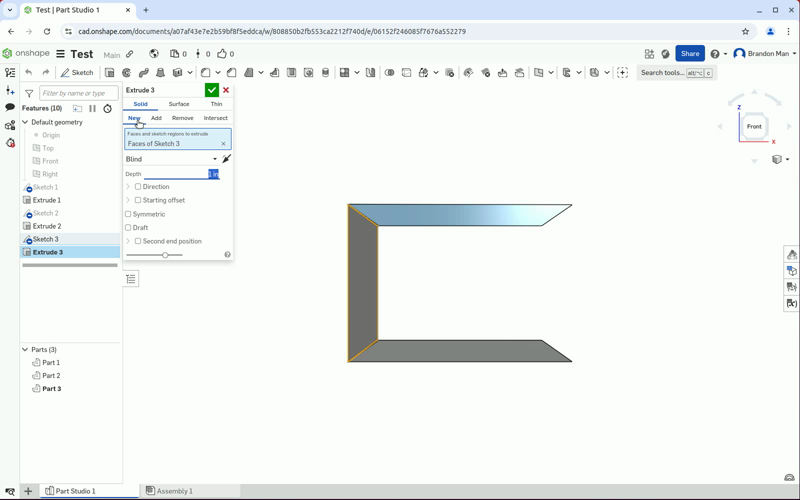
text(15.887)
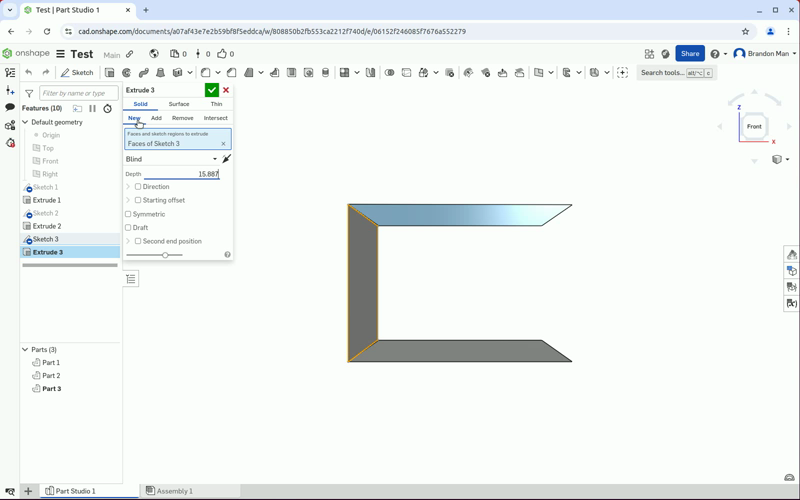
key(enter)
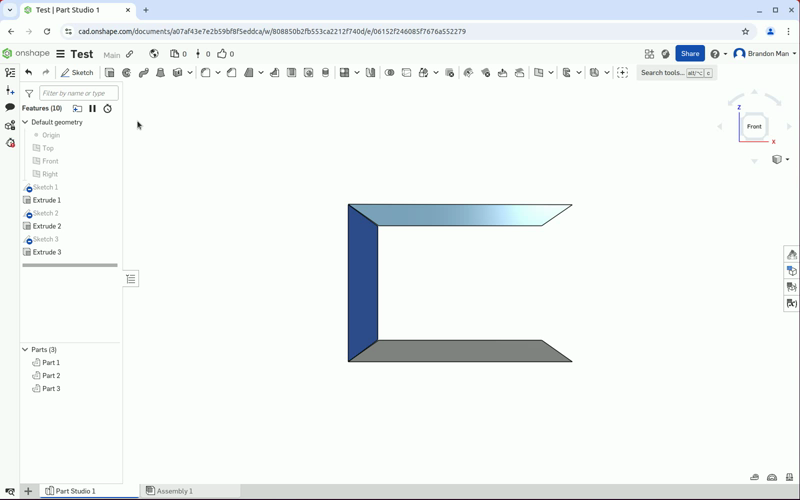
key(shift+h)
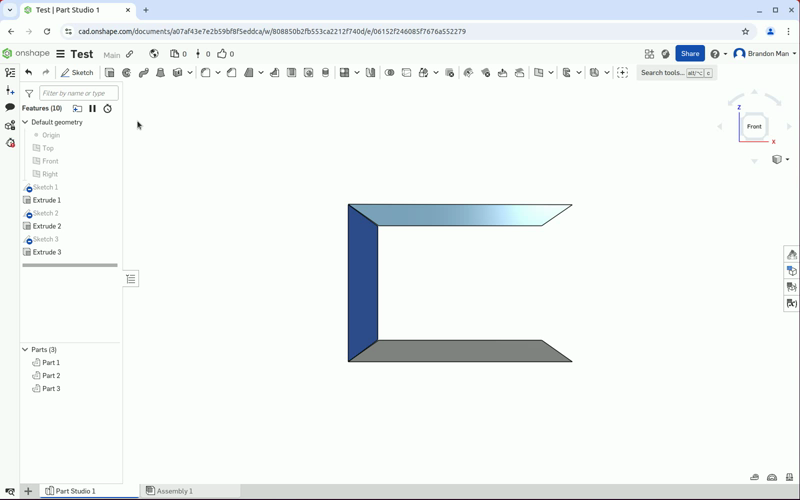
key(shift+h)
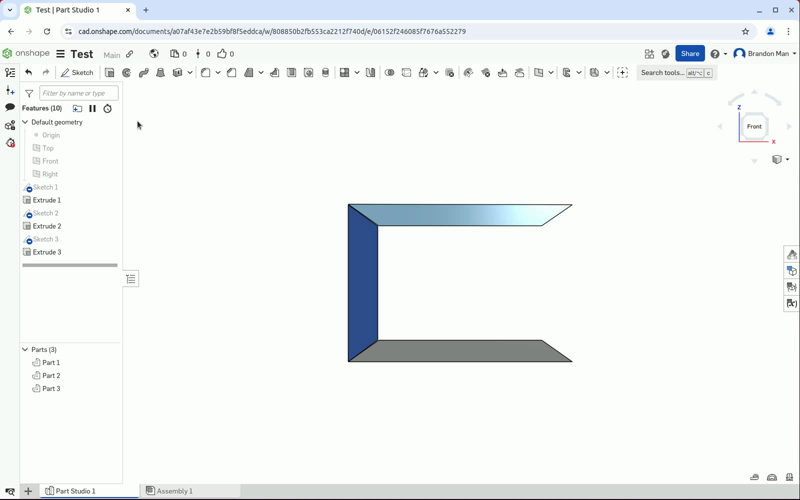
mouse_move(73, 189)
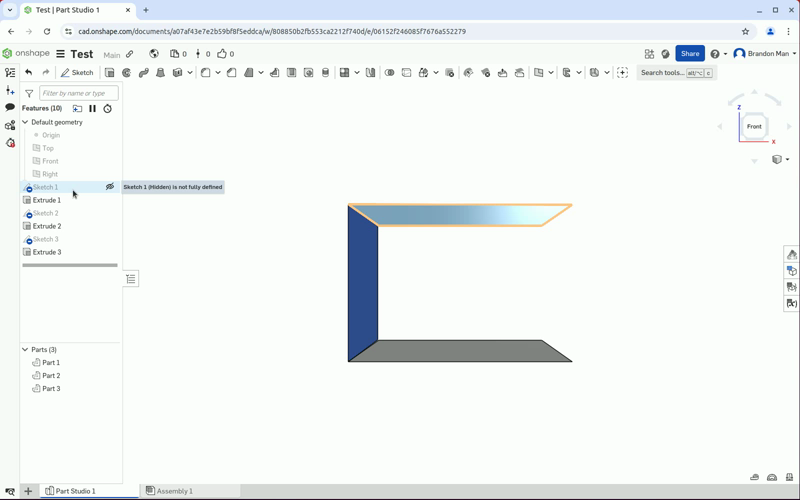
click(73, 189)
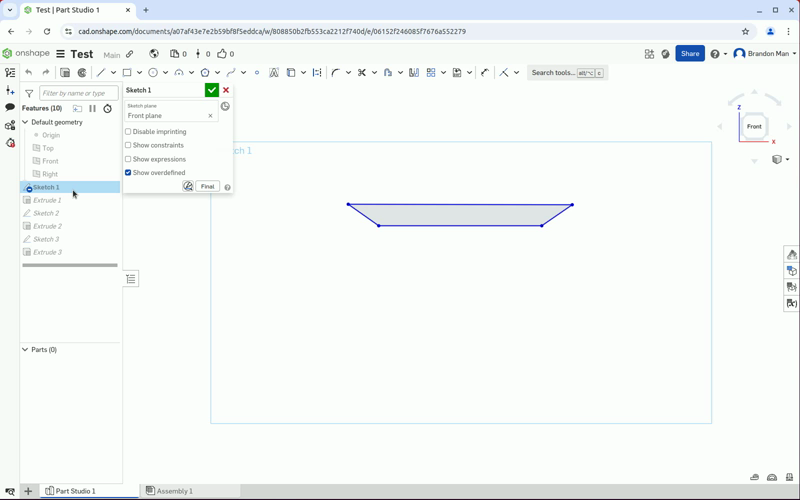
mouse_move(229, 92)
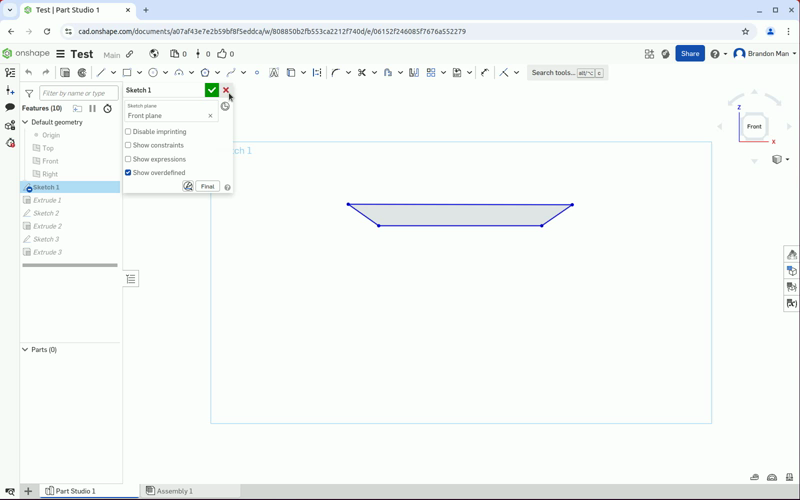
click(229, 92)
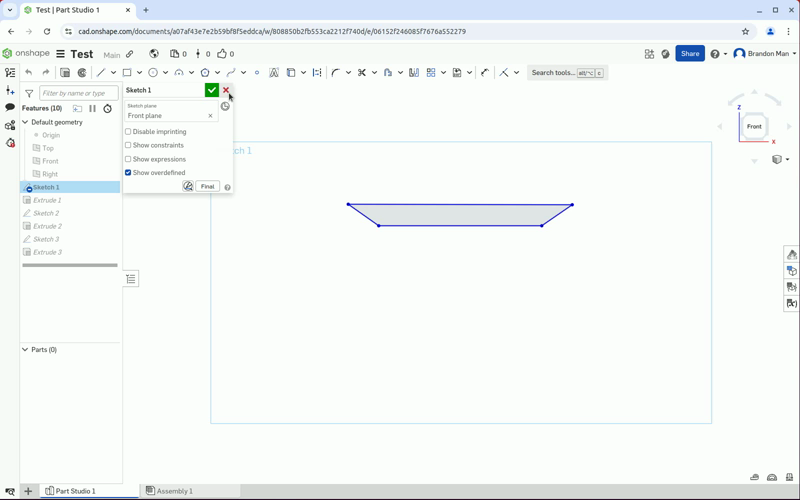
key(shift+s)
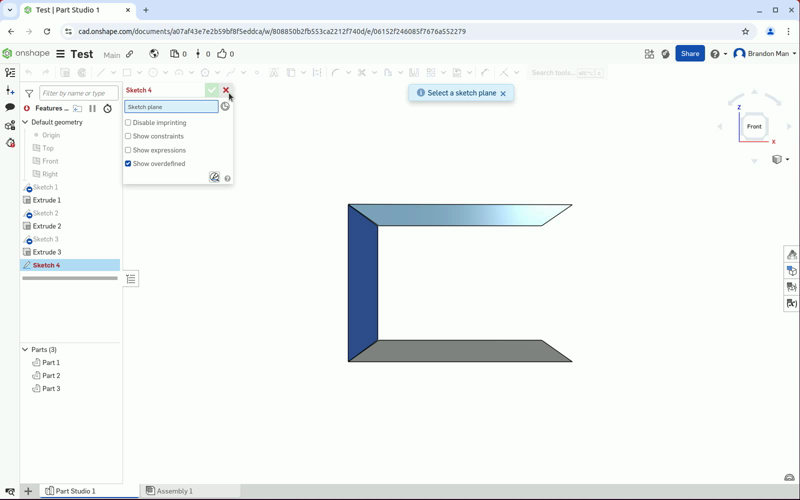
mouse_move(73, 163)
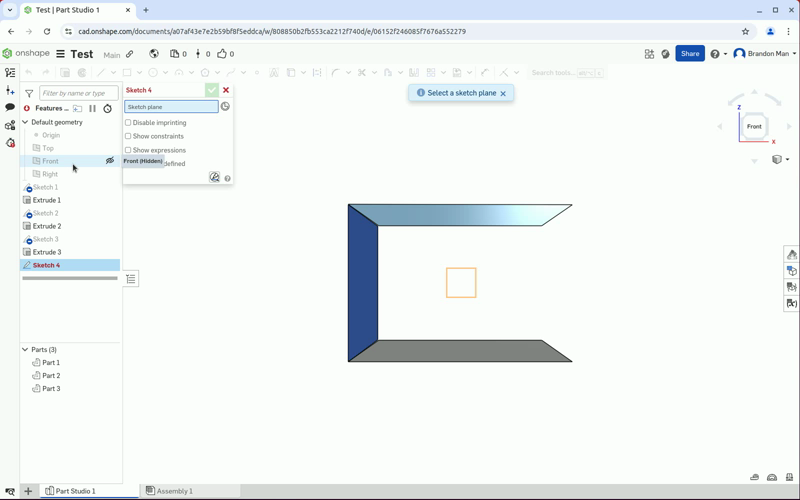
click(73, 163)
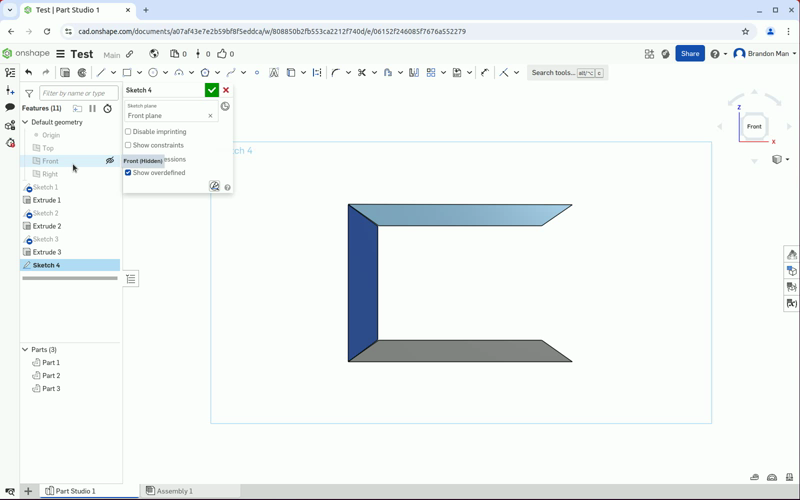
mouse_move(73, 352)
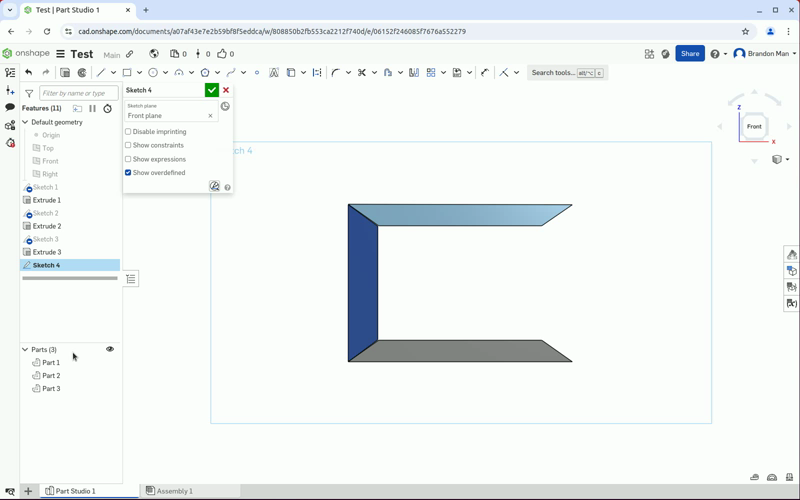
key(y)
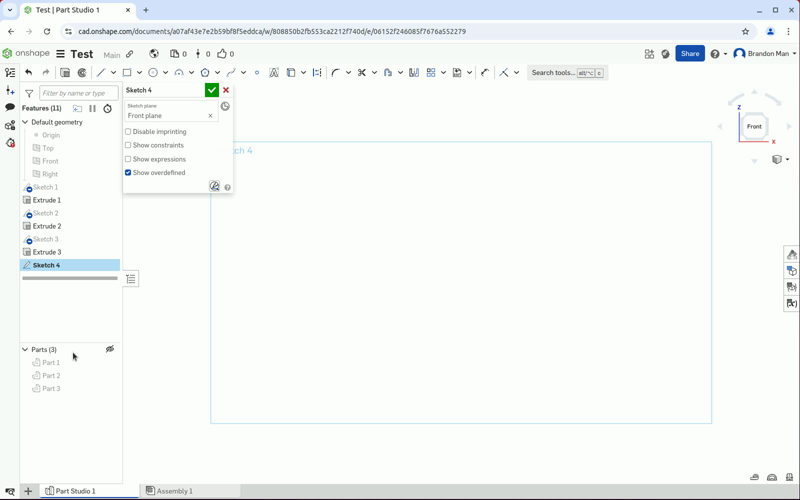
key(l)
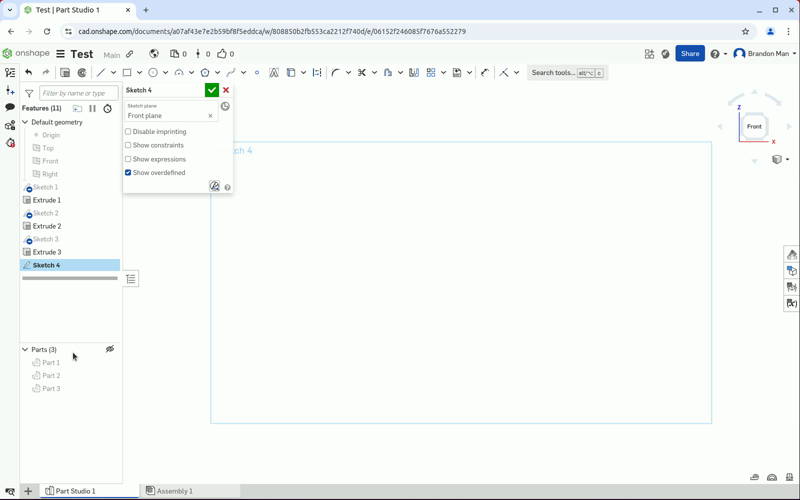
key_down(shift)
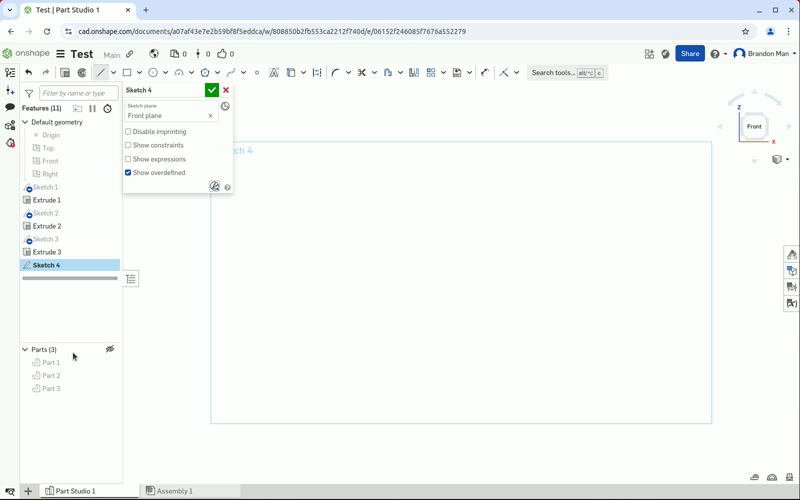
mouse_move(543, 340)
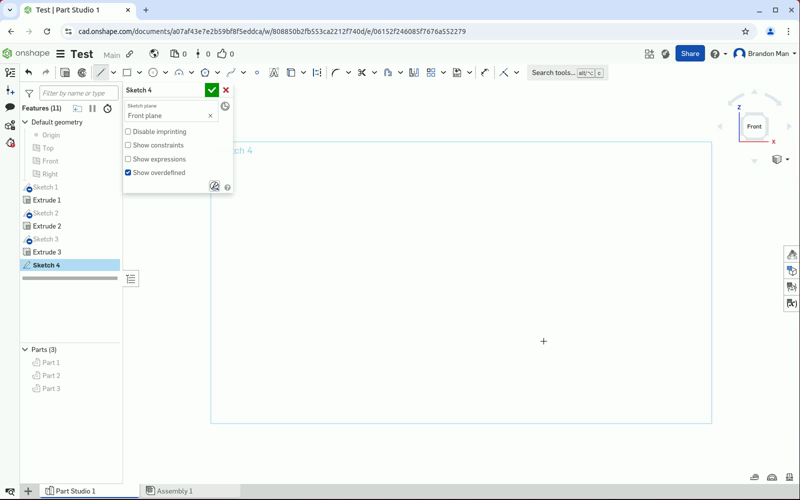
click(543, 340)
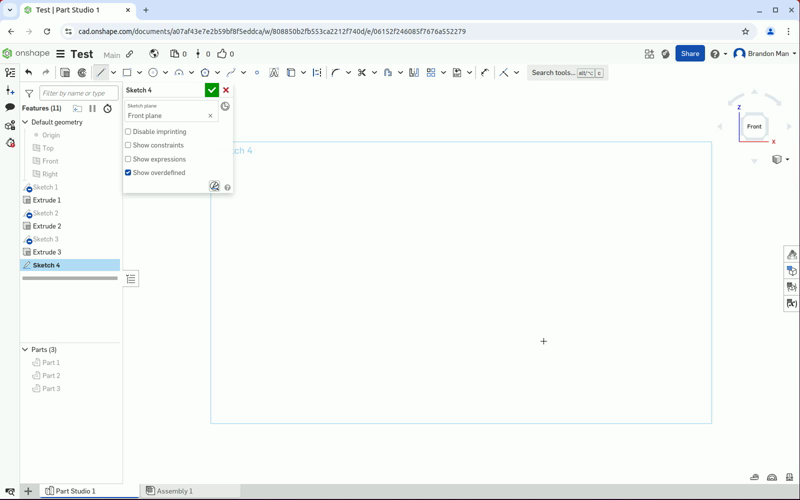
key_up(shift)
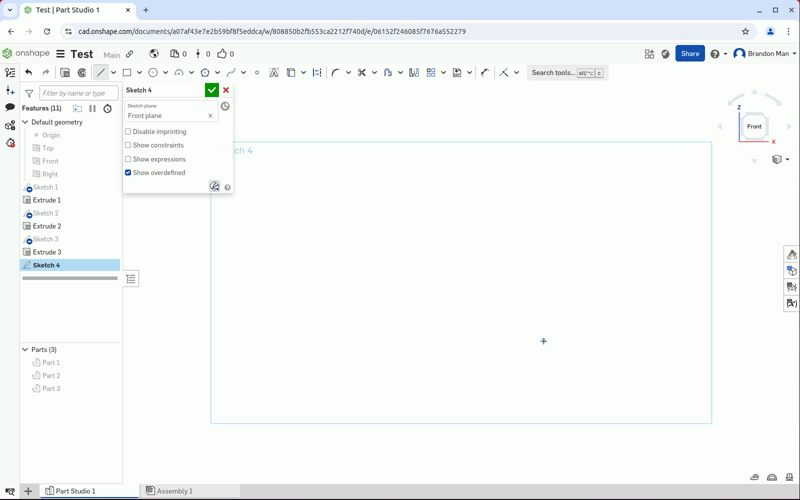
key_down(shift)
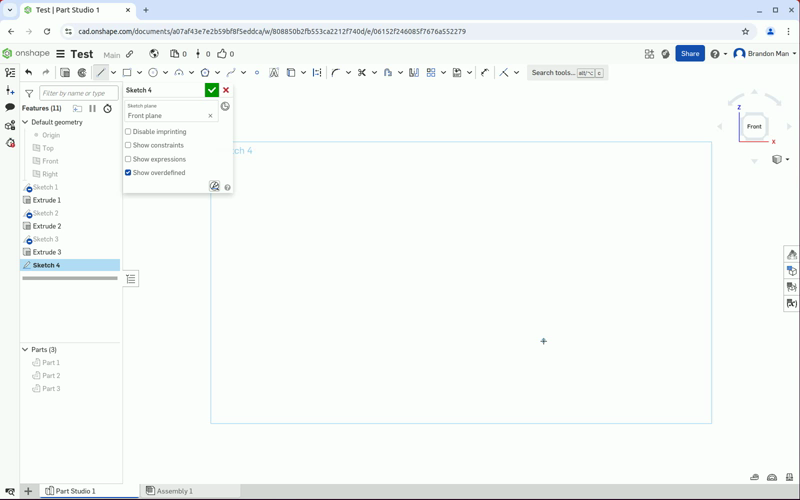
mouse_move(573, 340)
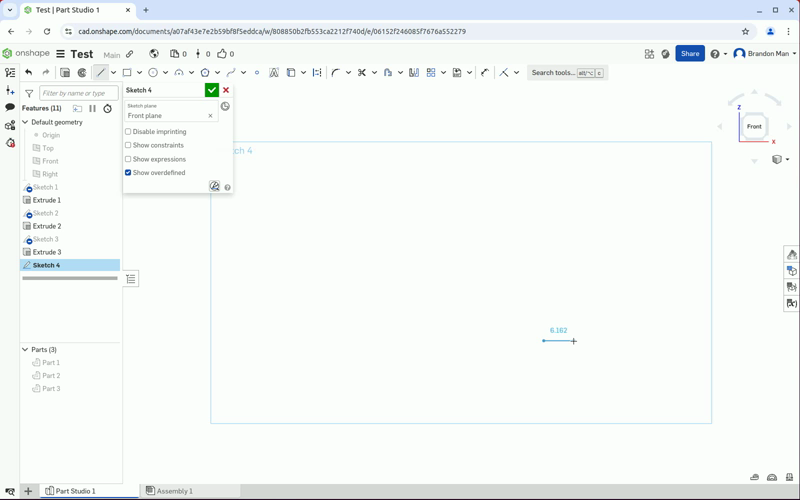
mouse_move(573, 361)
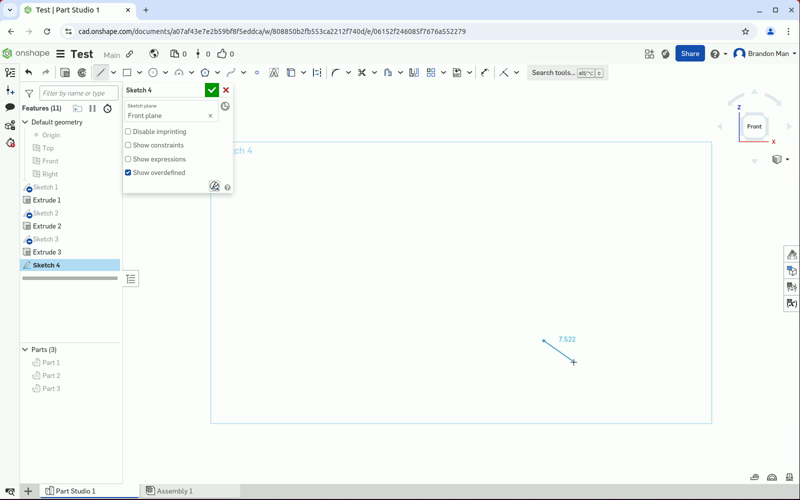
click(573, 361)
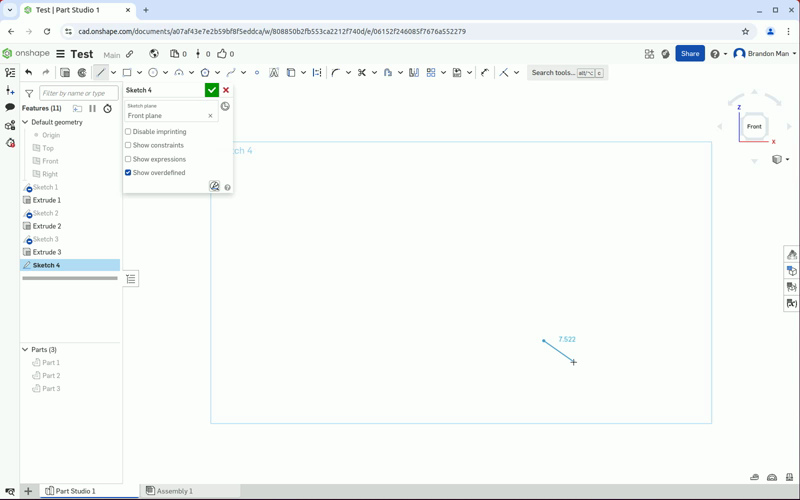
key_up(shift)
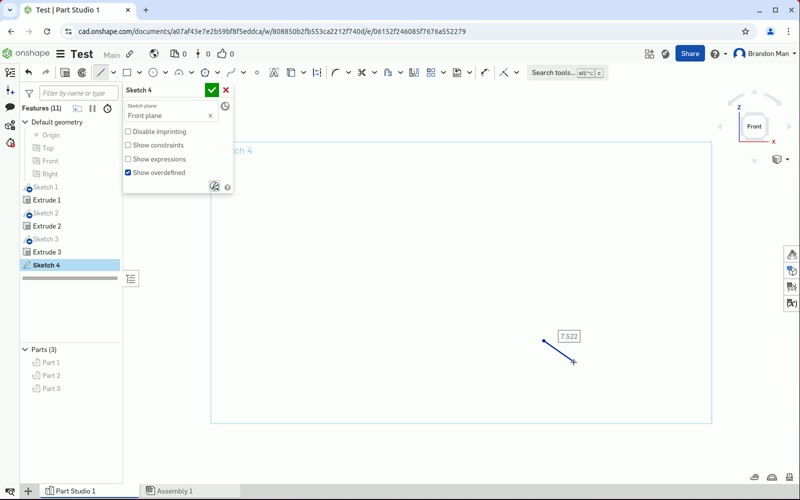
key_down(shift)
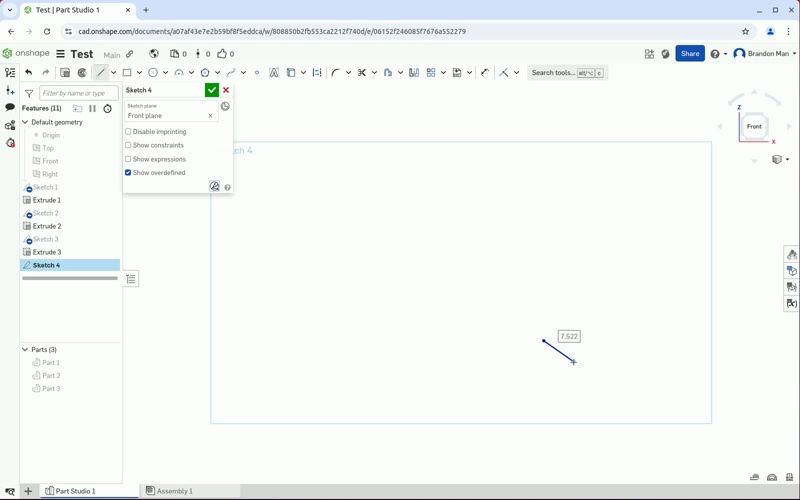
mouse_move(573, 204)
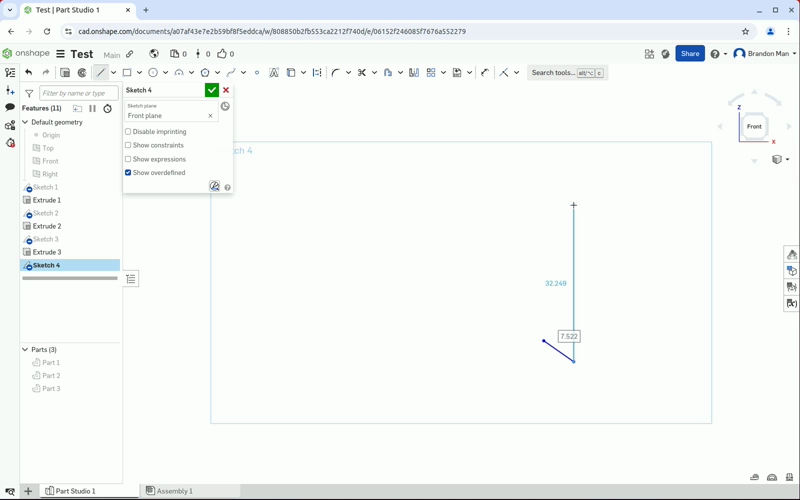
click(573, 204)
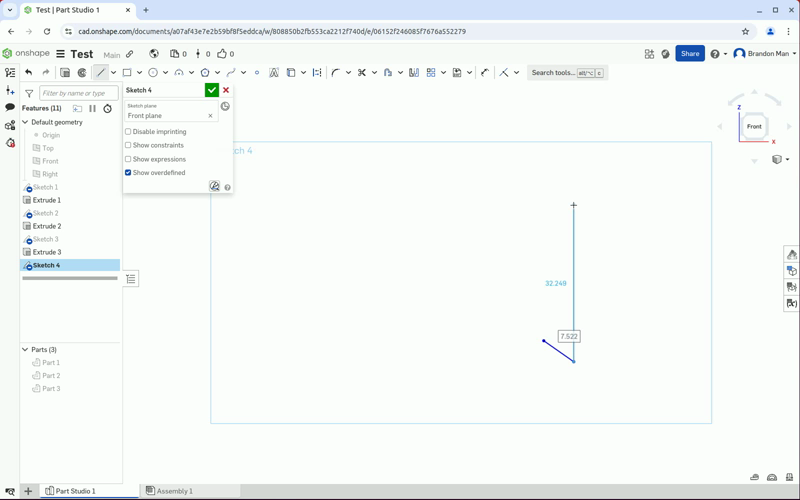
key_up(shift)
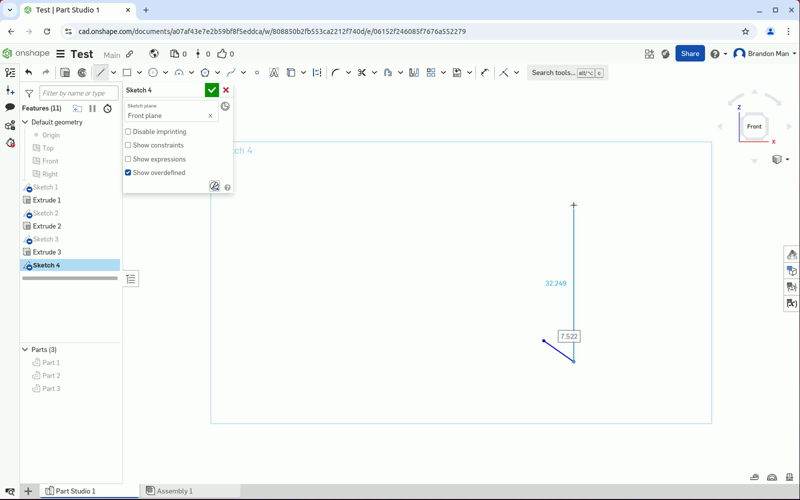
key_down(shift)
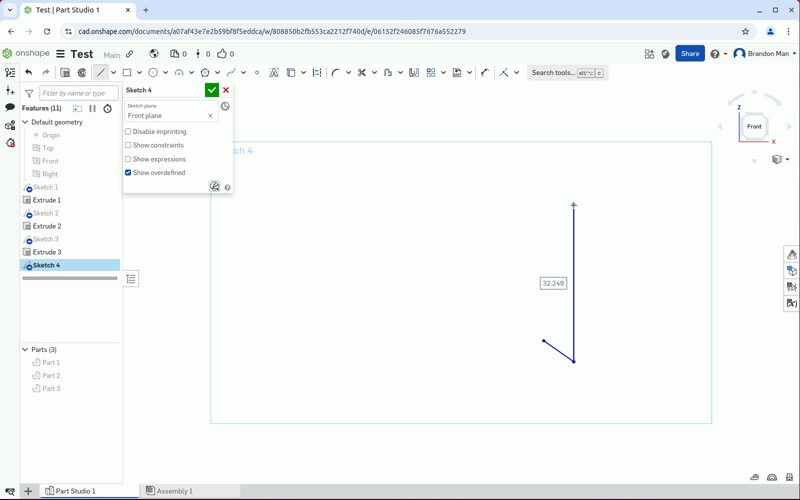
mouse_move(589, 204)
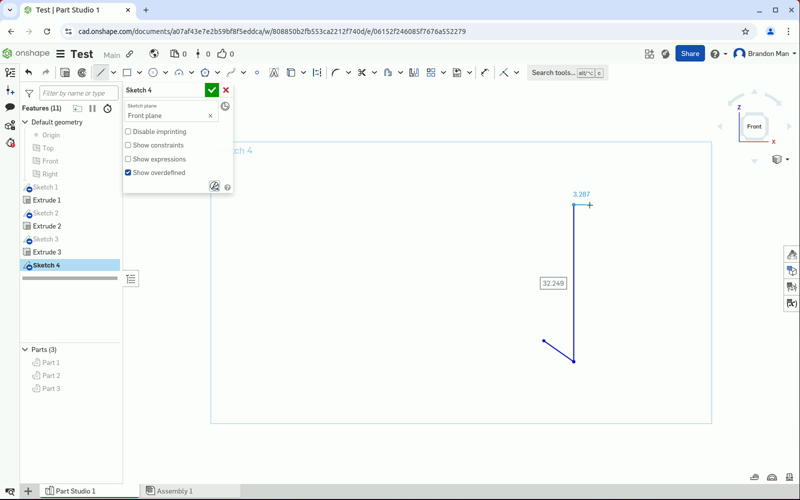
mouse_move(543, 226)
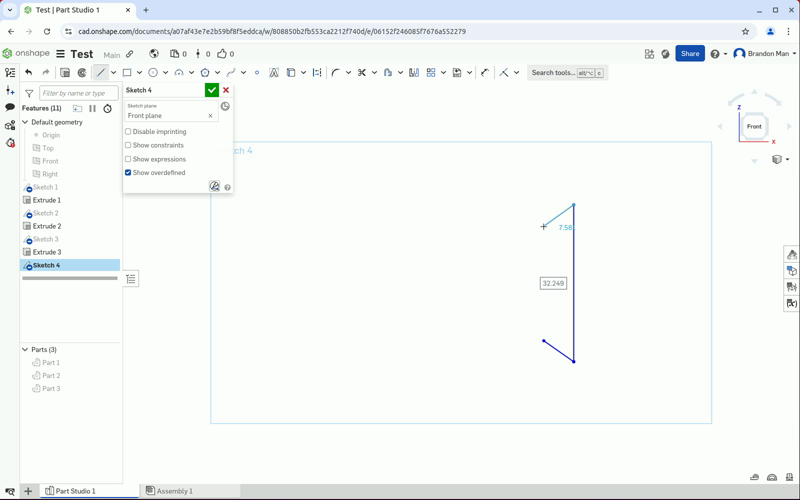
click(543, 226)
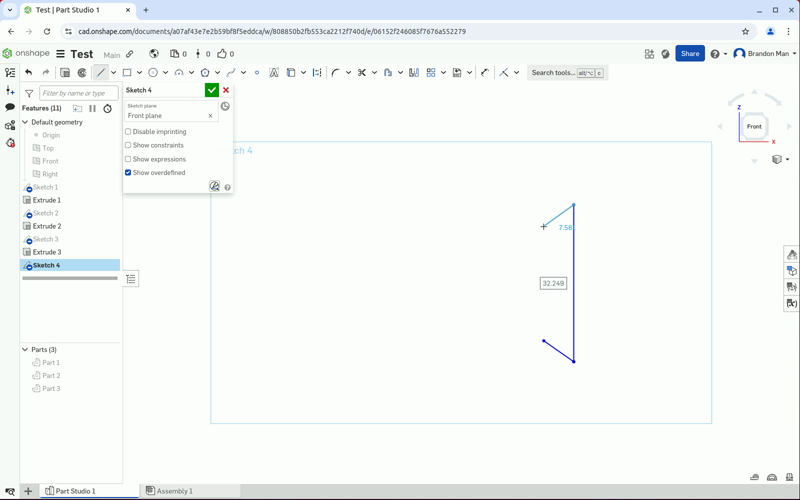
key_up(shift)
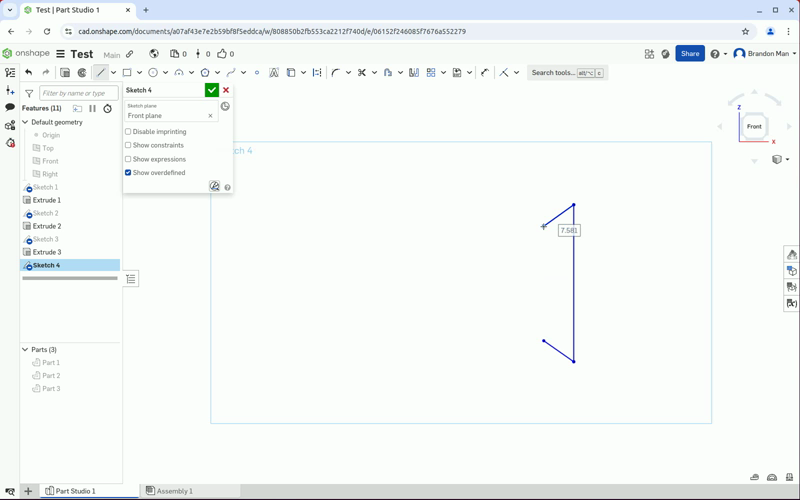
key_down(shift)
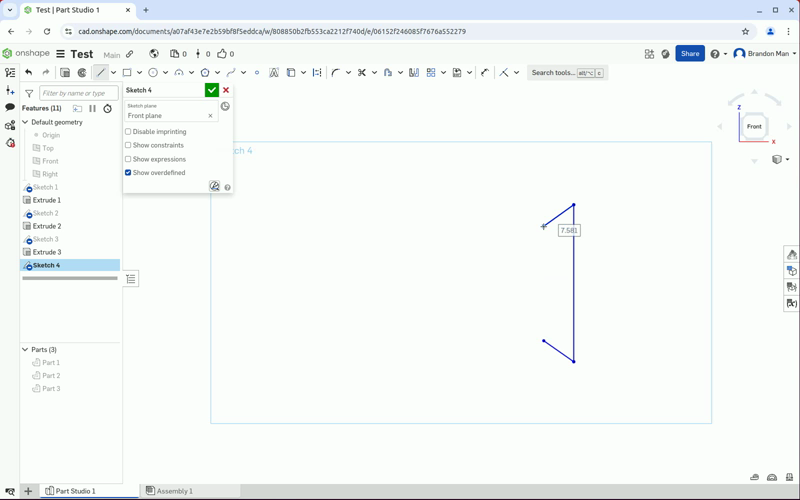
mouse_move(543, 340)
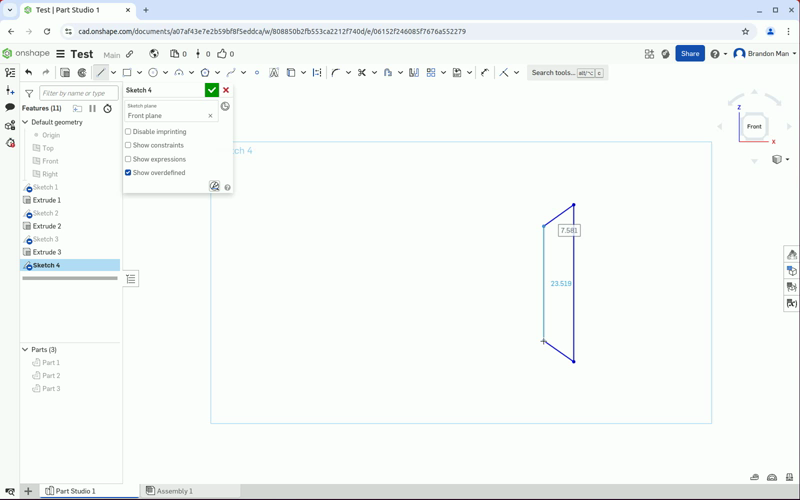
key_up(shift)
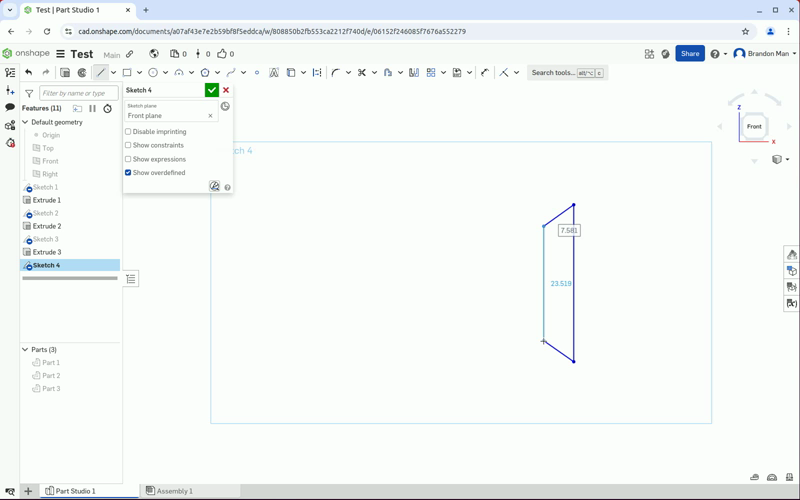
click(543, 340)
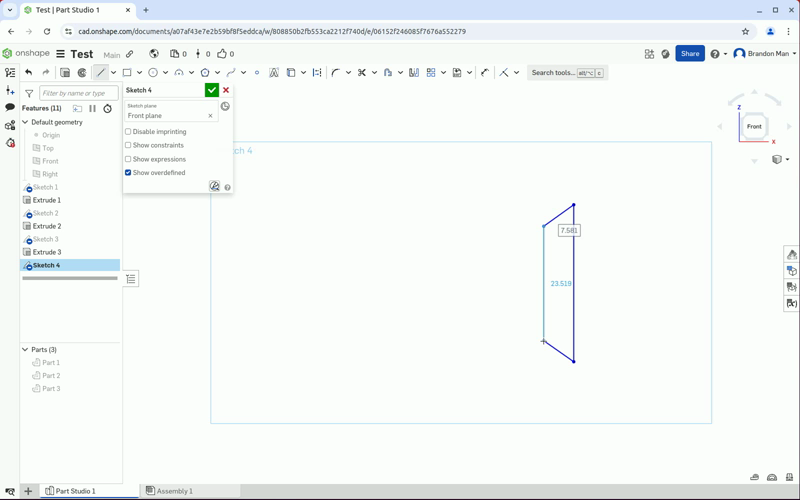
key(esc)
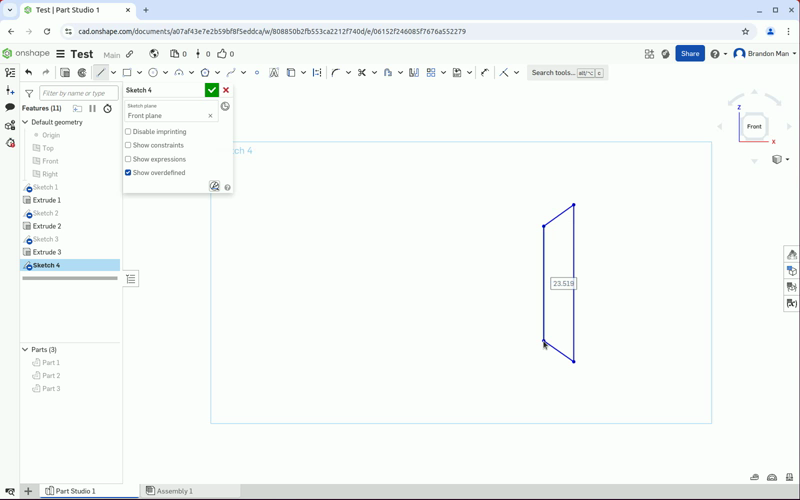
mouse_move(558, 236)
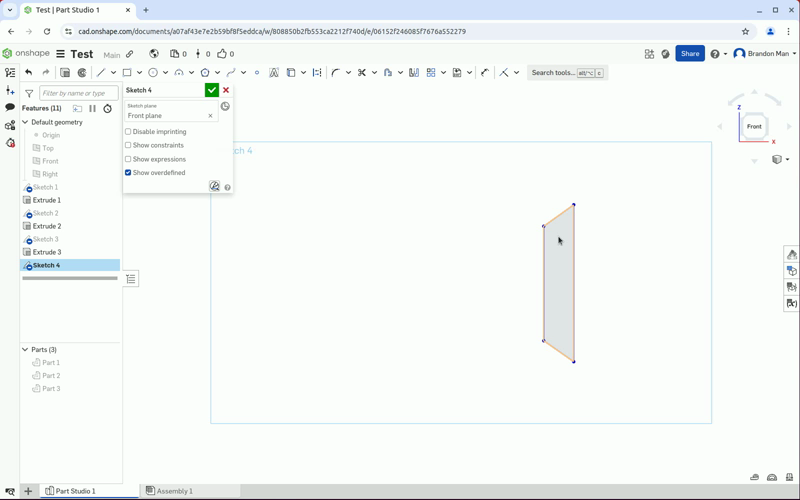
click(558, 236)
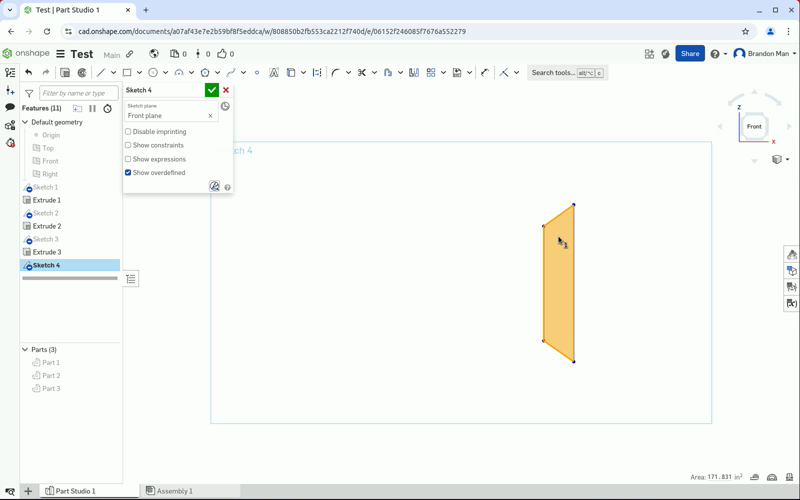
mouse_move(73, 352)
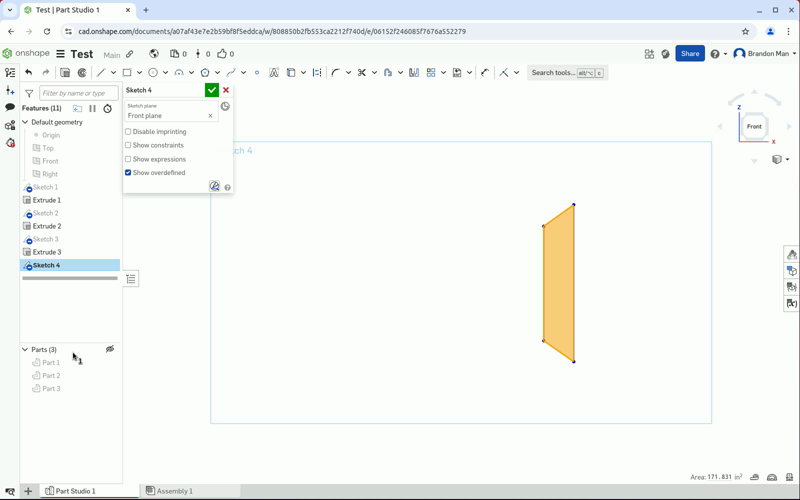
key(shift+y)
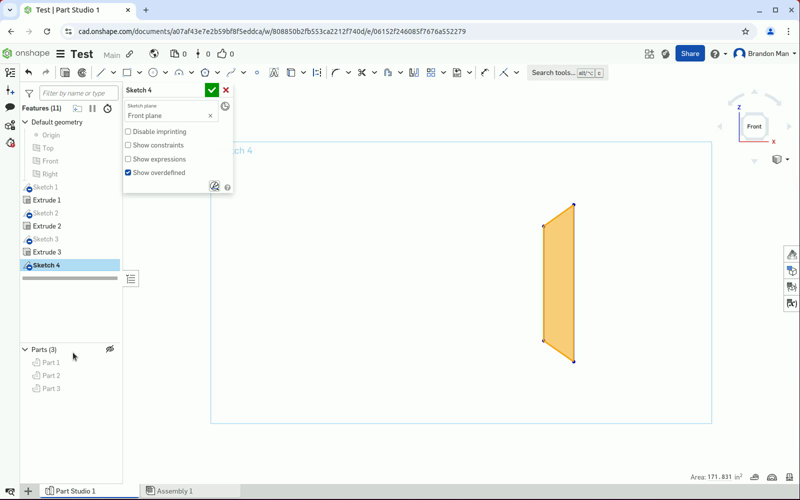
key(shift+e)
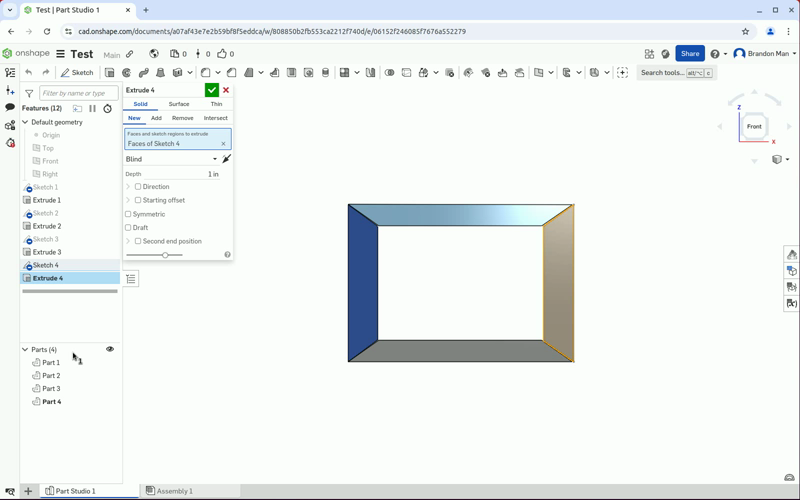
mouse_move(143, 106)
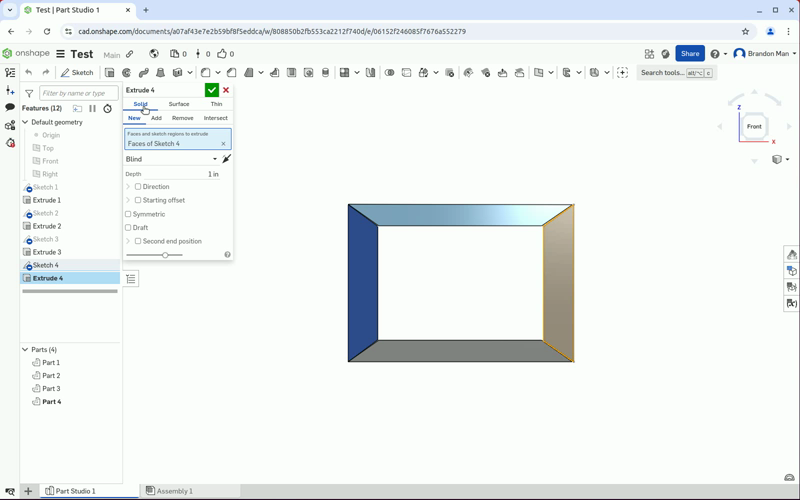
click(143, 106)
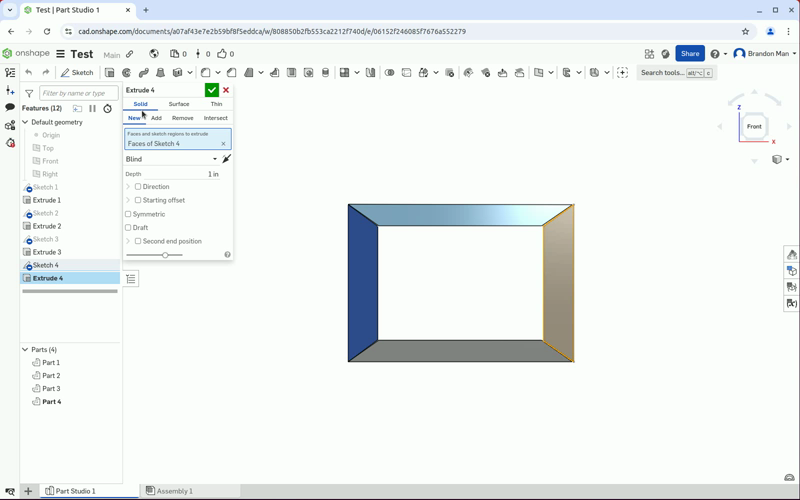
mouse_move(137, 120)
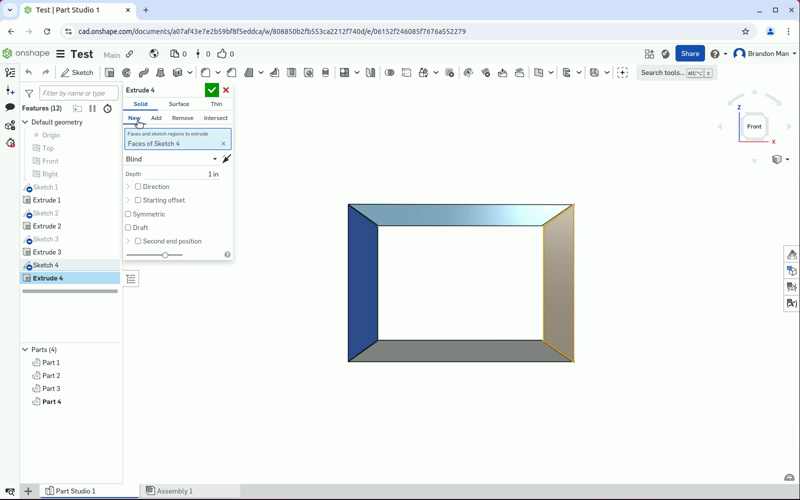
click(137, 120)
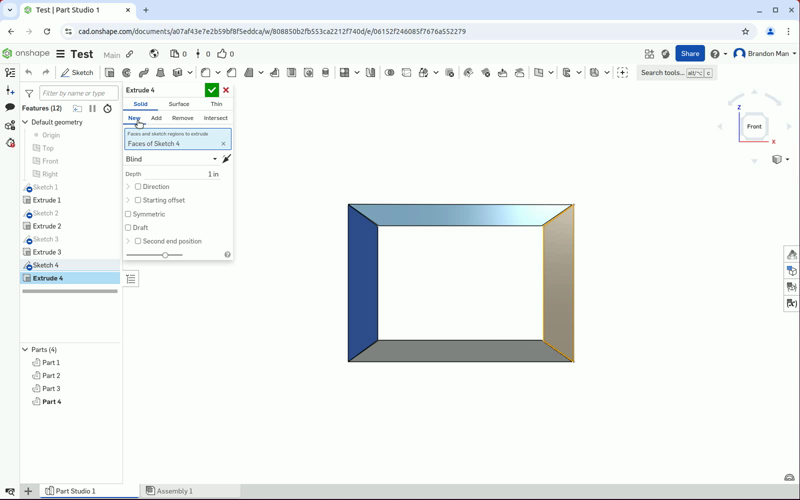
key(tab, 4)
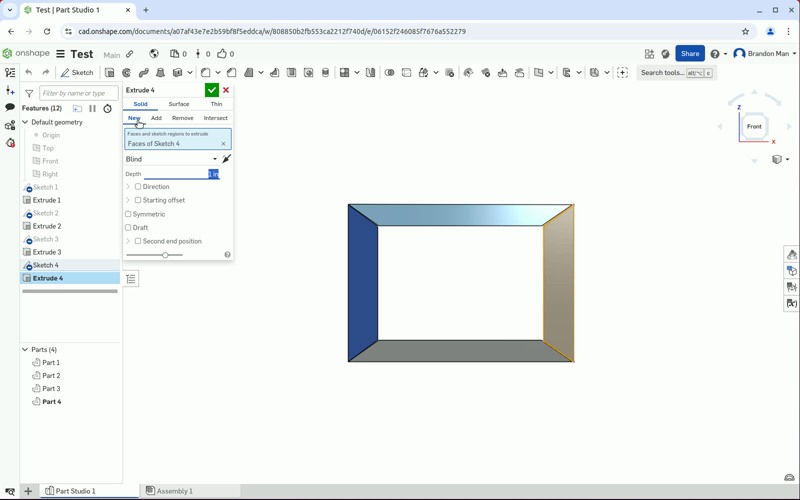
text(15.887)
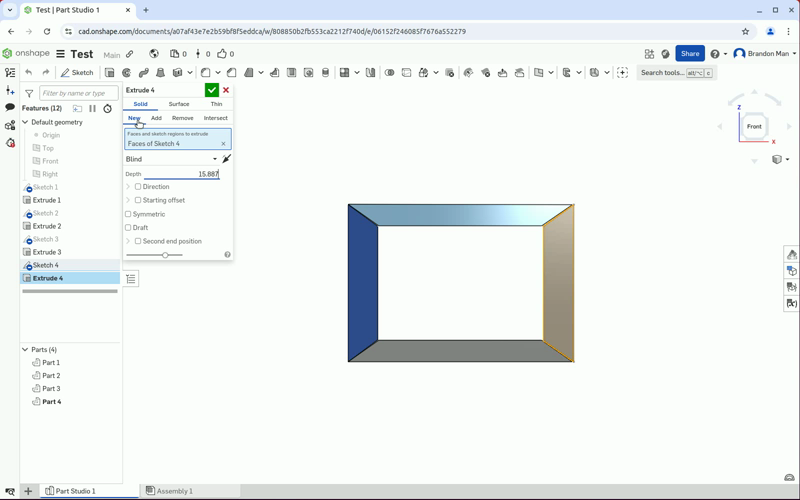
key(enter)
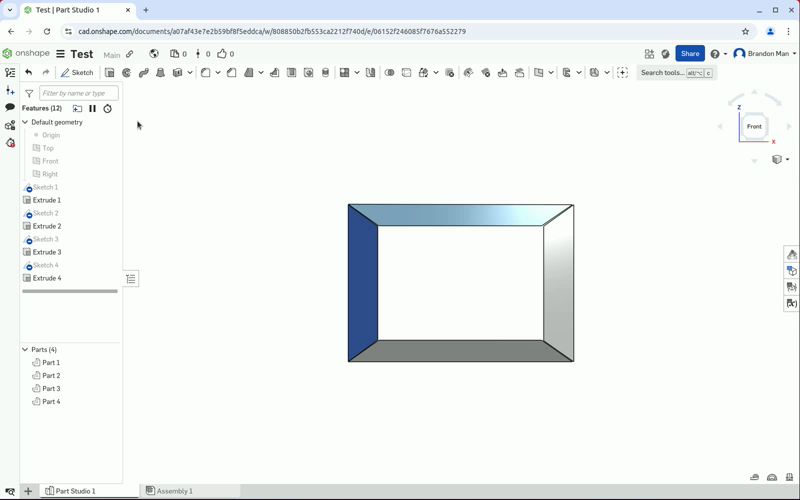
key(shift+h)
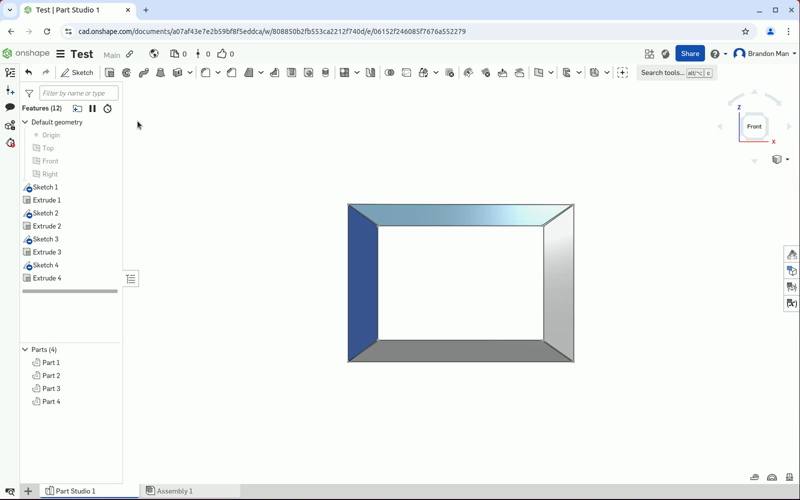
key(shift+h)
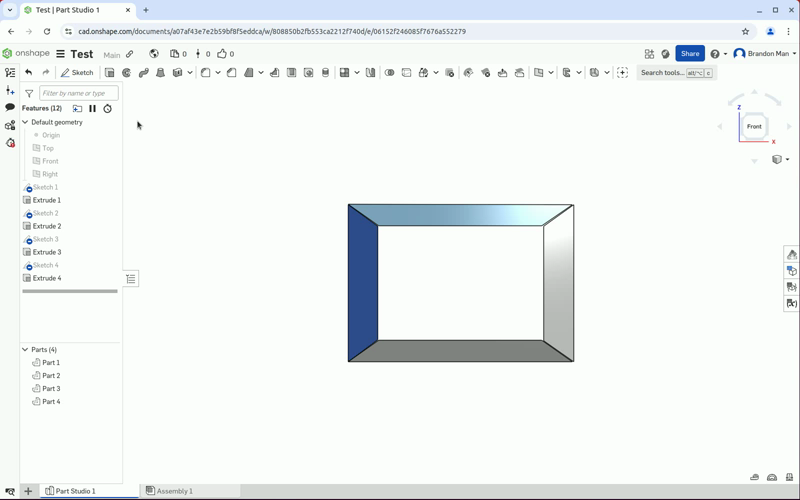
mouse_move(73, 189)
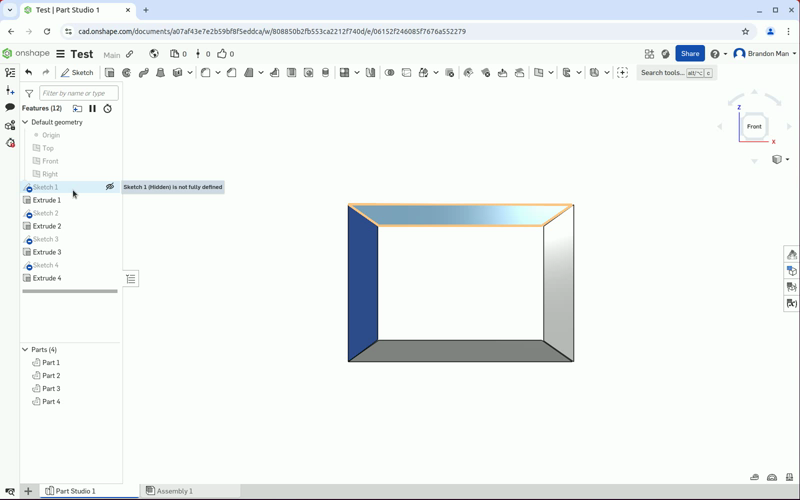
click(73, 189)
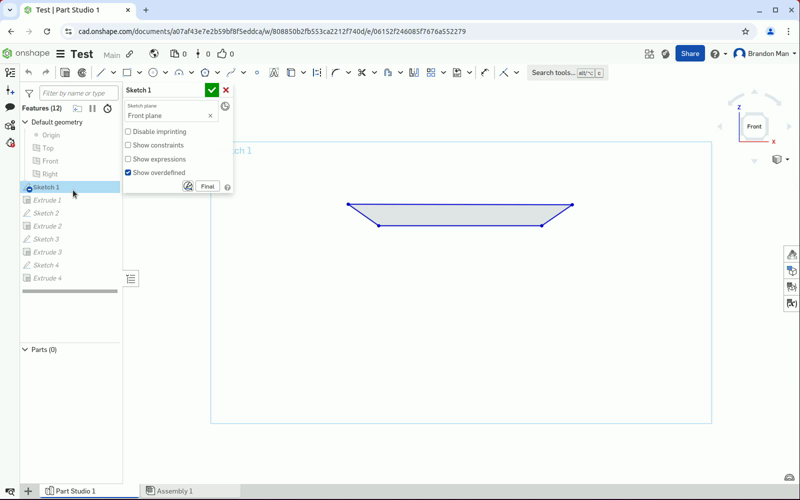
mouse_move(229, 92)
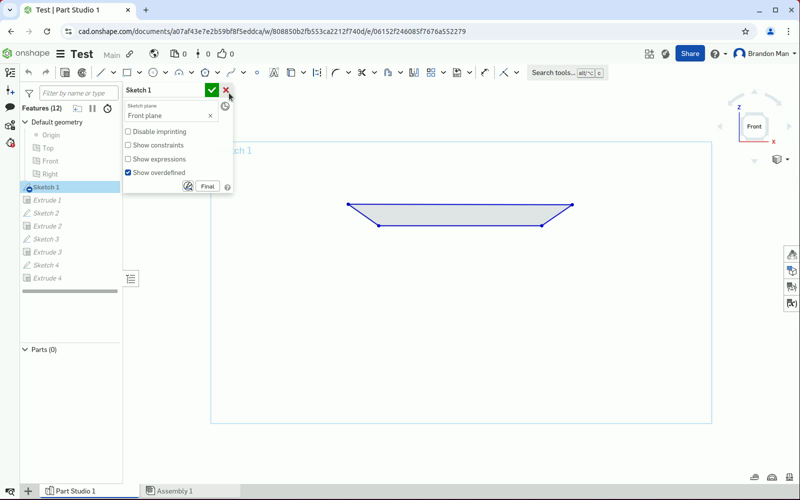
click(229, 92)
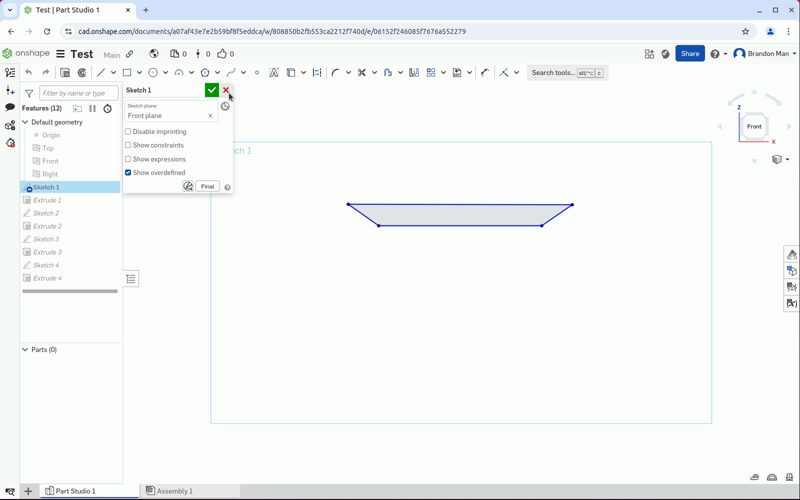
key(shift+s)
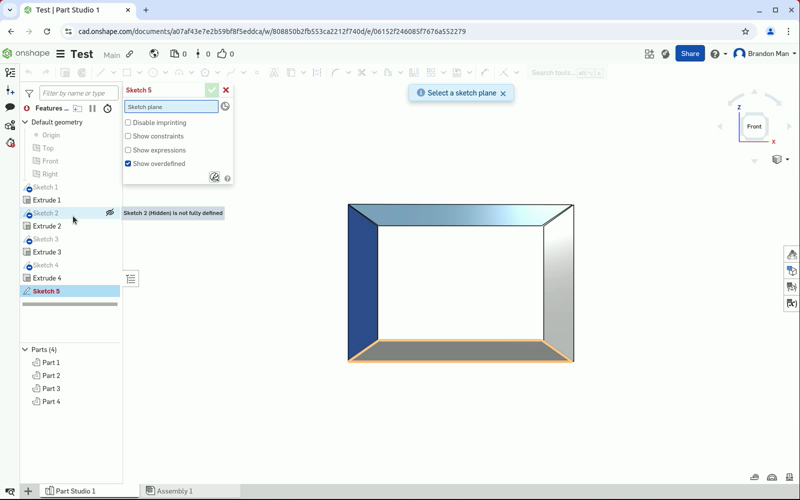
scroll(3)
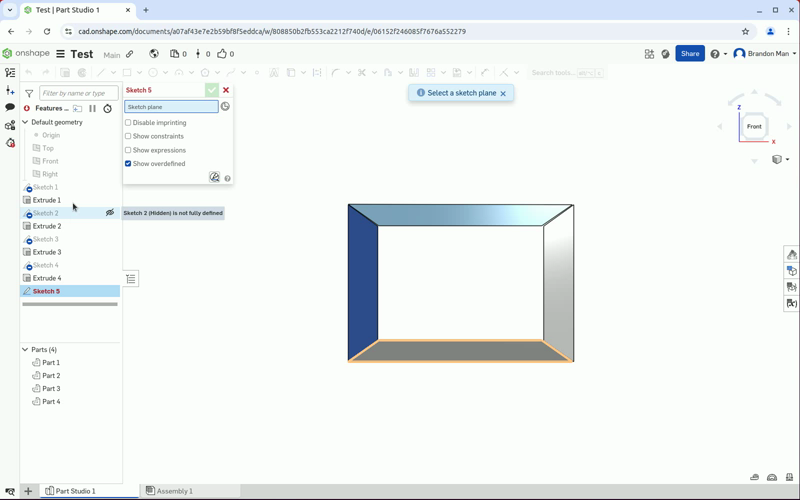
mouse_move(73, 163)
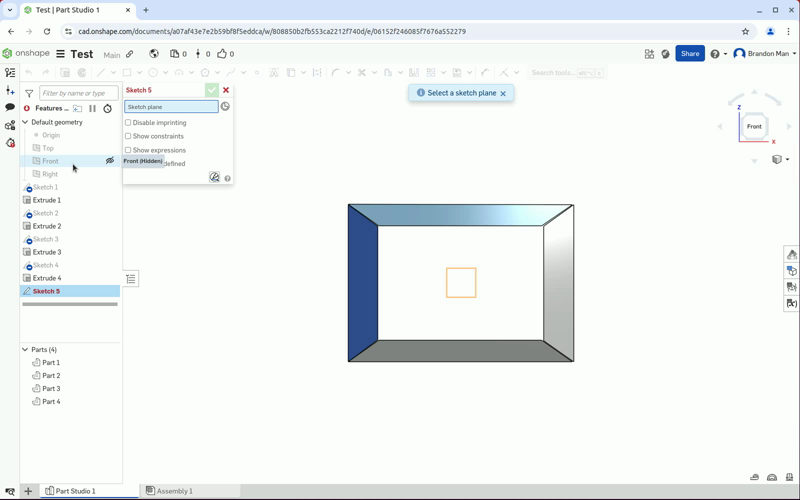
click(73, 163)
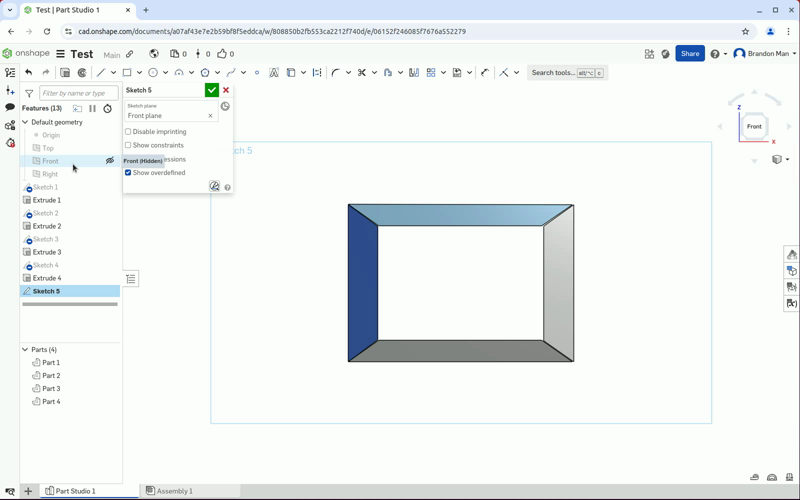
mouse_move(73, 352)
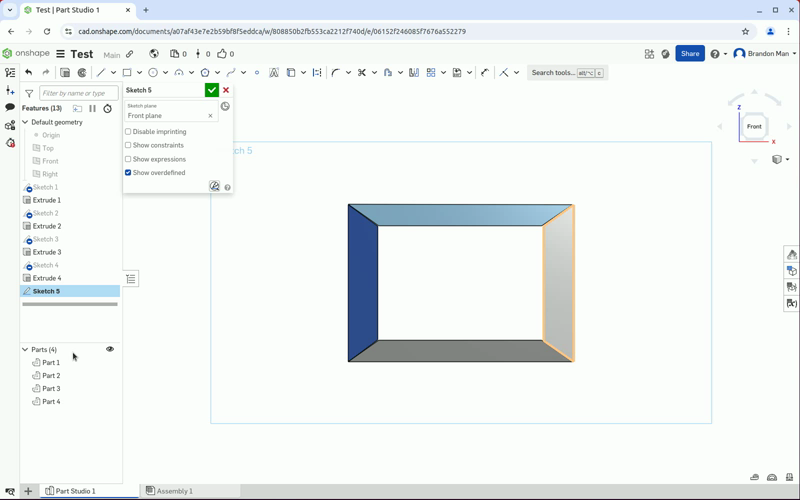
key(y)
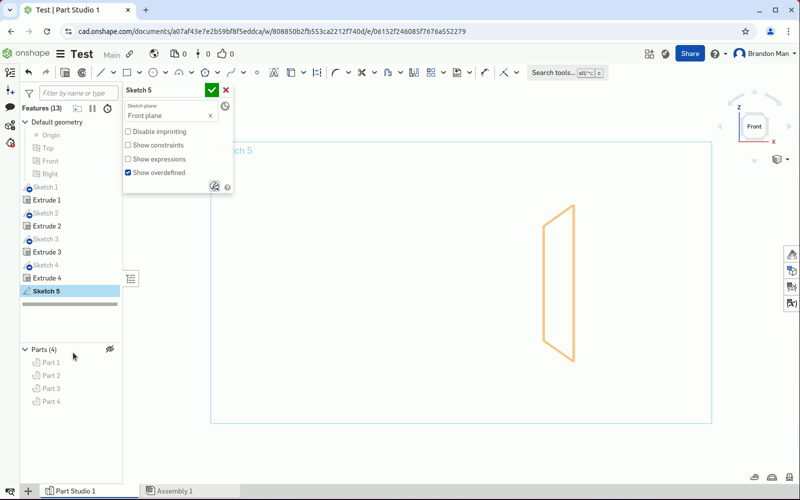
key(l)
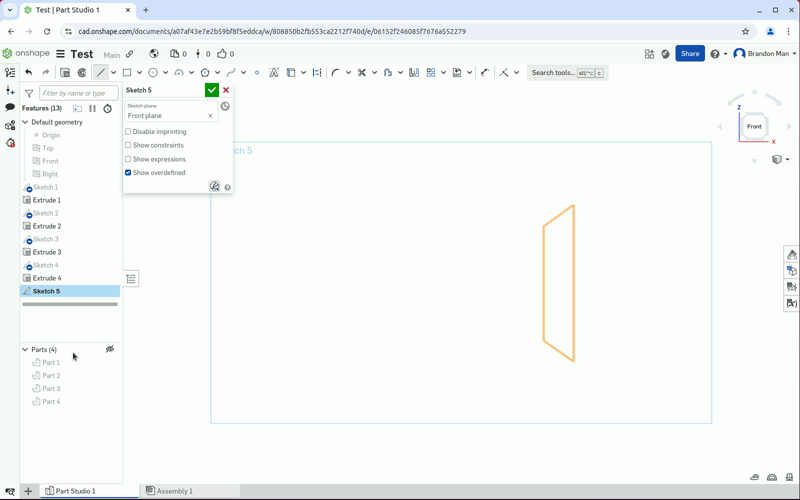
key_down(shift)
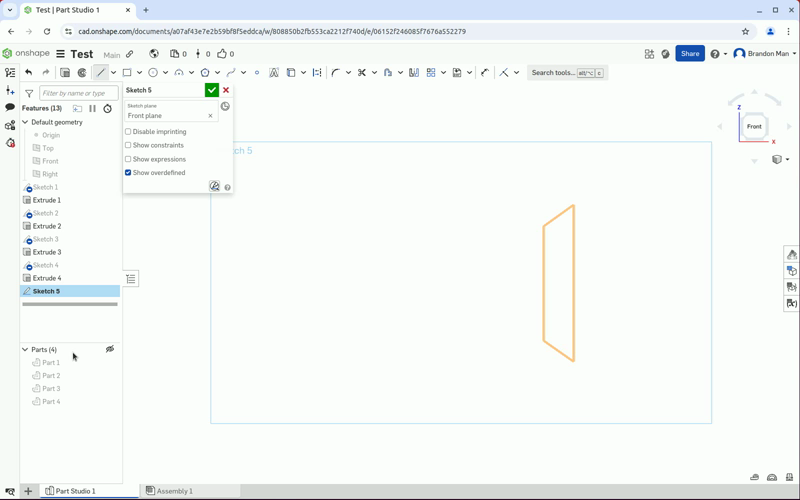
mouse_move(377, 337)
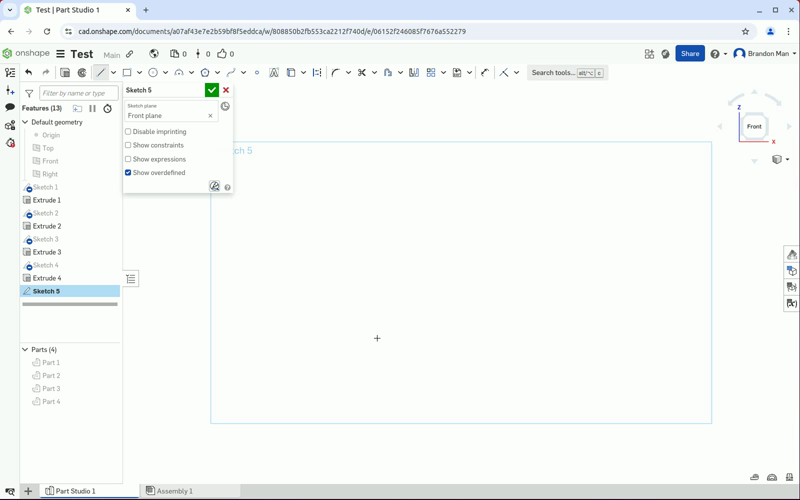
click(377, 337)
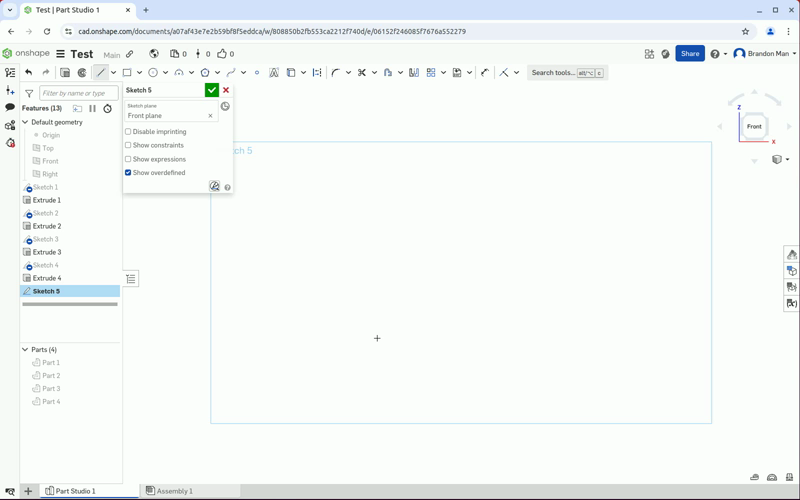
key_up(shift)
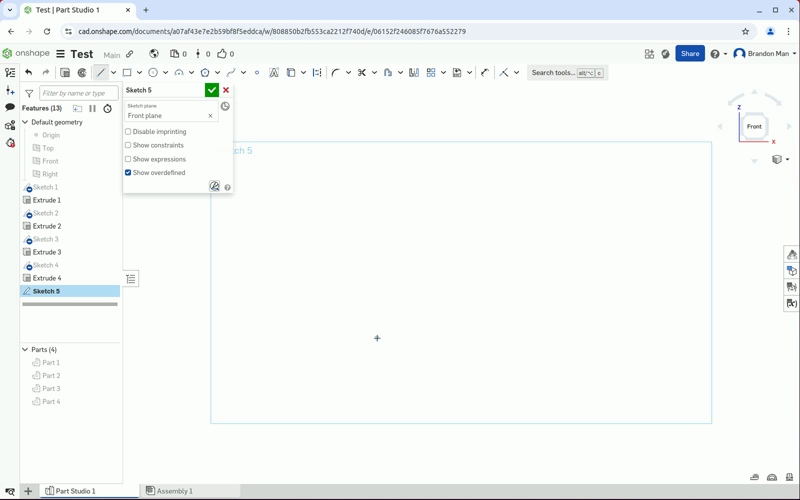
key_down(shift)
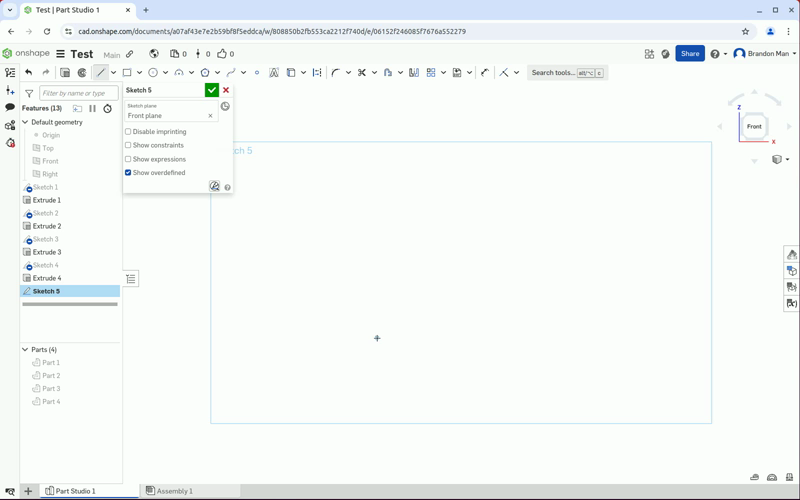
mouse_move(543, 338)
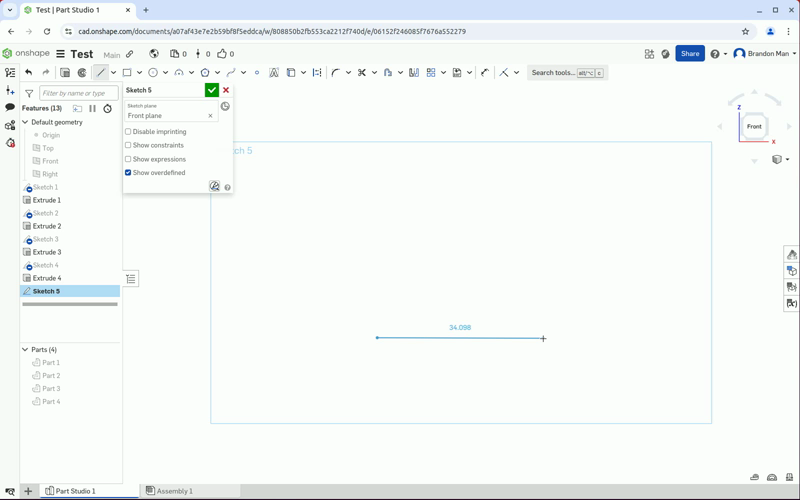
click(543, 338)
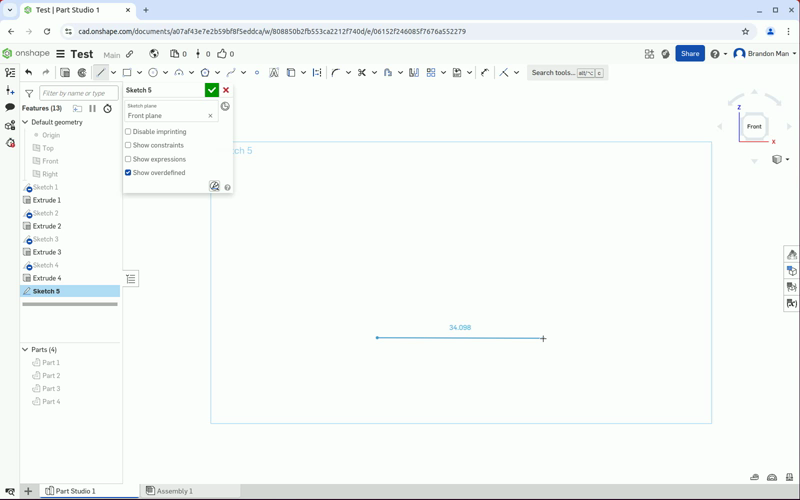
key_up(shift)
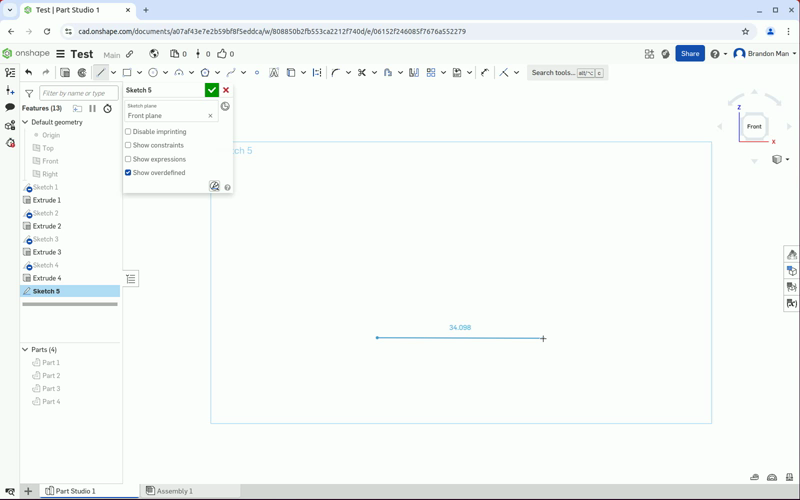
key_down(shift)
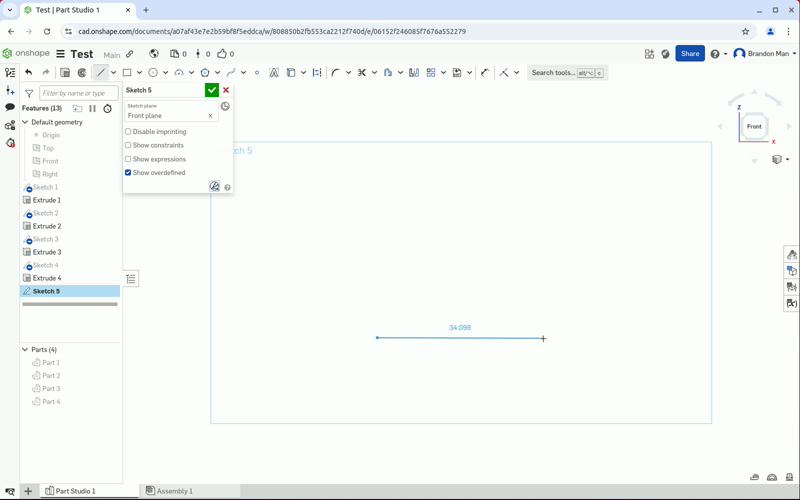
mouse_move(543, 229)
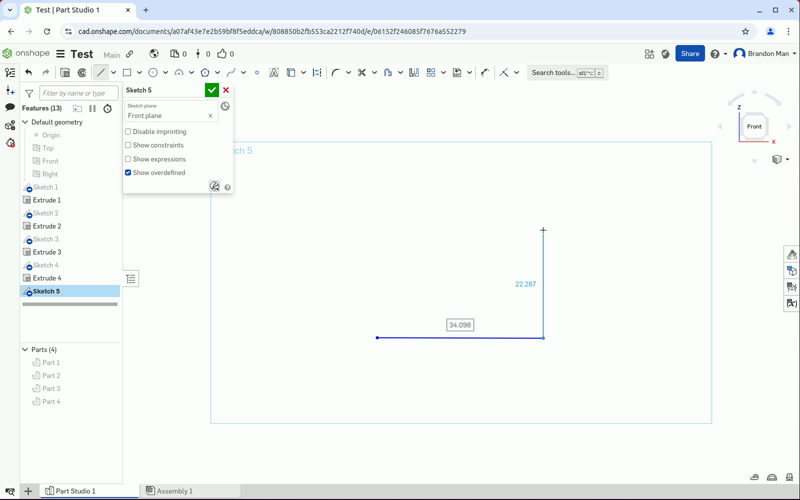
click(543, 229)
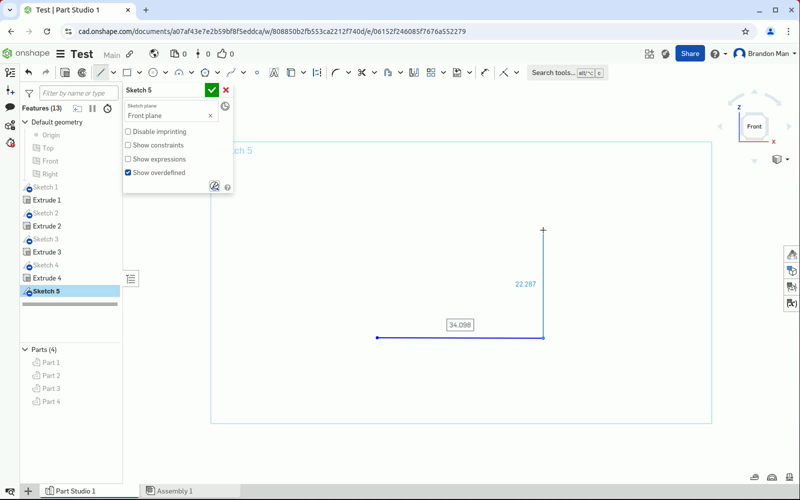
key_up(shift)
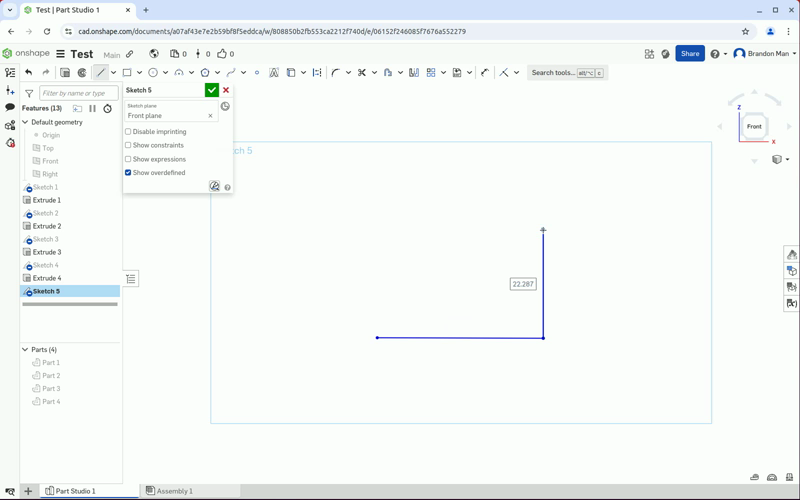
key_down(shift)
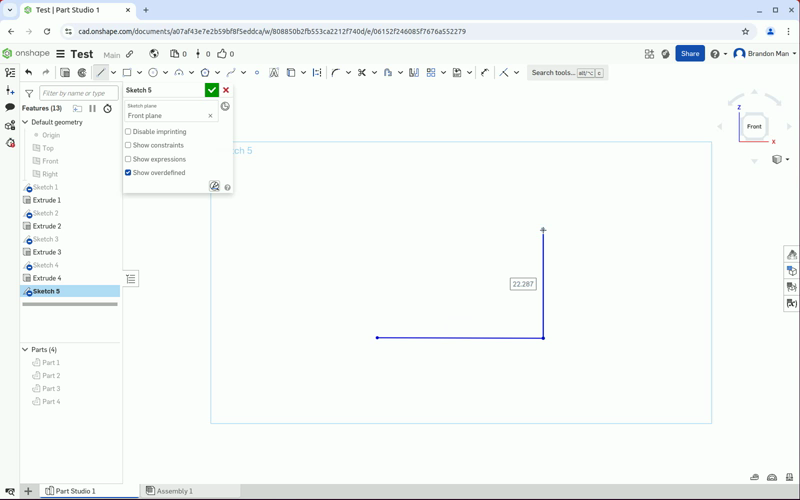
mouse_move(377, 229)
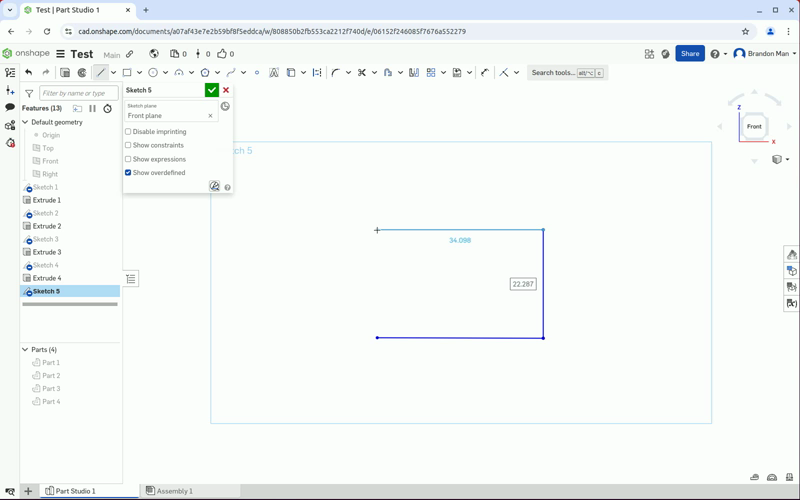
click(377, 229)
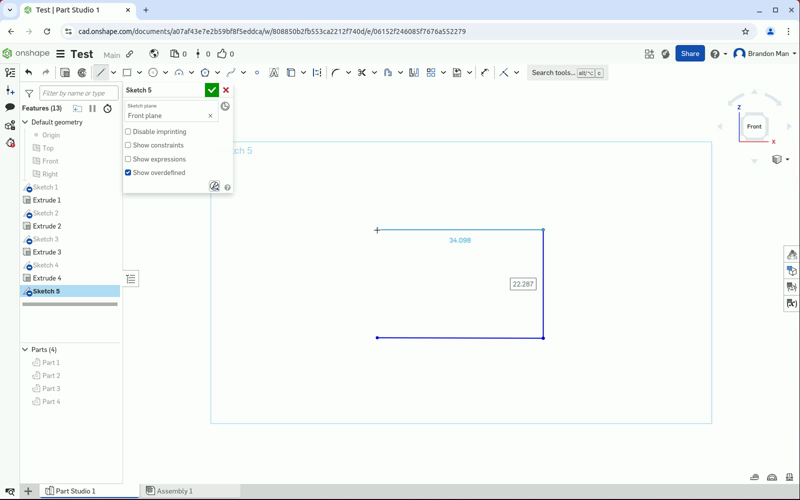
key_up(shift)
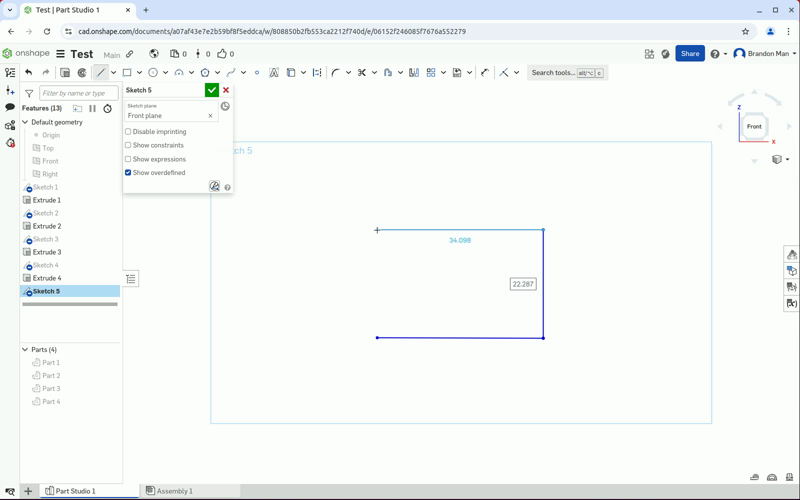
key_down(shift)
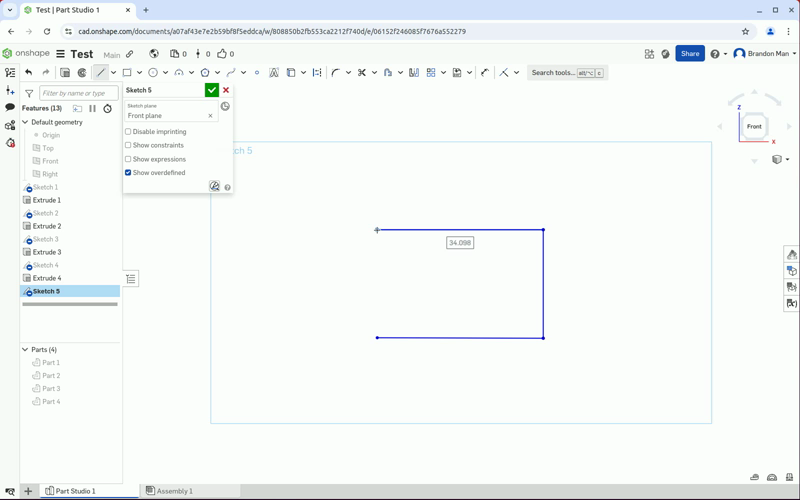
mouse_move(377, 337)
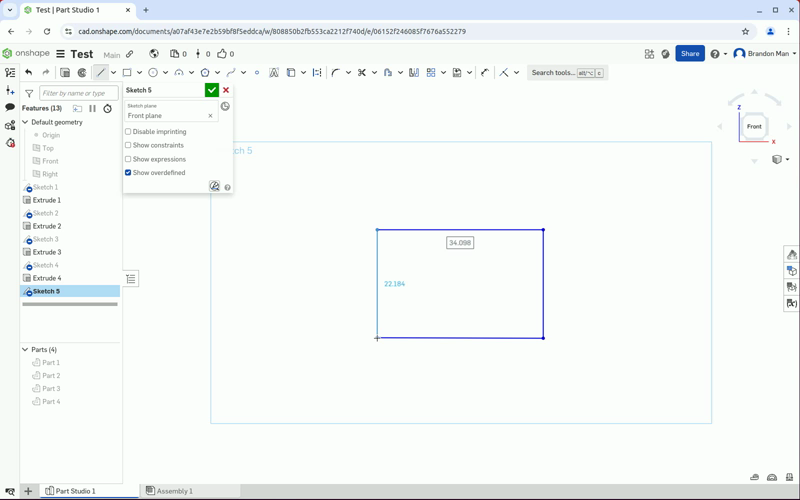
key_up(shift)
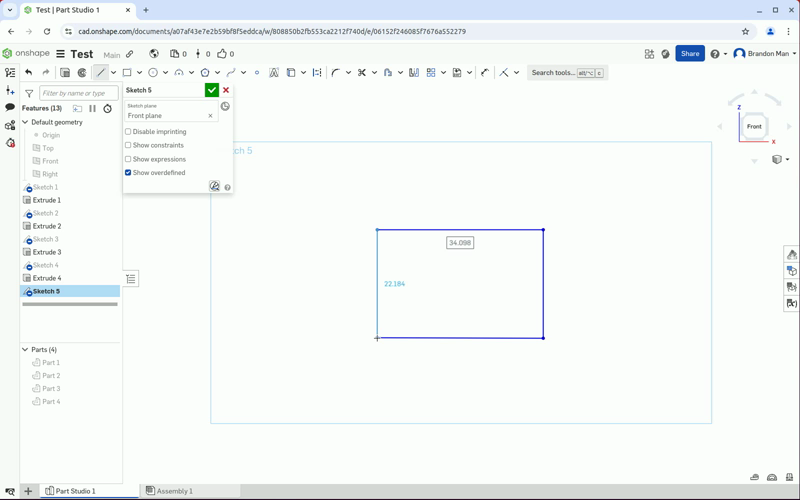
click(377, 337)
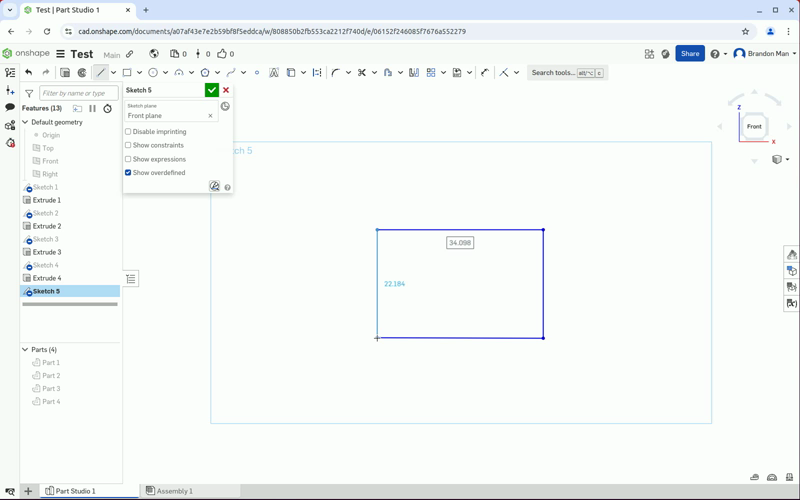
key(esc)
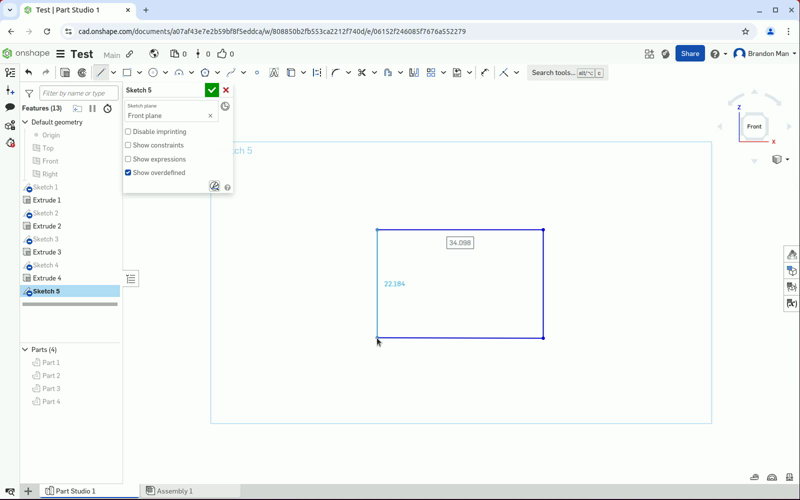
mouse_move(449, 304)
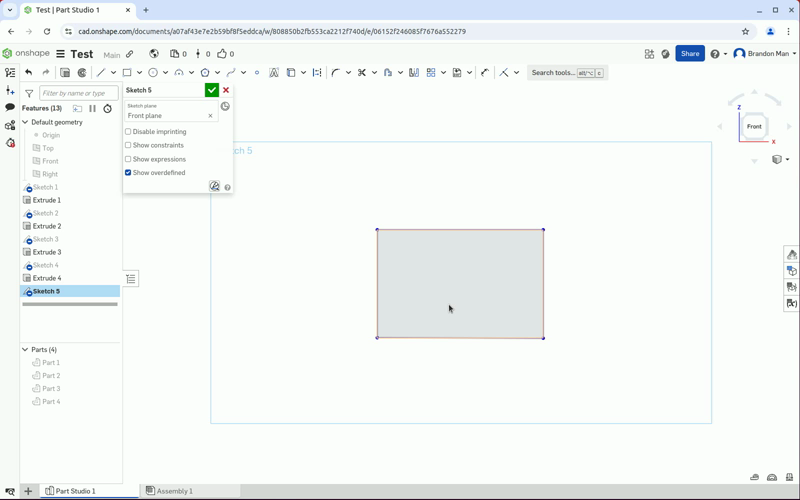
click(449, 304)
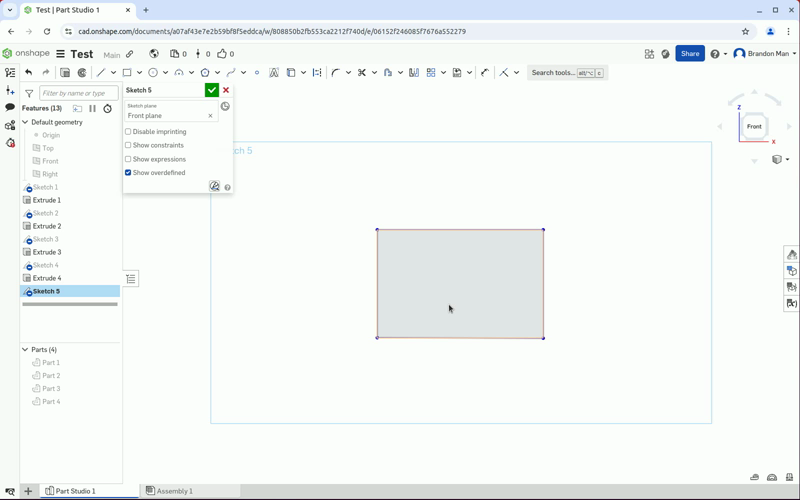
mouse_move(73, 352)
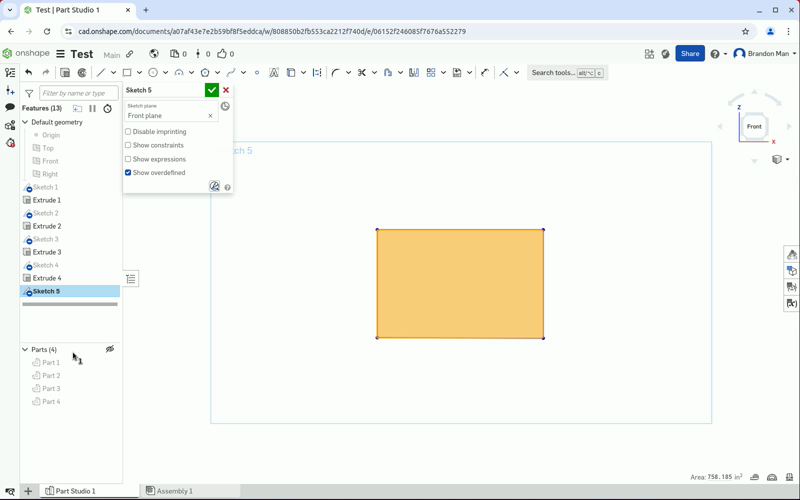
key(shift+y)
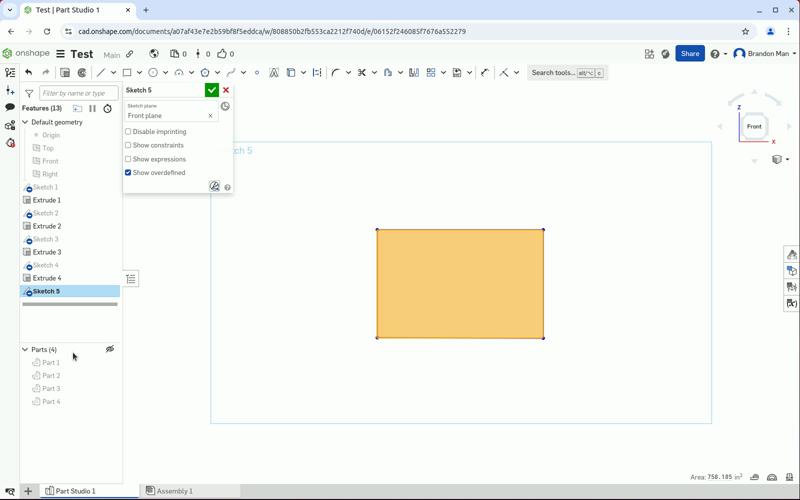
key(shift+e)
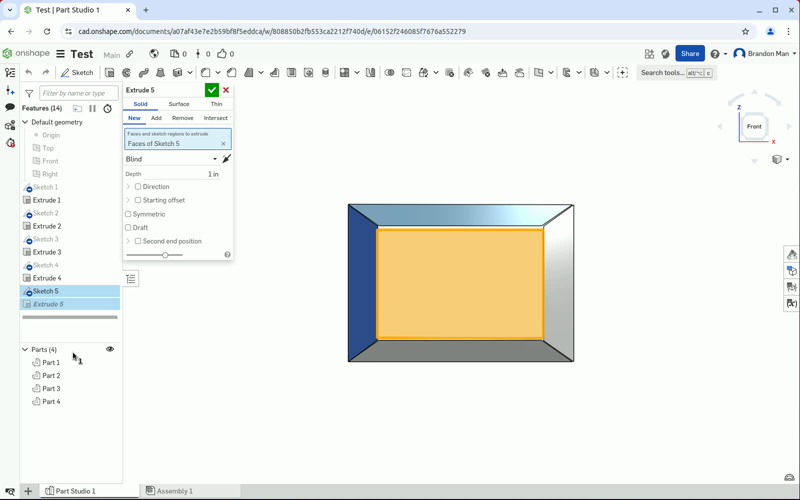
mouse_move(143, 106)
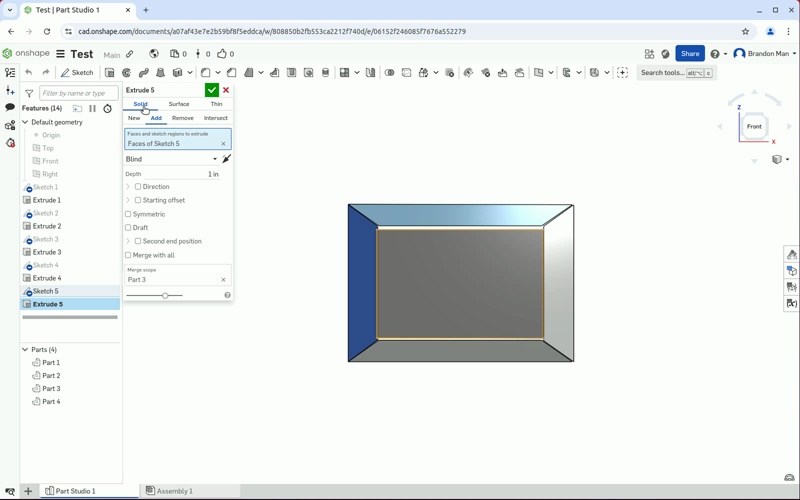
click(143, 106)
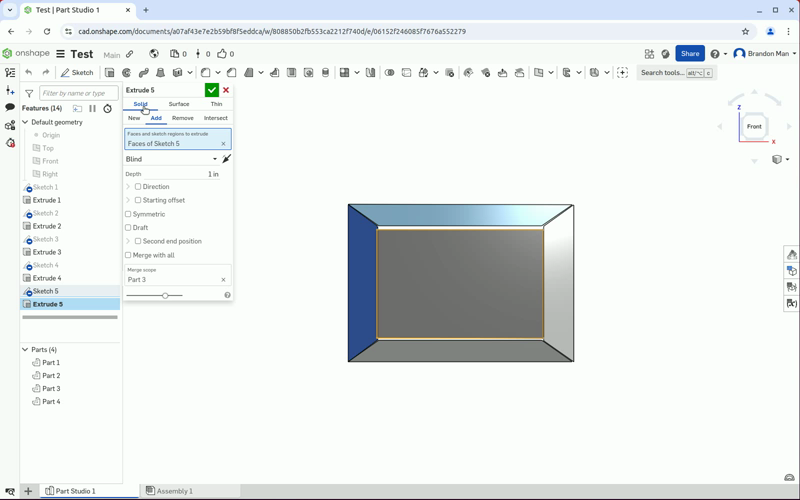
mouse_move(137, 120)
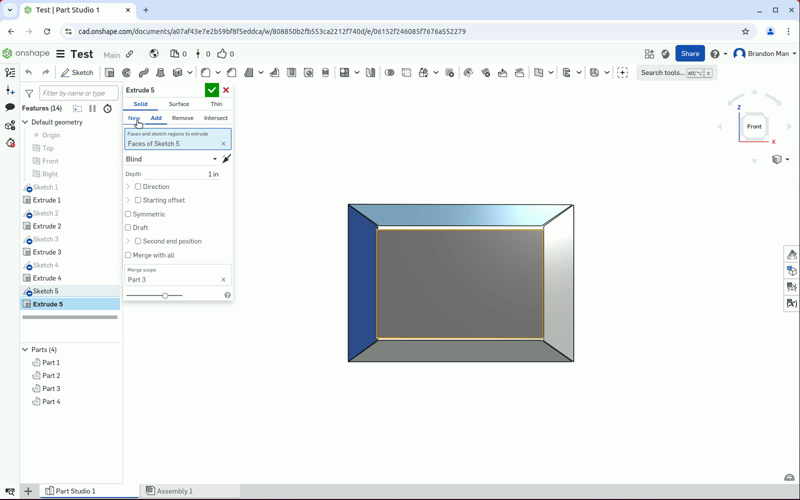
click(137, 120)
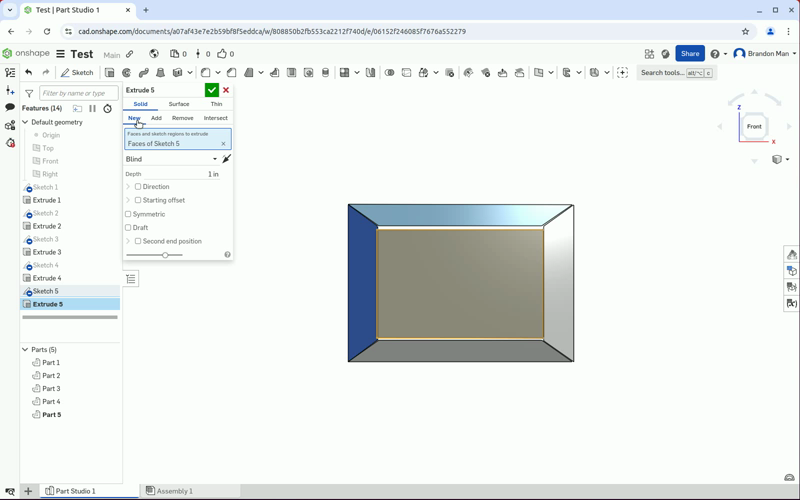
key(tab, 4)
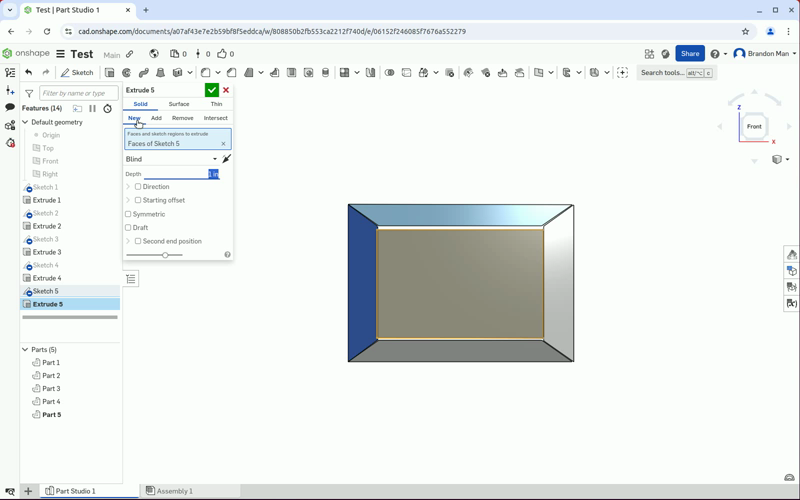
text(-6.74)
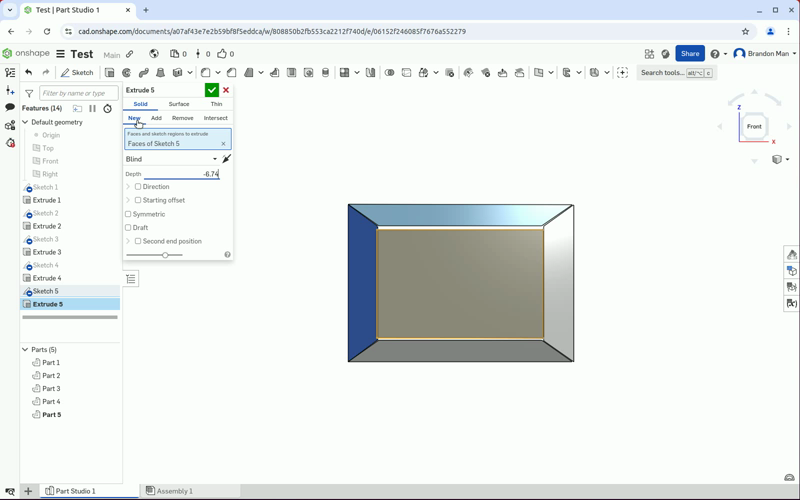
key(enter)
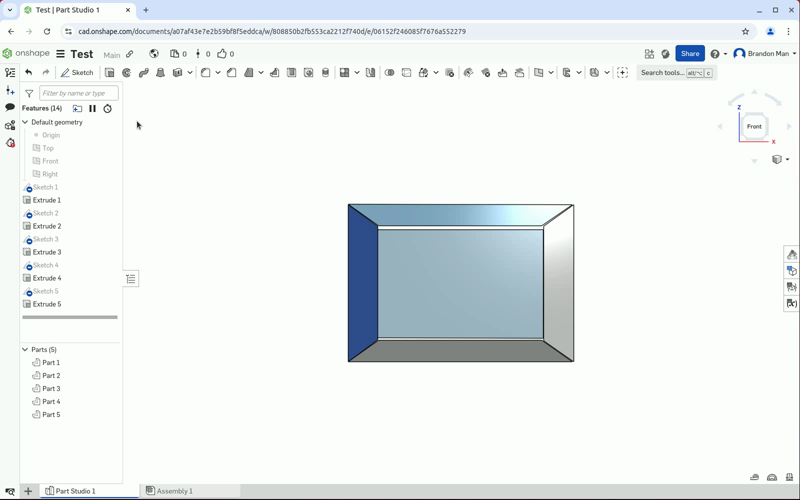
key(shift+h)
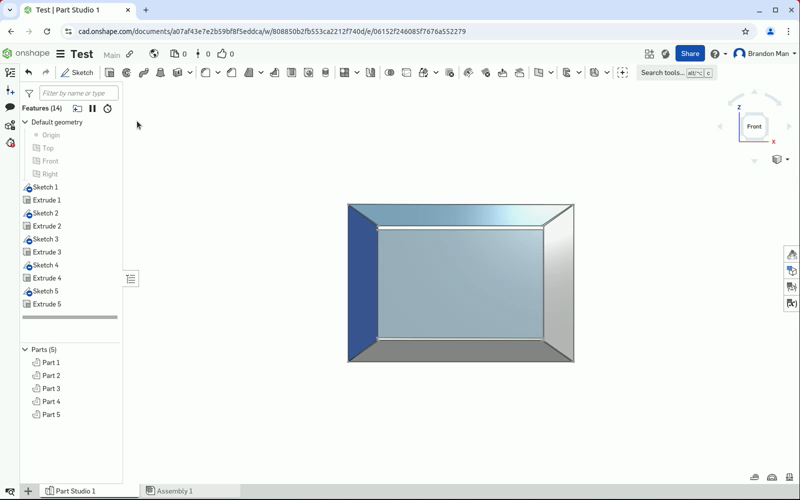
key(shift+h)
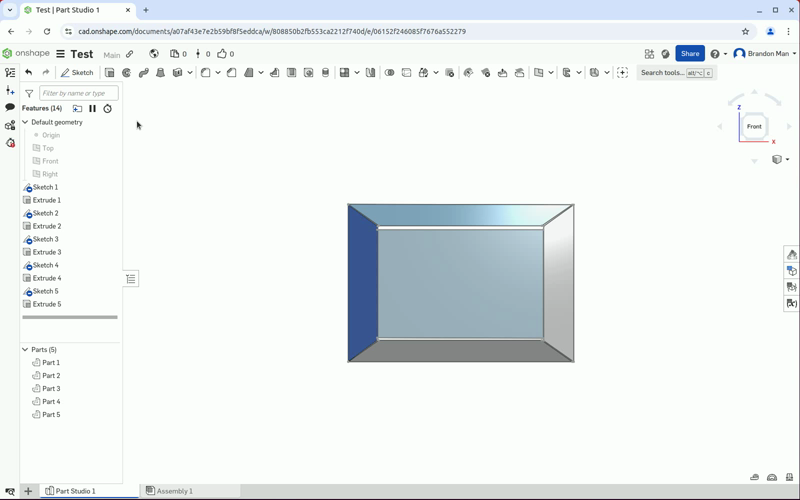
key(shift+7)
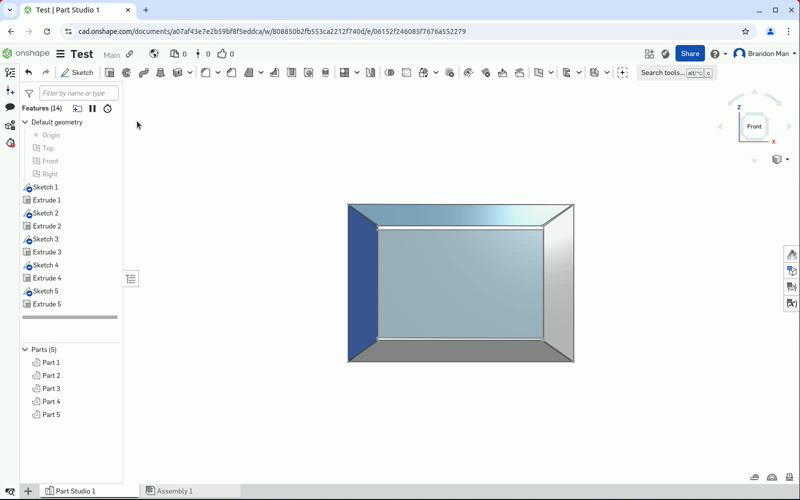
key(left, 2)
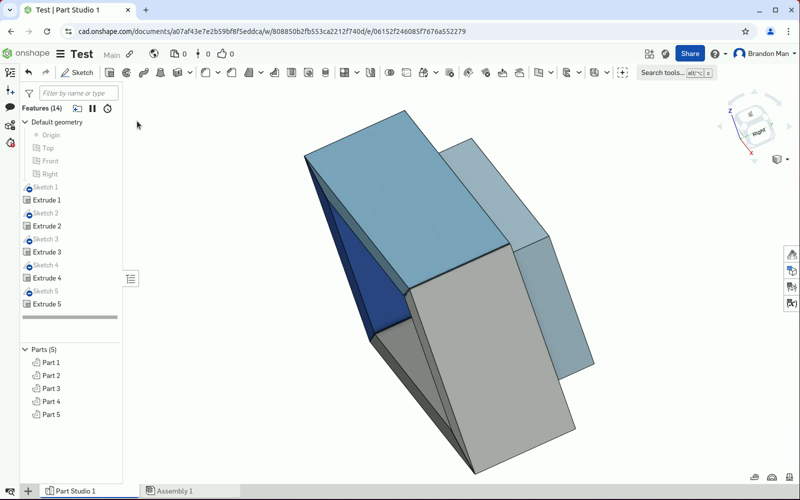
key(down, 2)
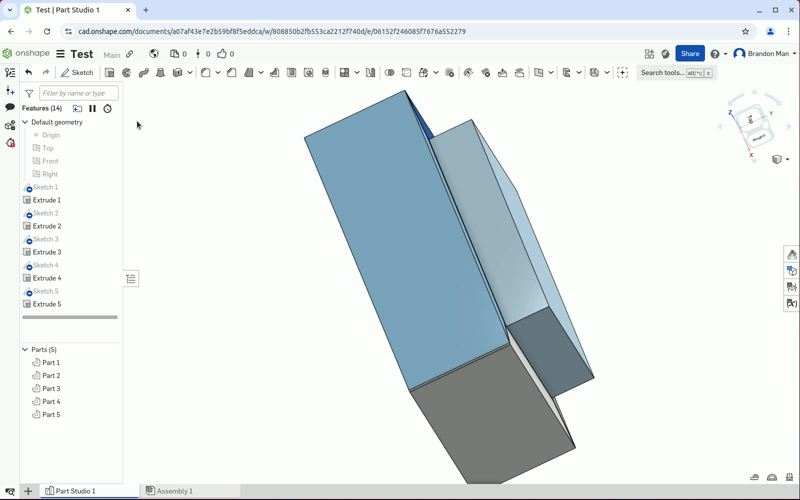
key(up, 2)
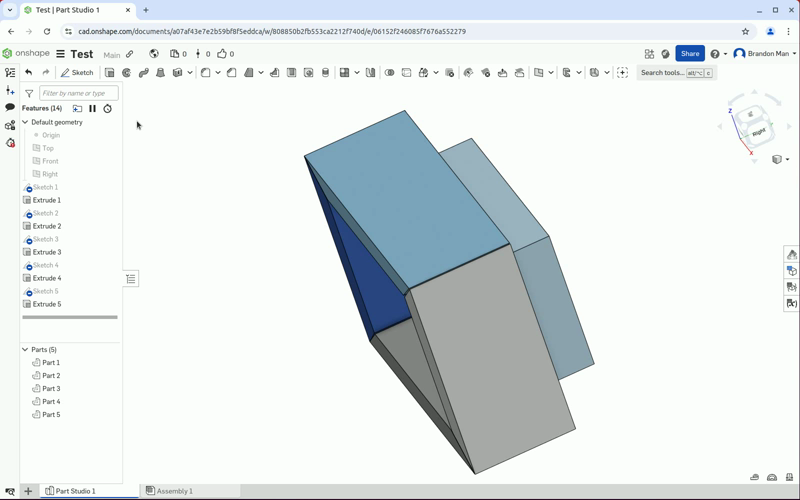
key(right, 2)
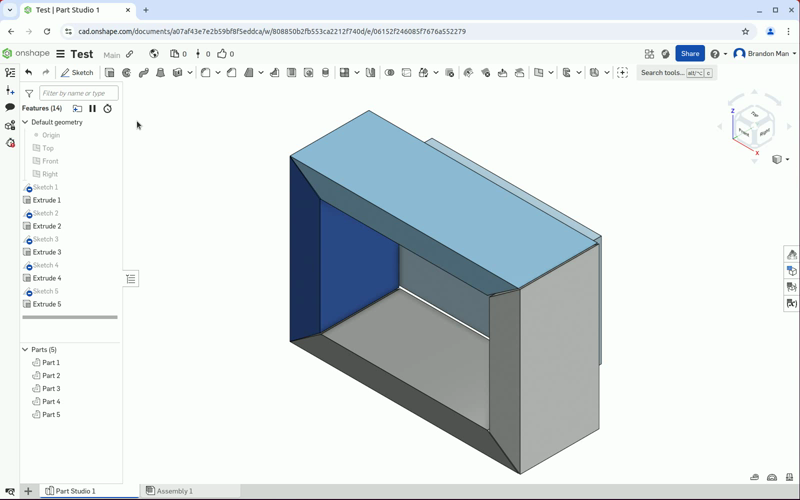
mouse_move(73, 189)
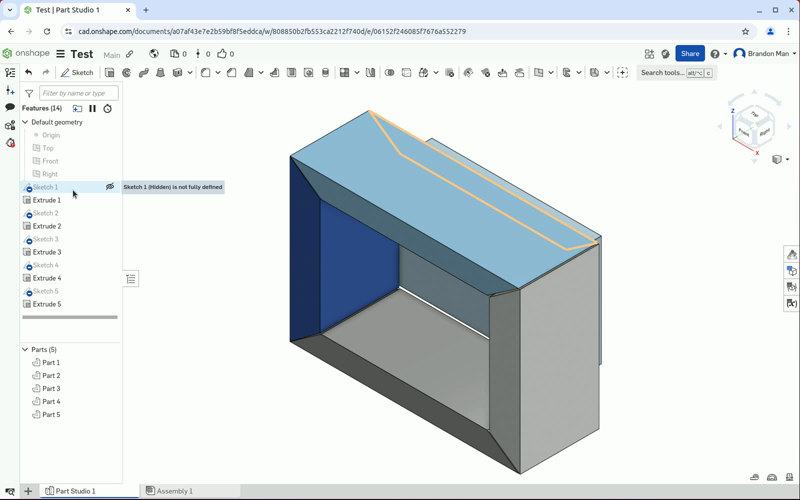
click(73, 189)